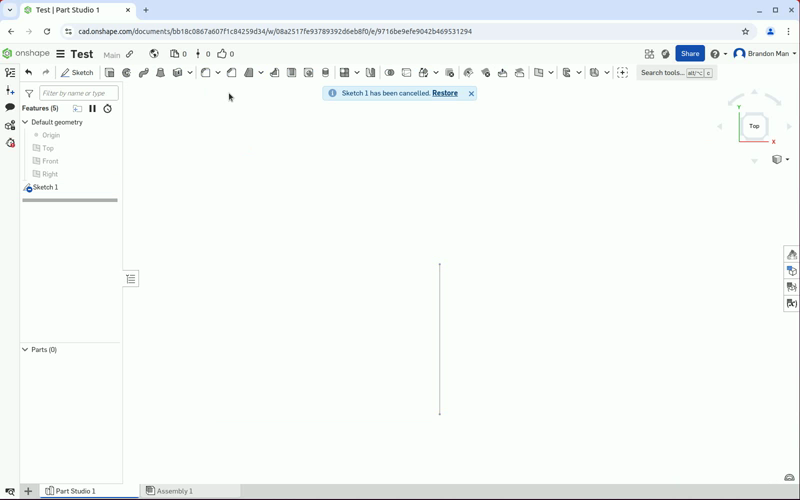
key(shift+h)
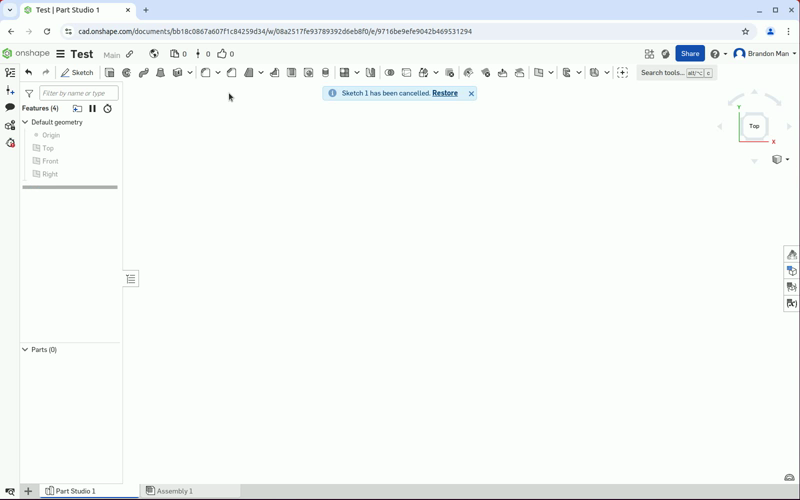
mouse_move(73, 352)
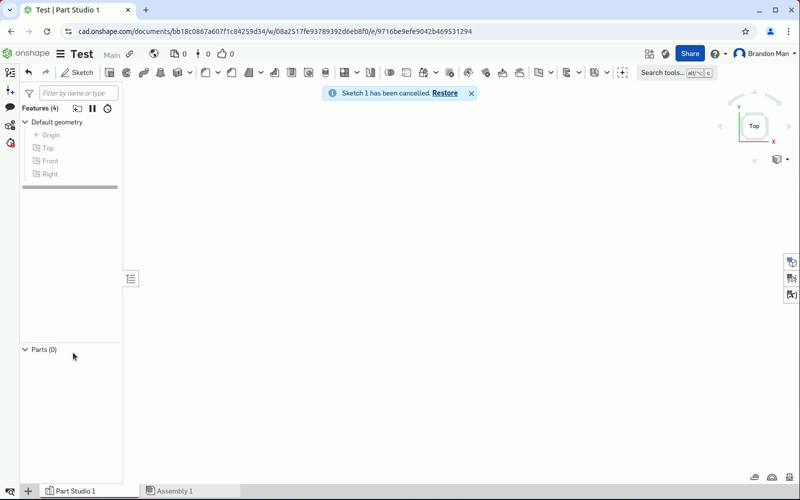
key(y)
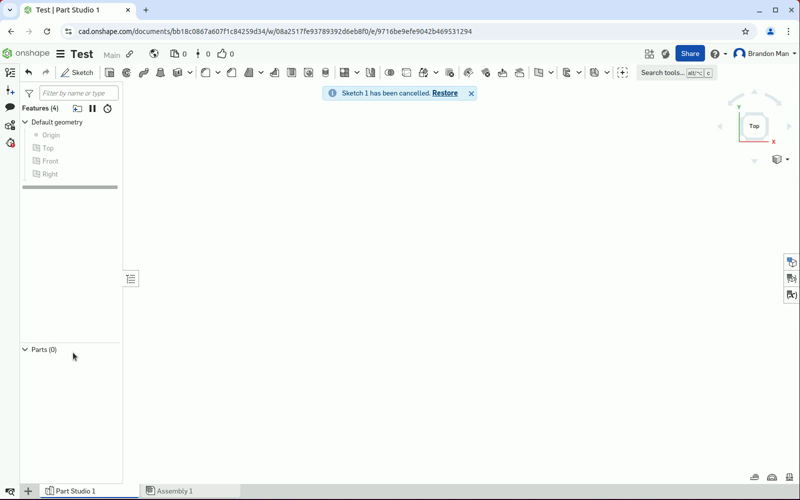
key(shift+p)
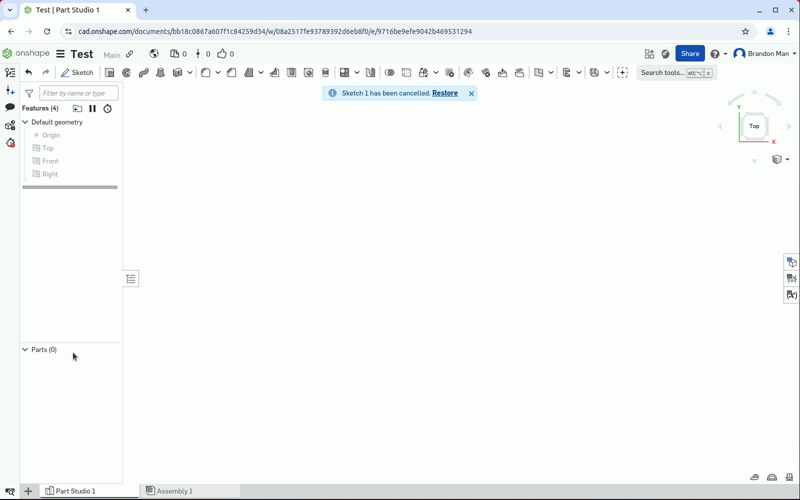
key(space)
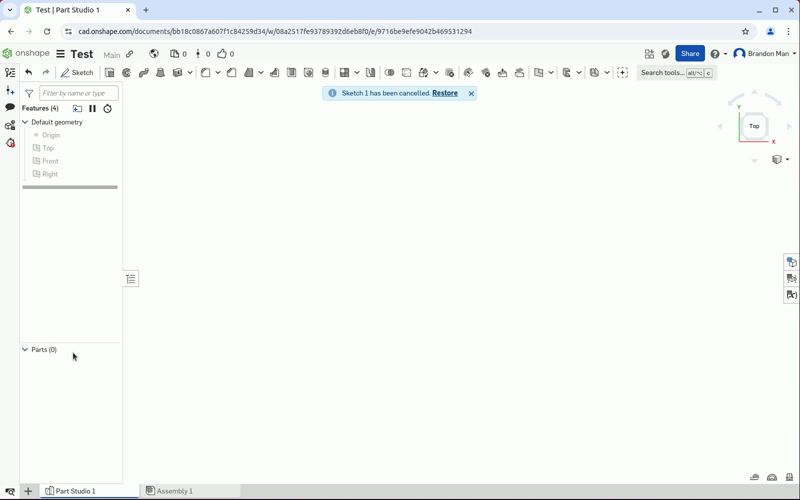
key_down(shift)
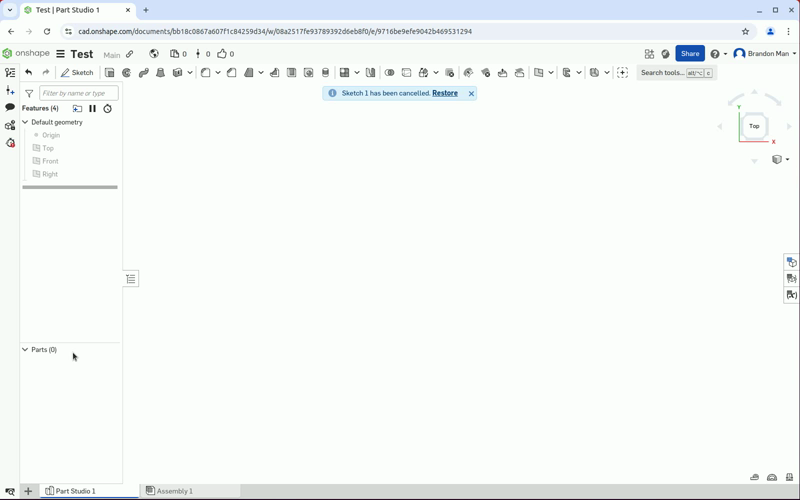
key(up)
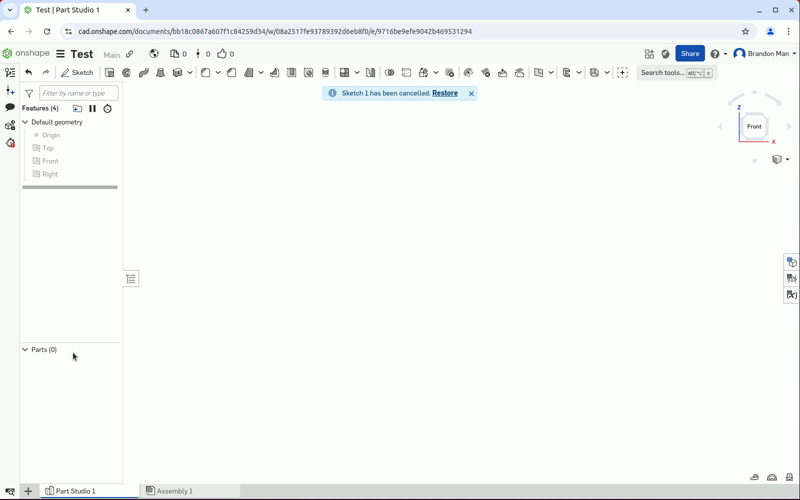
key_up(shift)
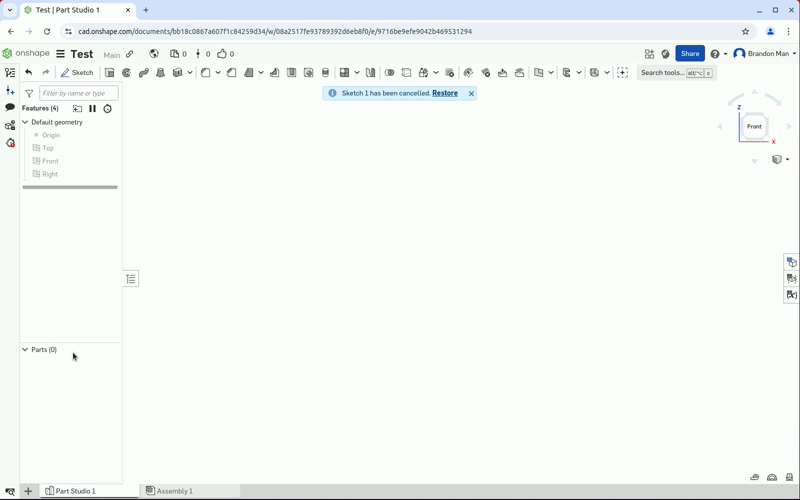
key(space)
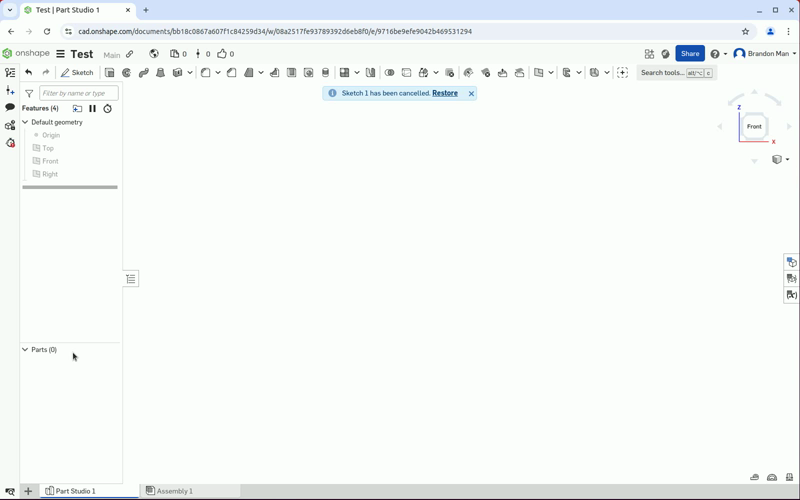
key_down(shift)
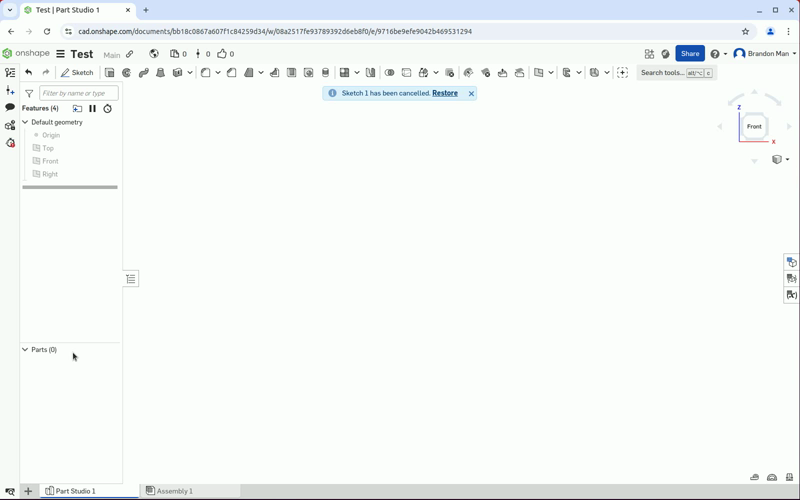
key(left)
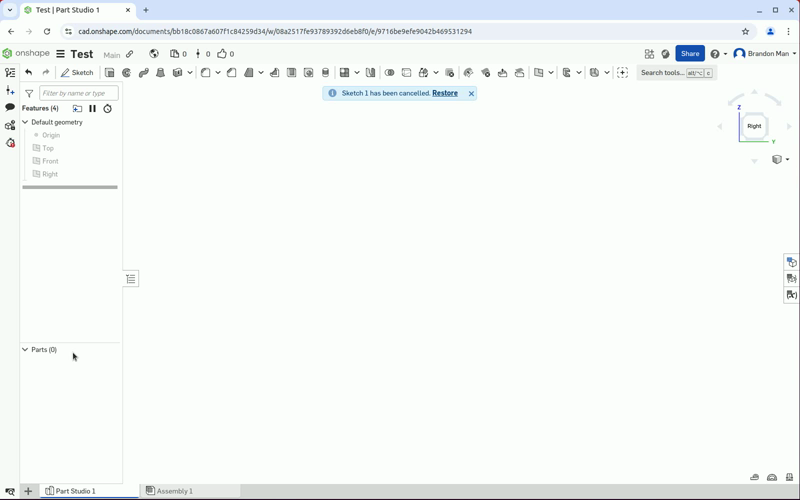
key_up(shift)
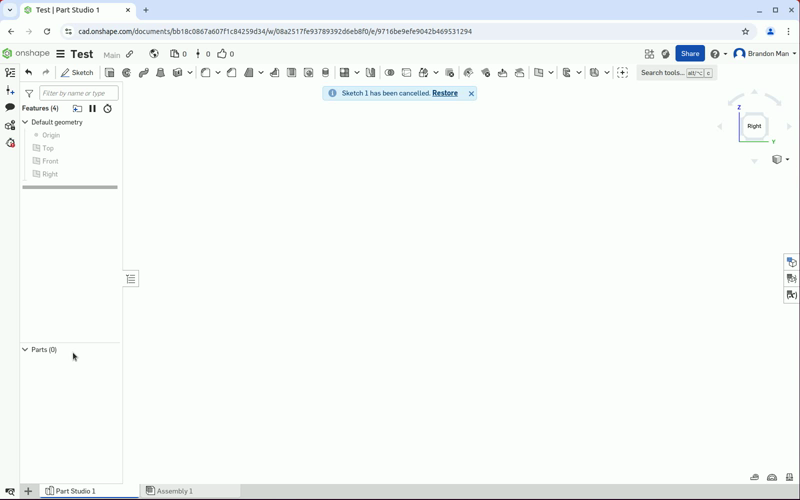
mouse_move(73, 352)
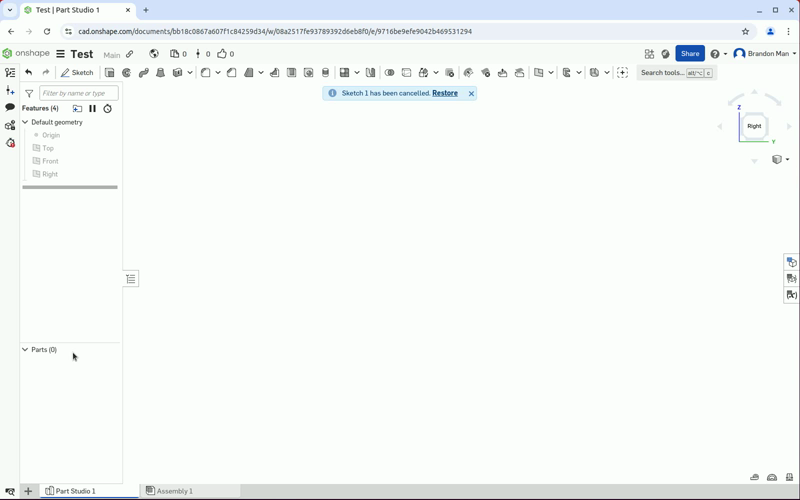
key(shift+y)
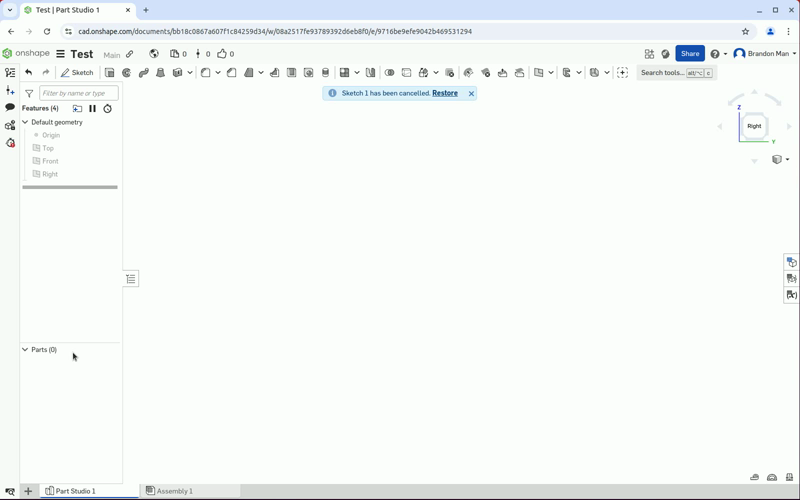
key(shift+s)
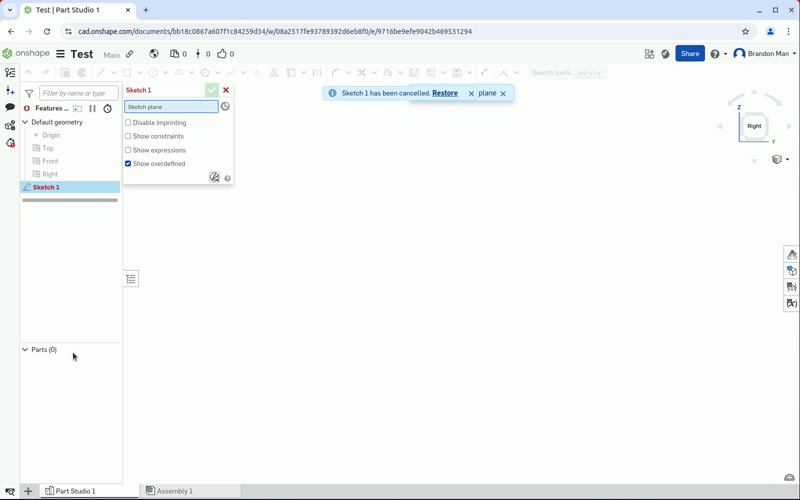
mouse_move(73, 176)
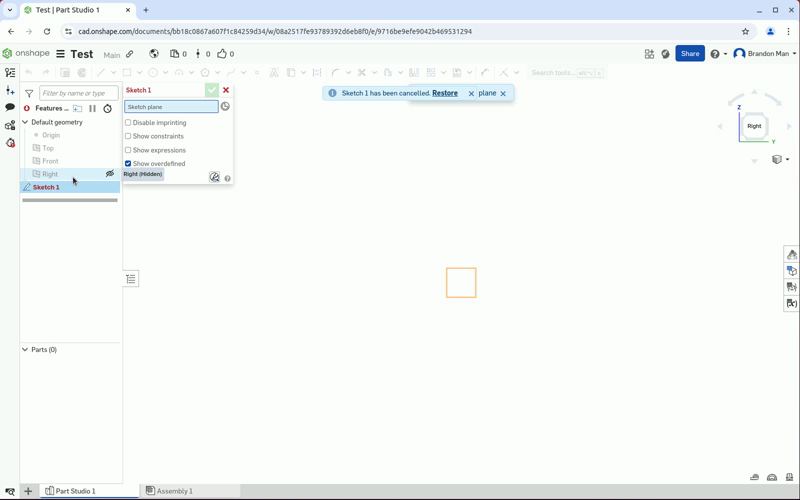
click(73, 176)
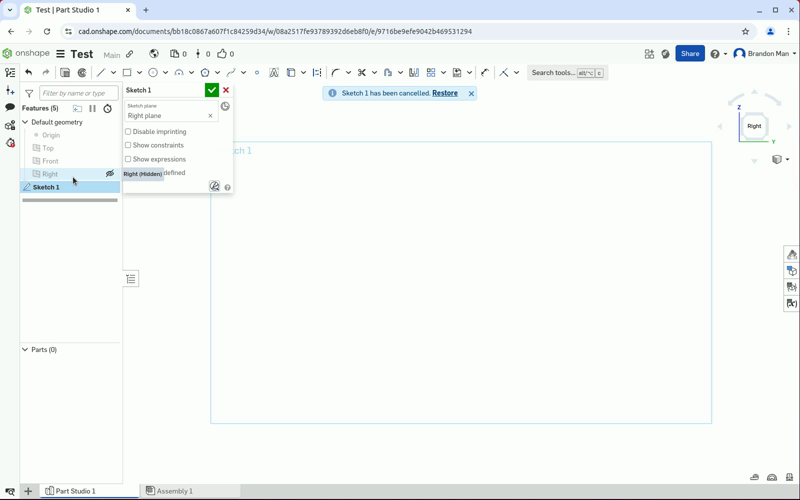
mouse_move(73, 352)
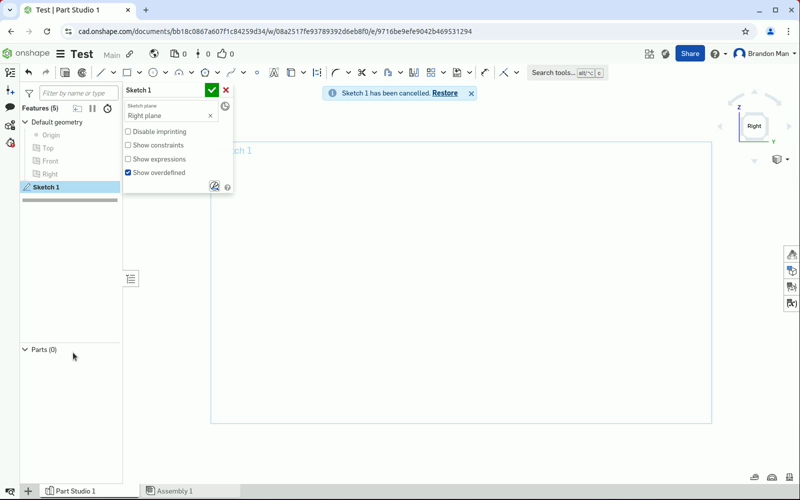
key(y)
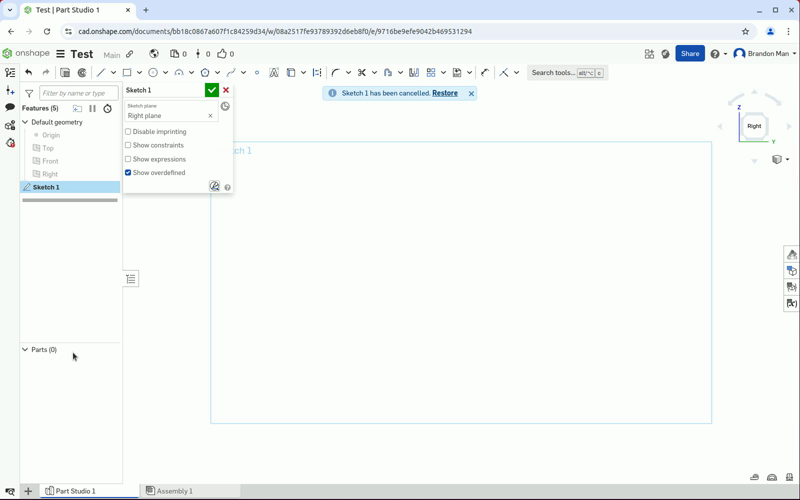
key(c)
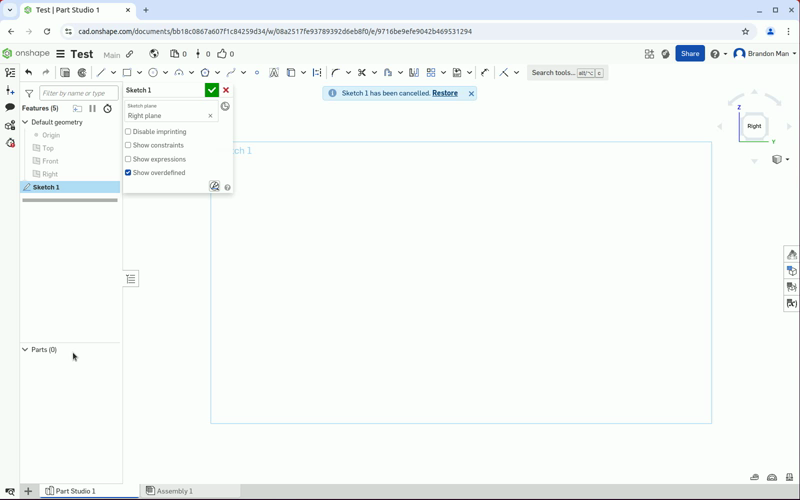
key_down(shift)
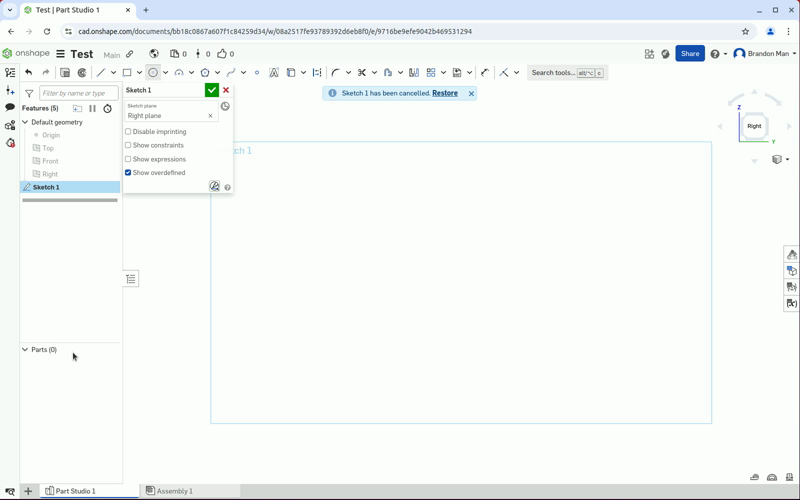
mouse_move(460, 282)
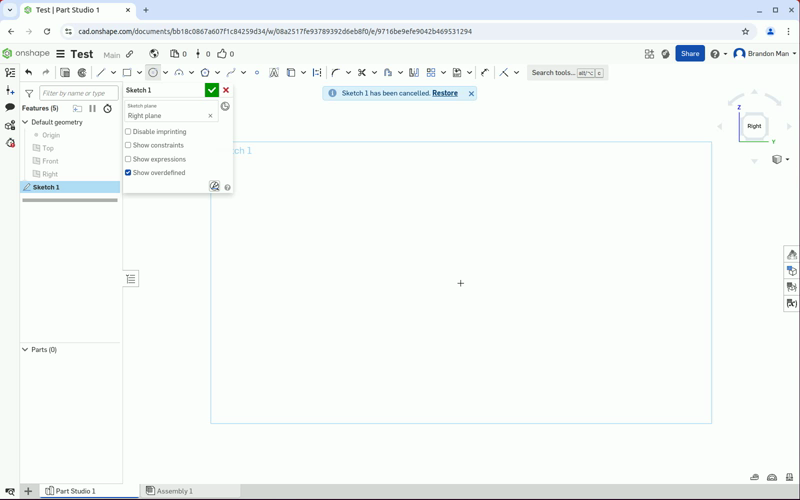
click(460, 282)
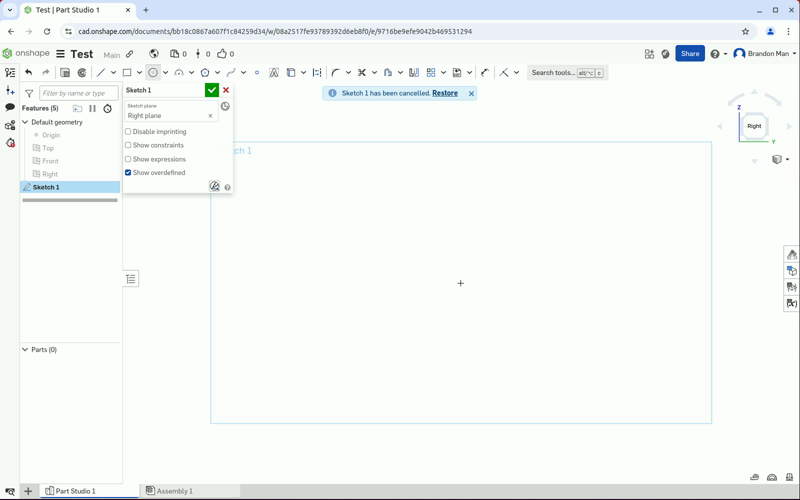
key_up(shift)
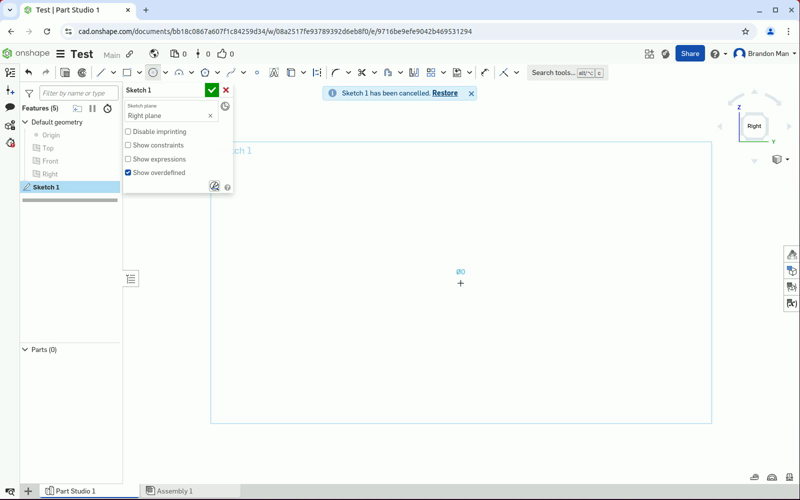
mouse_move(527, 282)
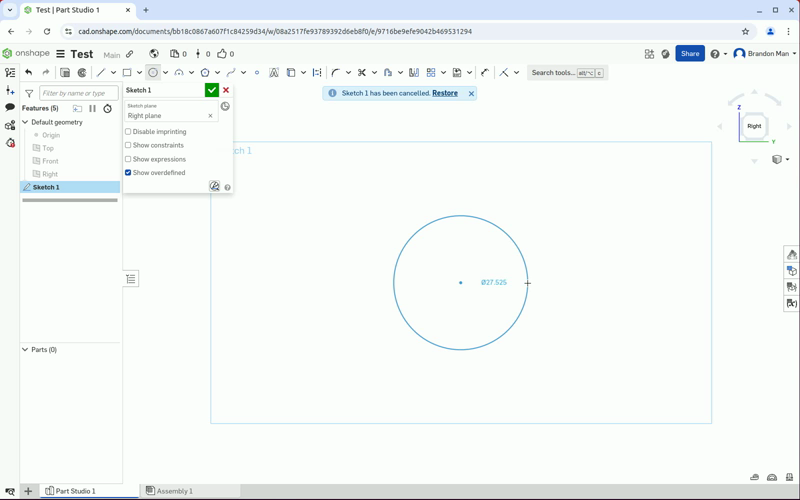
click(527, 282)
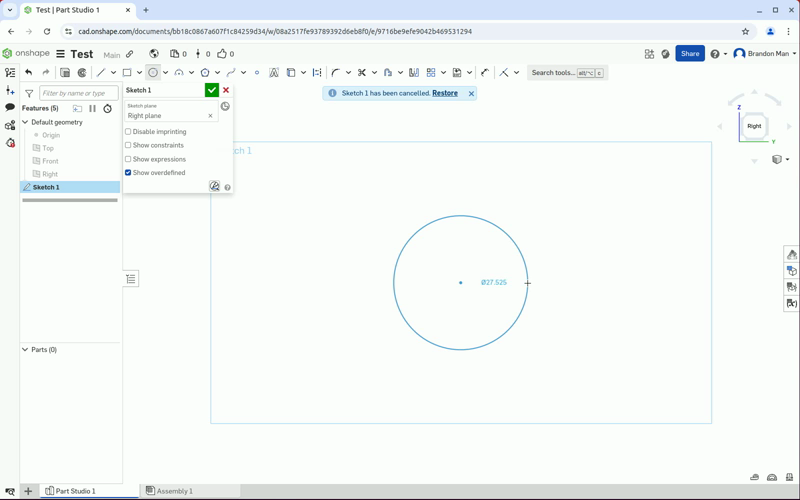
key(esc)
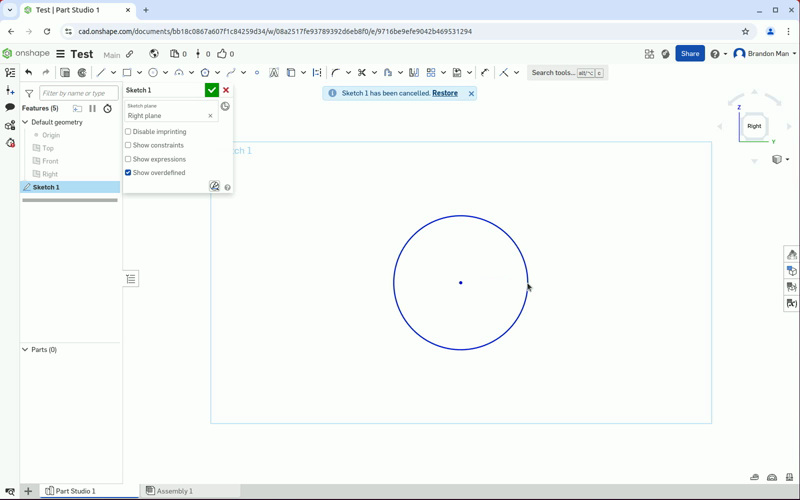
key(a)
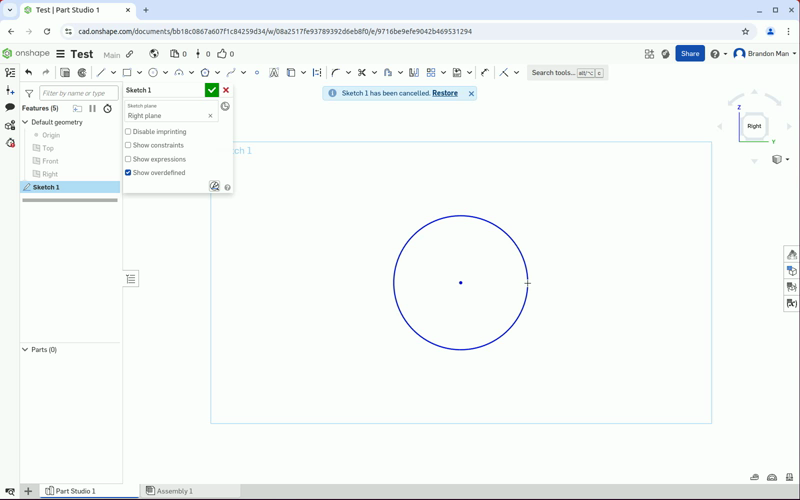
key_down(shift)
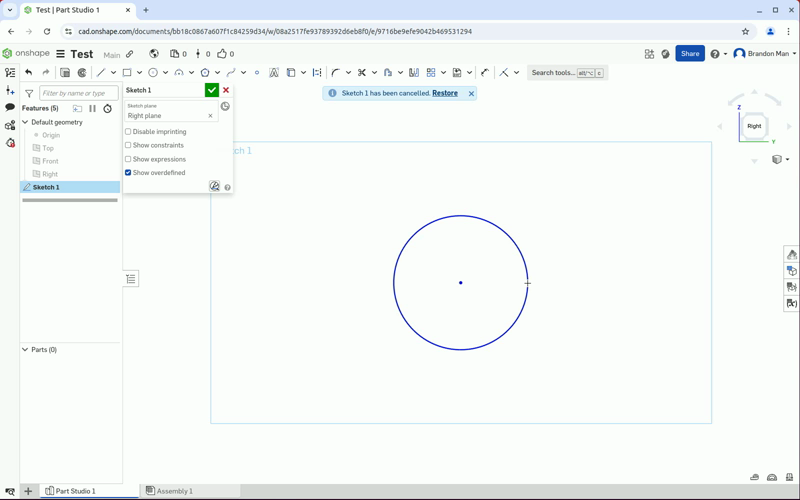
mouse_move(452, 253)
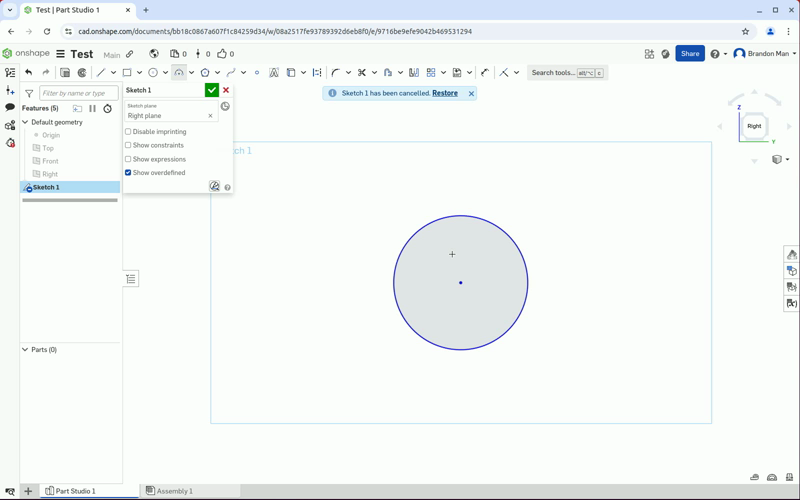
click(452, 253)
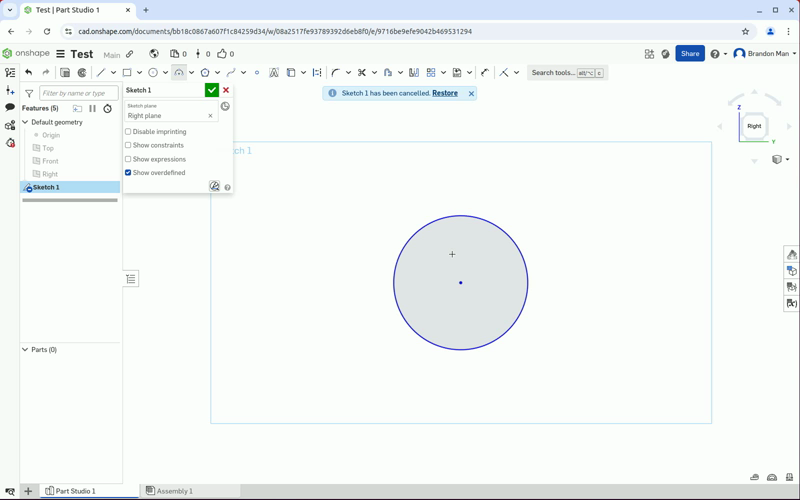
key_up(shift)
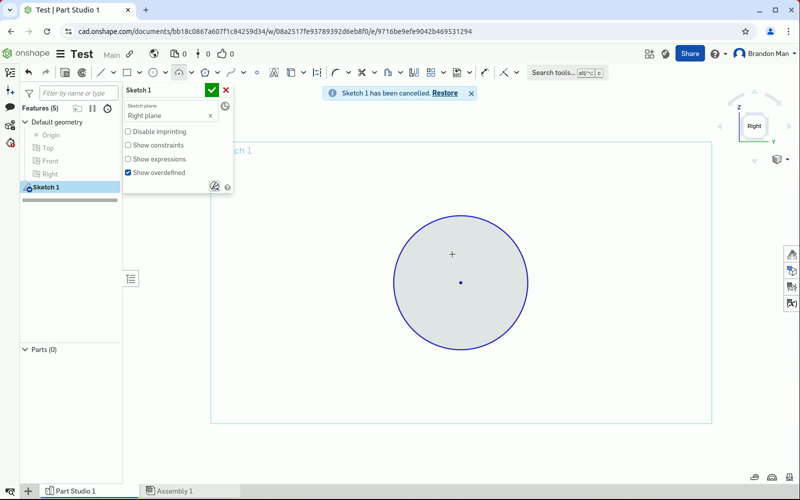
key_down(shift)
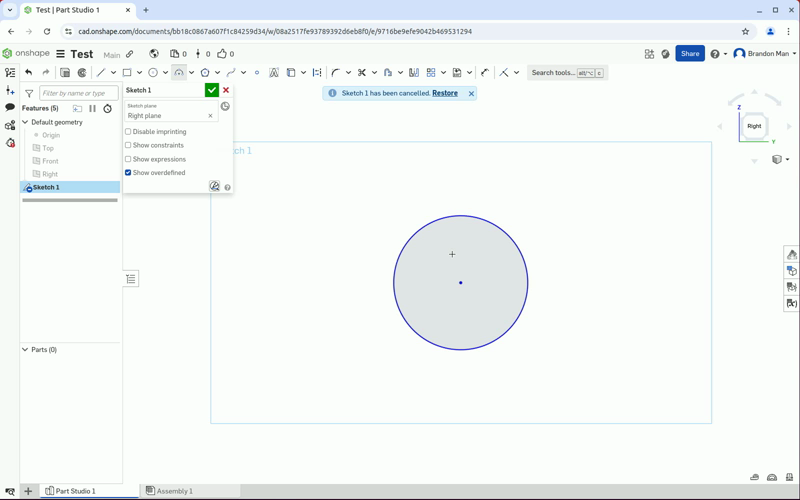
mouse_move(467, 253)
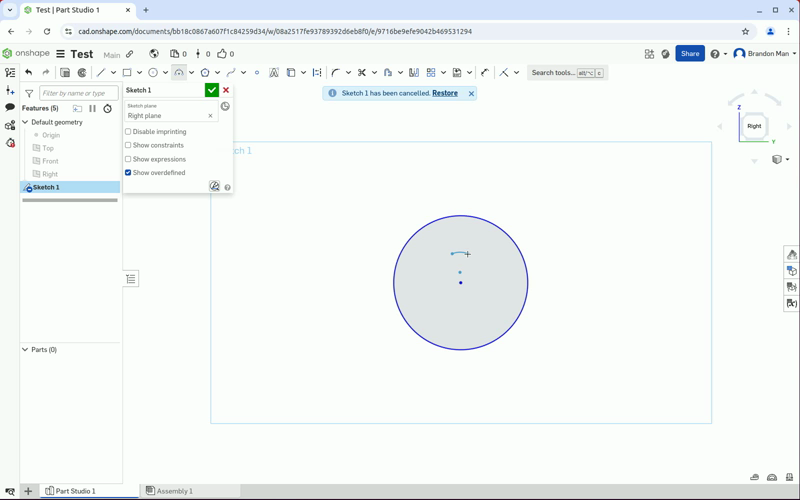
click(467, 253)
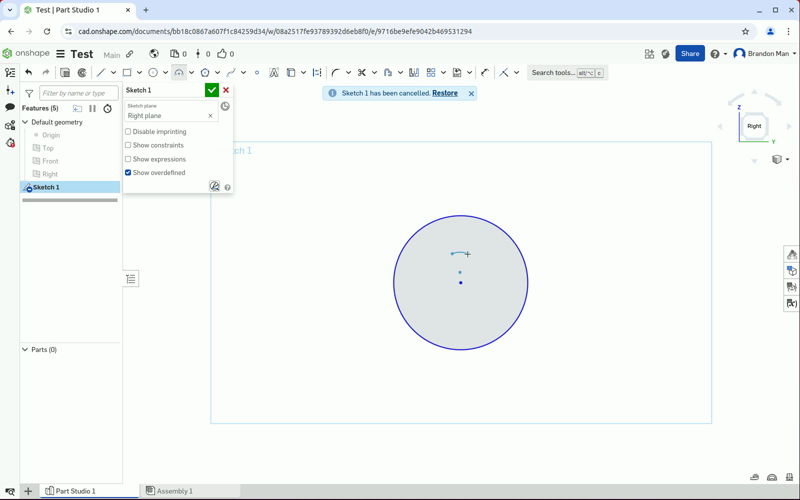
mouse_move(460, 315)
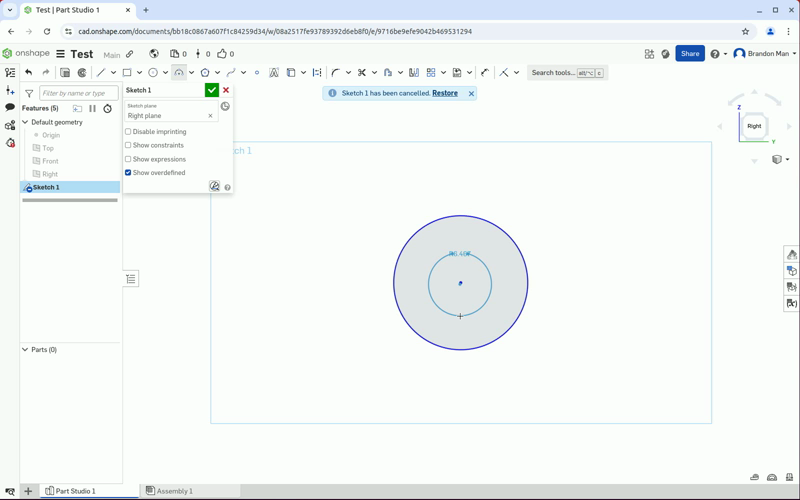
click(460, 315)
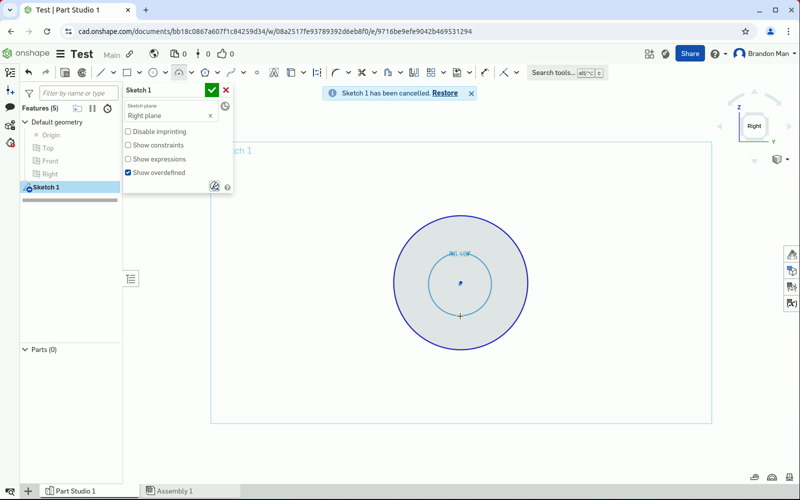
key_up(shift)
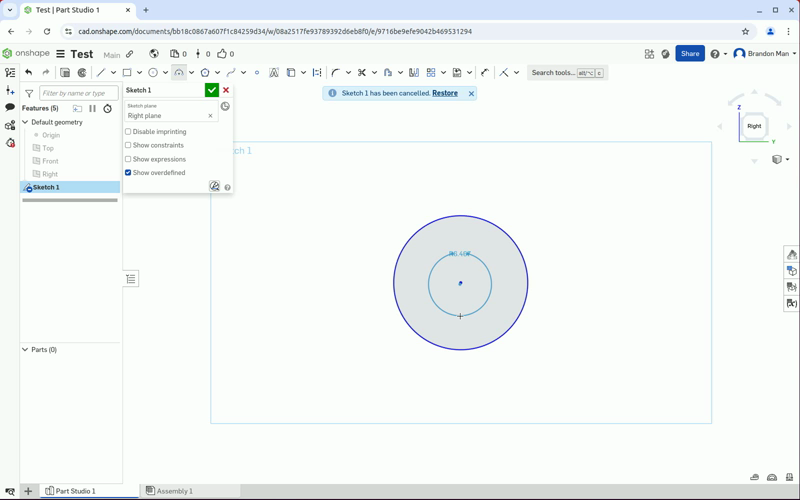
key(esc)
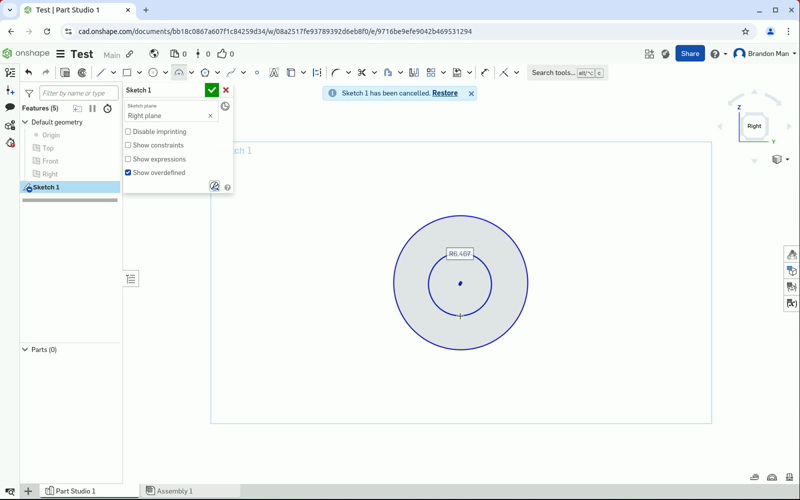
key(l)
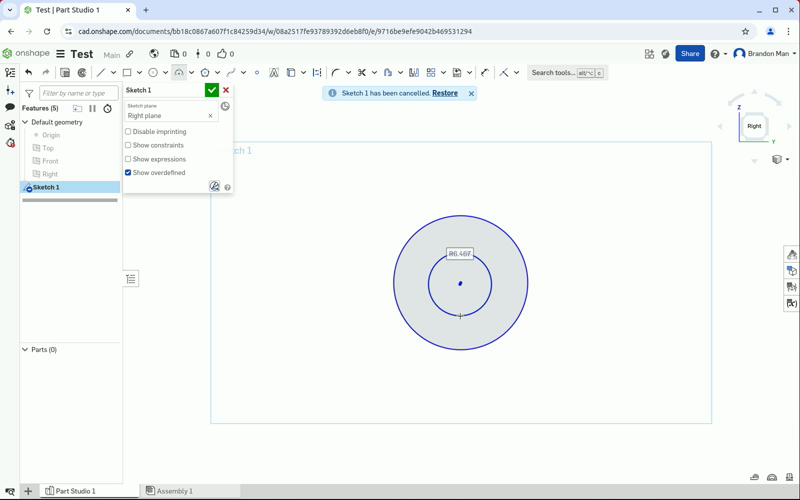
mouse_move(467, 253)
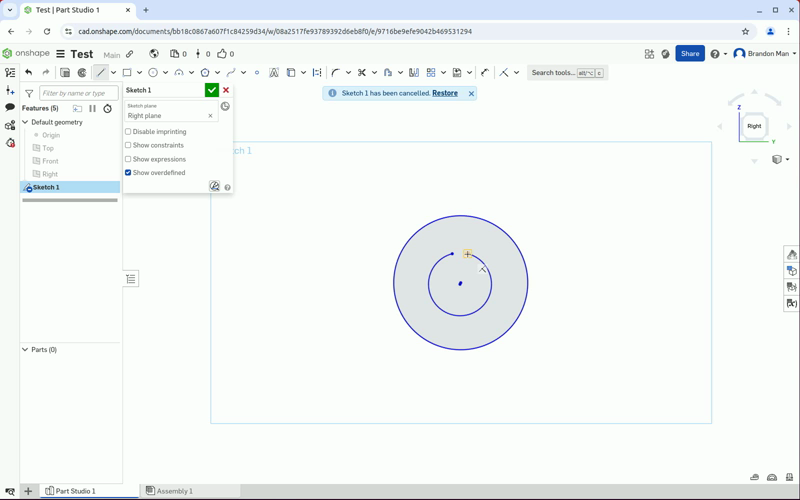
click(467, 253)
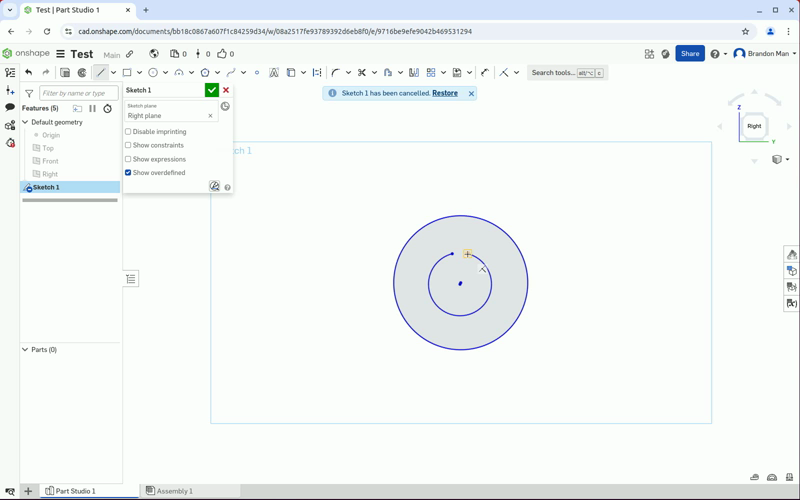
key_down(shift)
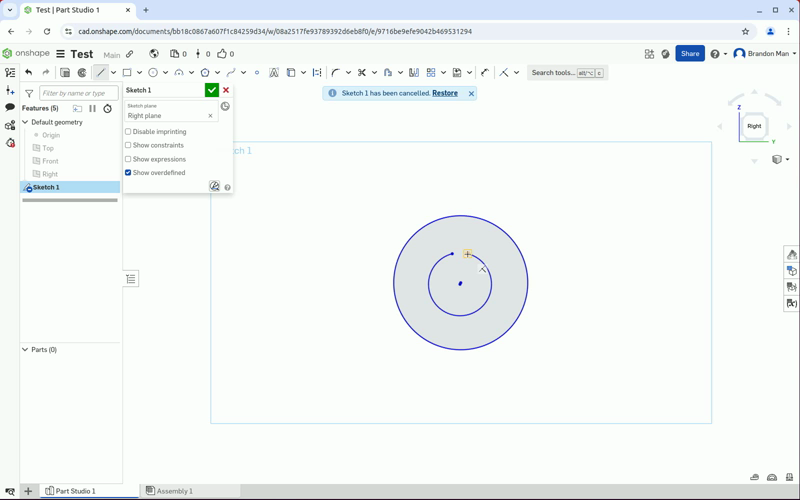
mouse_move(497, 253)
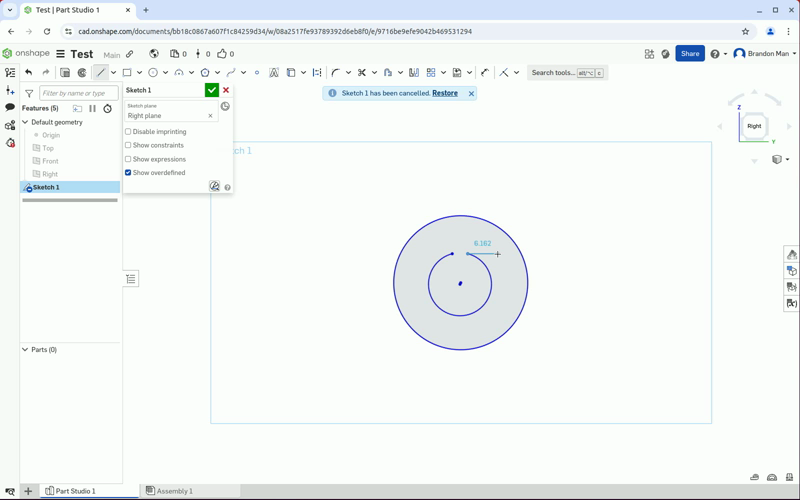
mouse_move(467, 248)
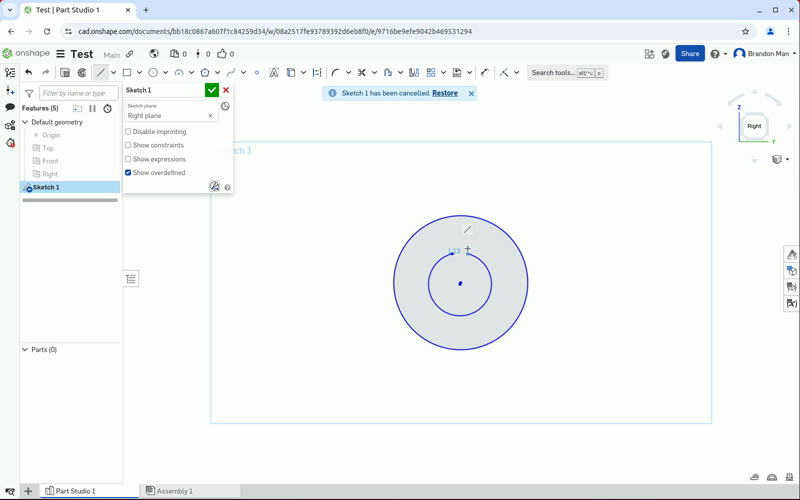
scroll(6)
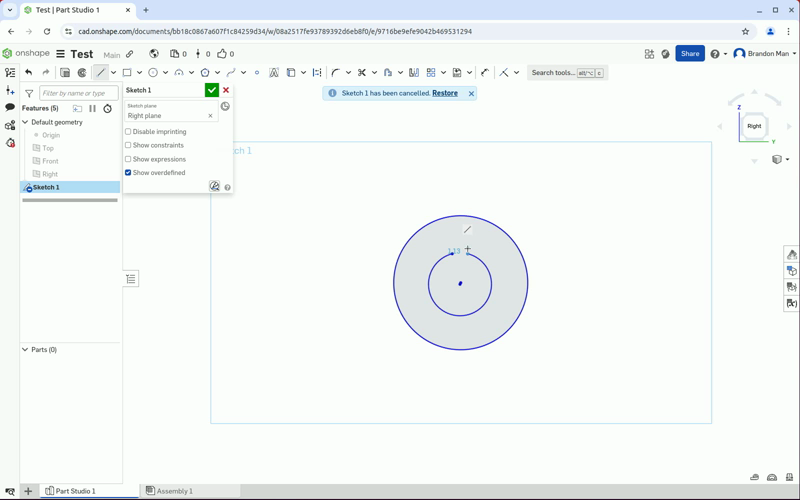
scroll(6)
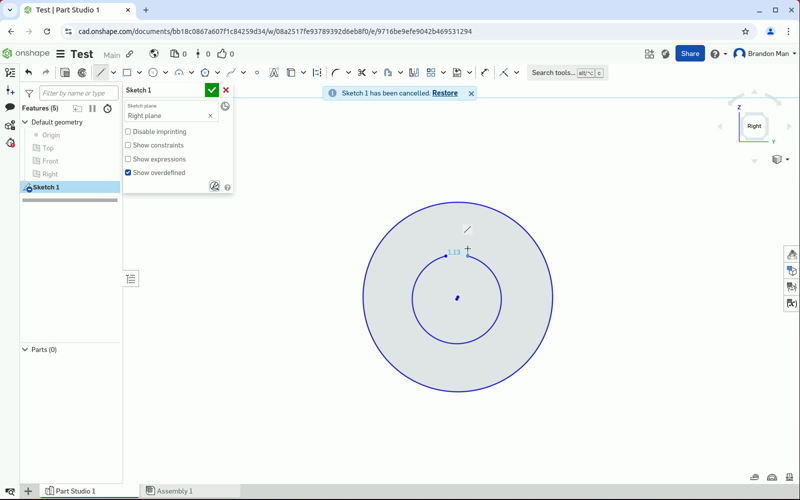
scroll(6)
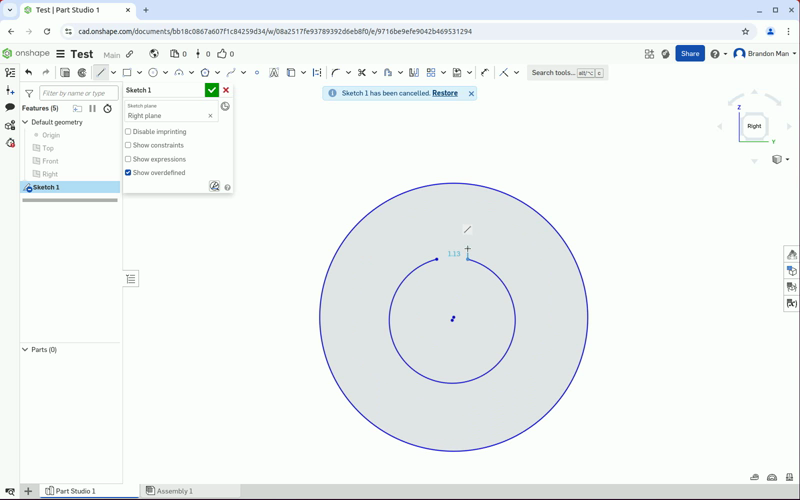
scroll(6)
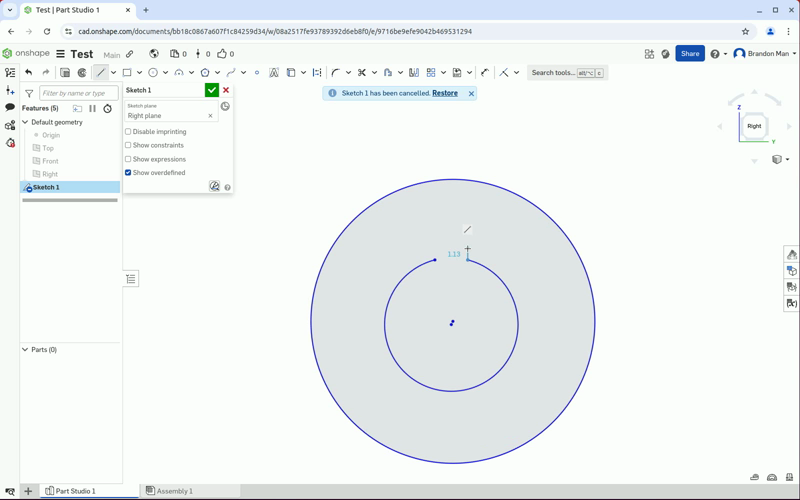
scroll(6)
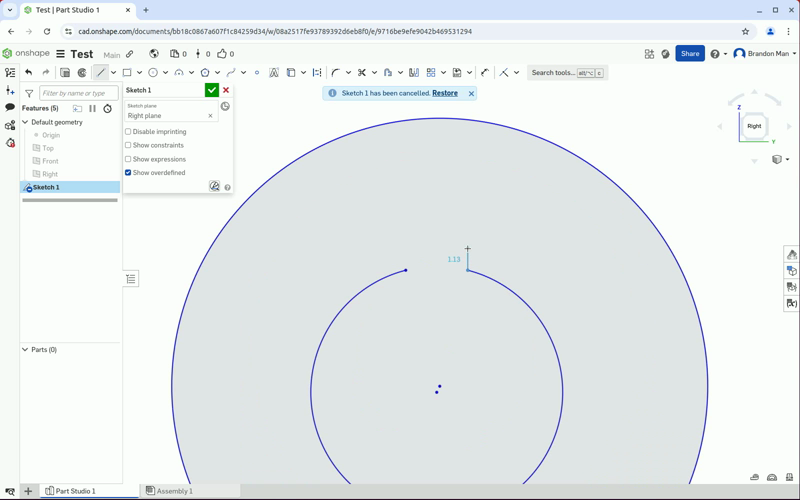
scroll(6)
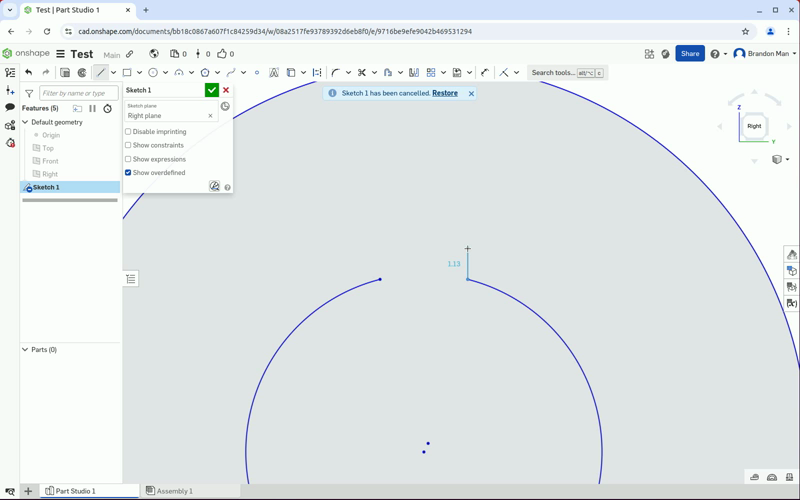
scroll(6)
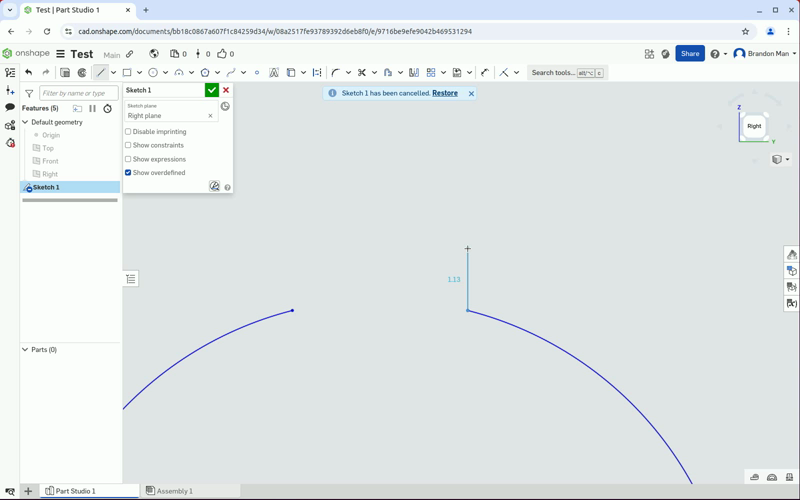
click(467, 248)
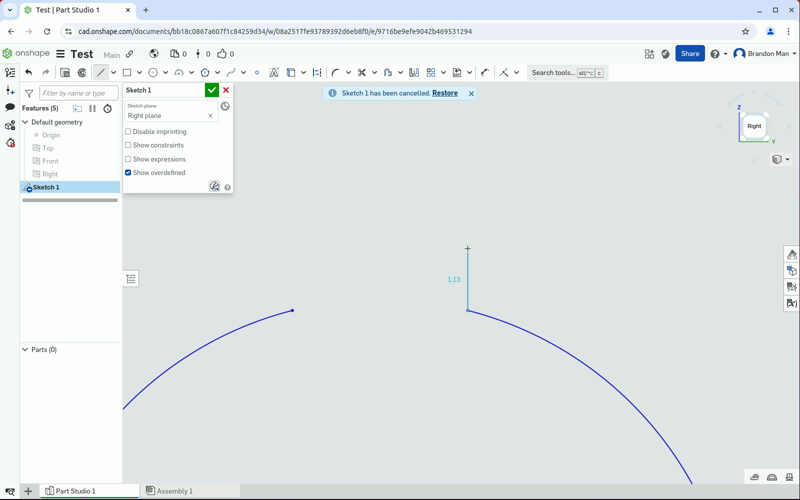
scroll(-6)
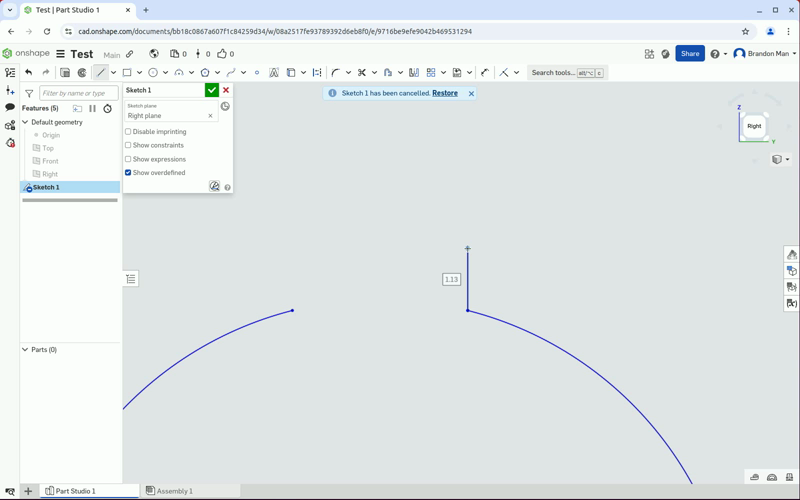
scroll(-6)
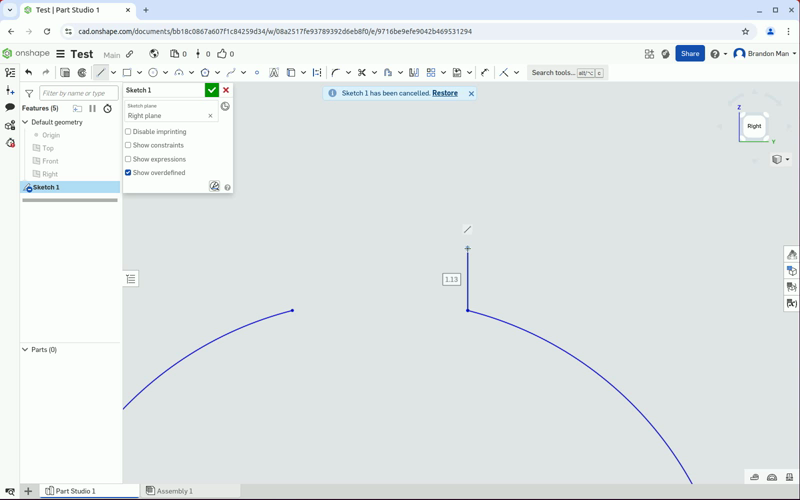
scroll(-6)
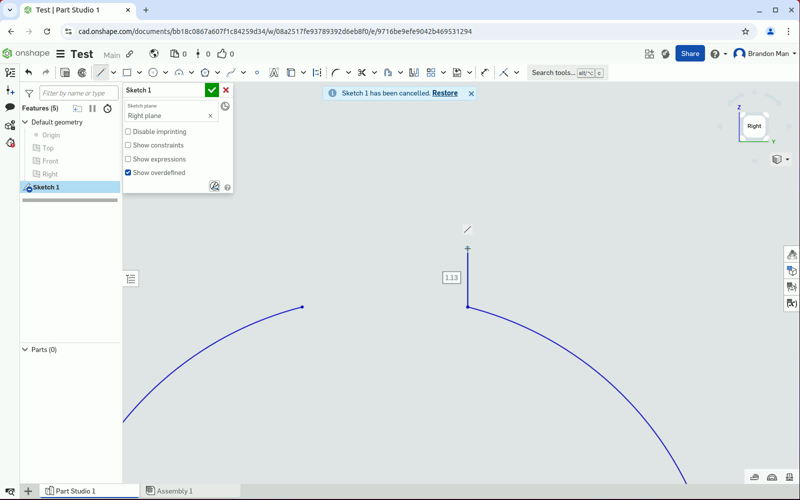
scroll(-6)
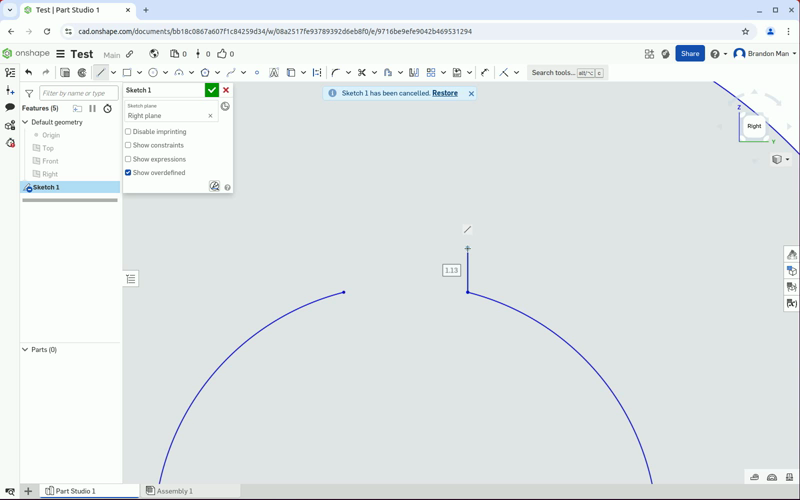
scroll(-6)
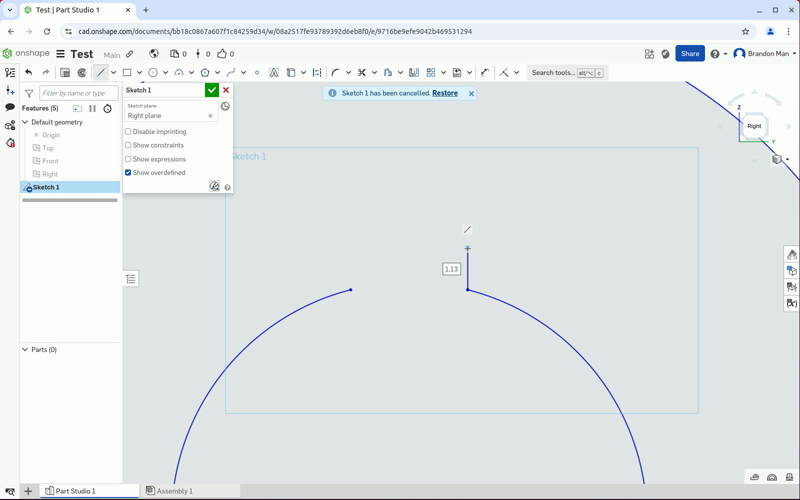
scroll(-6)
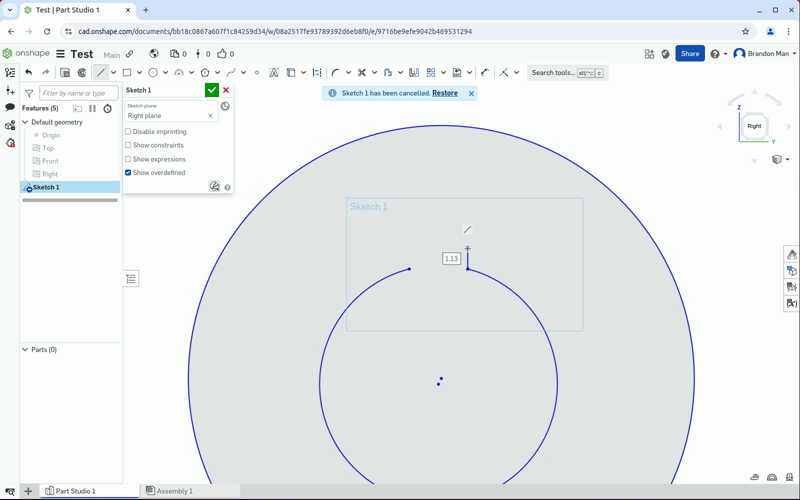
scroll(-6)
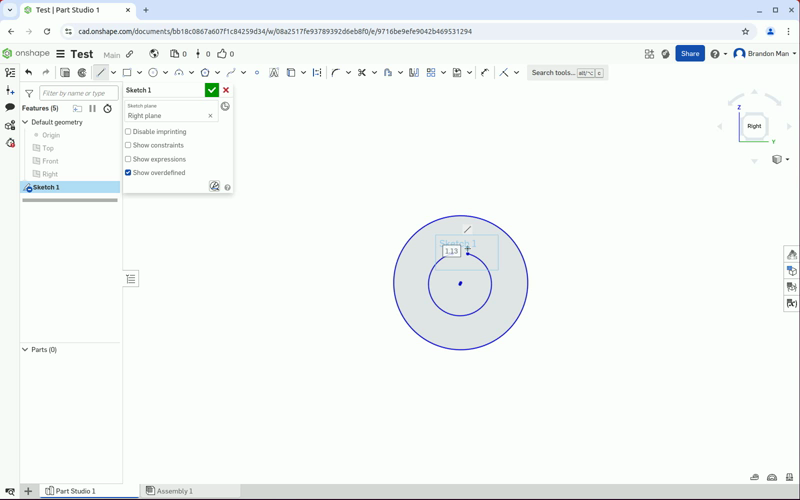
key_up(shift)
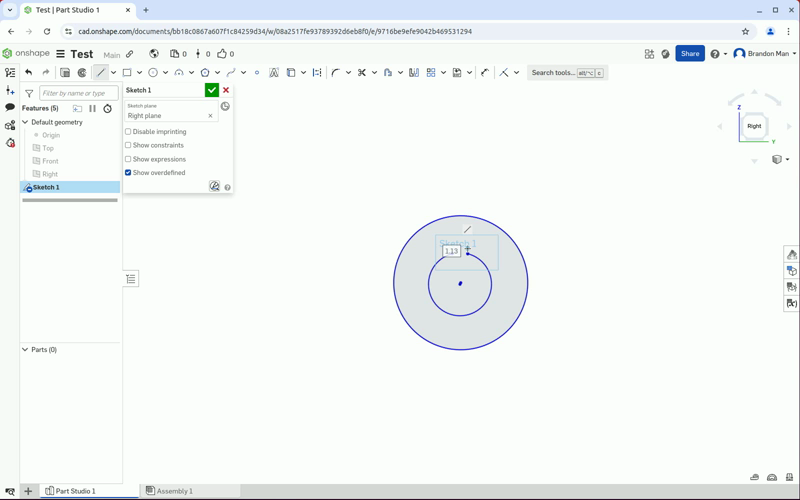
key_down(shift)
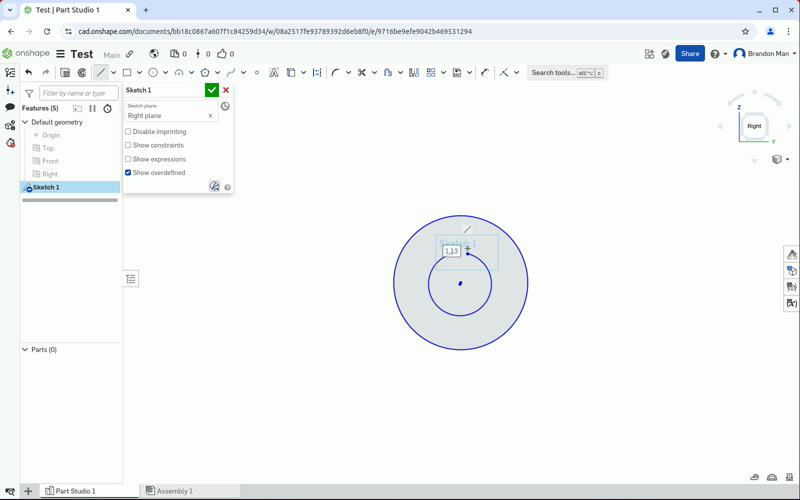
mouse_move(497, 248)
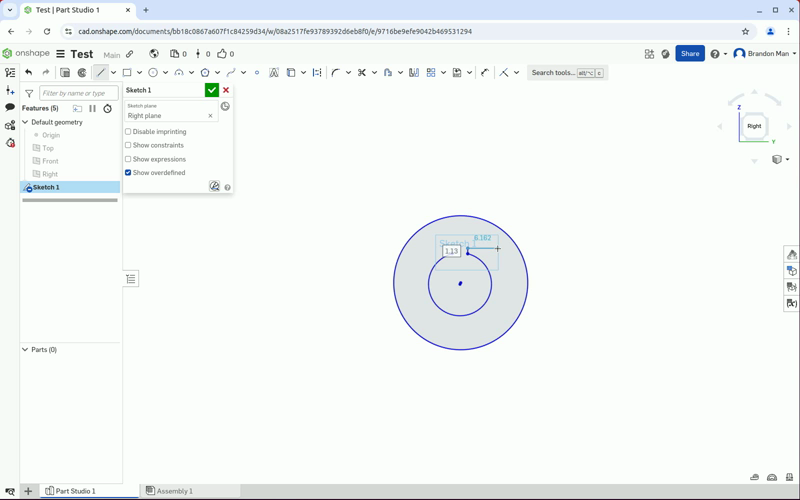
mouse_move(452, 248)
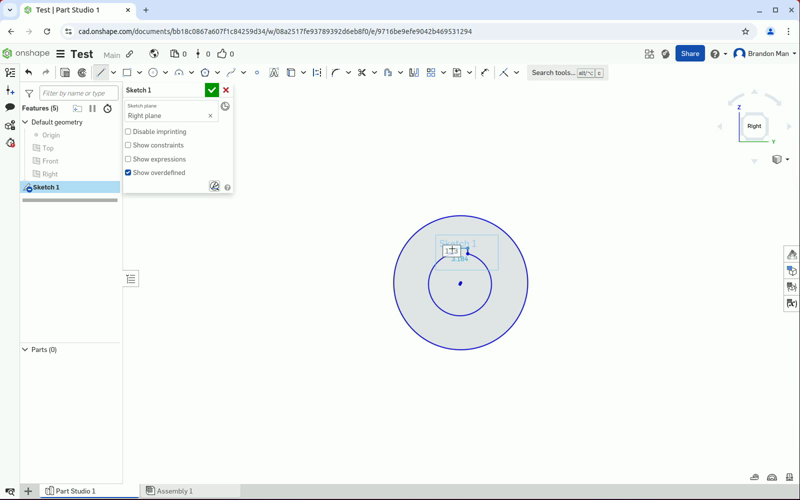
click(452, 248)
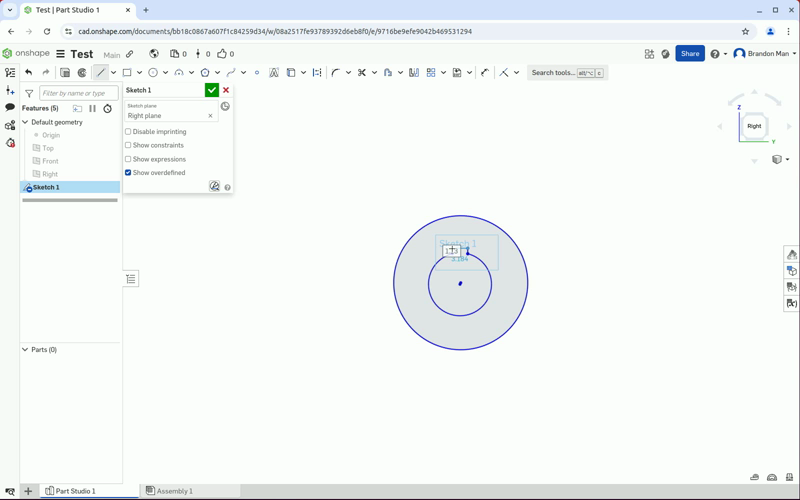
key_up(shift)
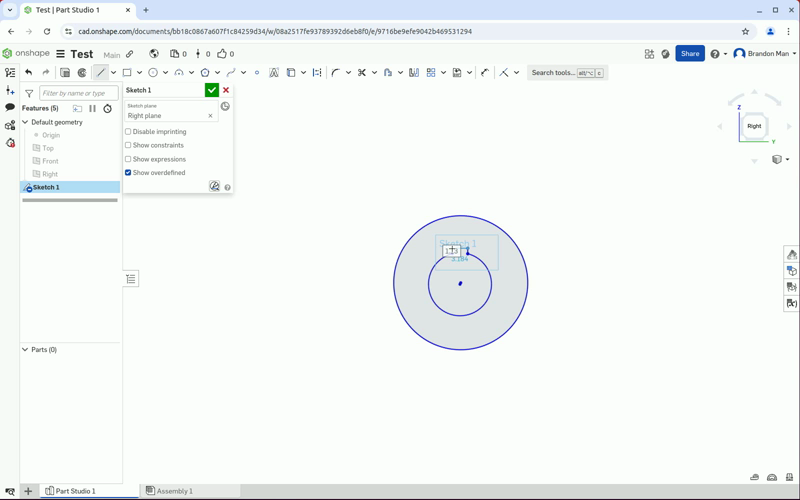
mouse_move(482, 248)
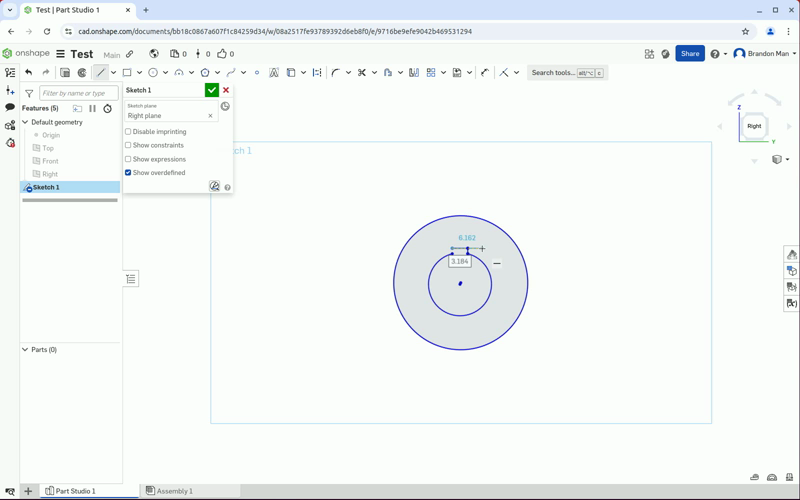
key_down(shift)
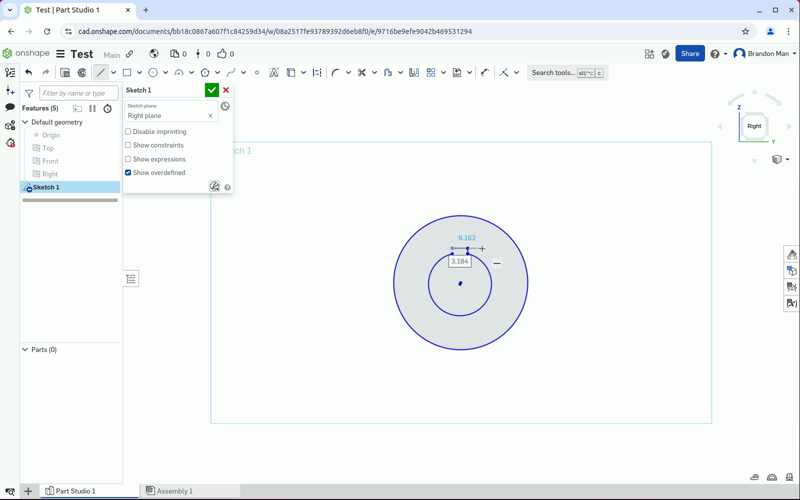
mouse_move(452, 253)
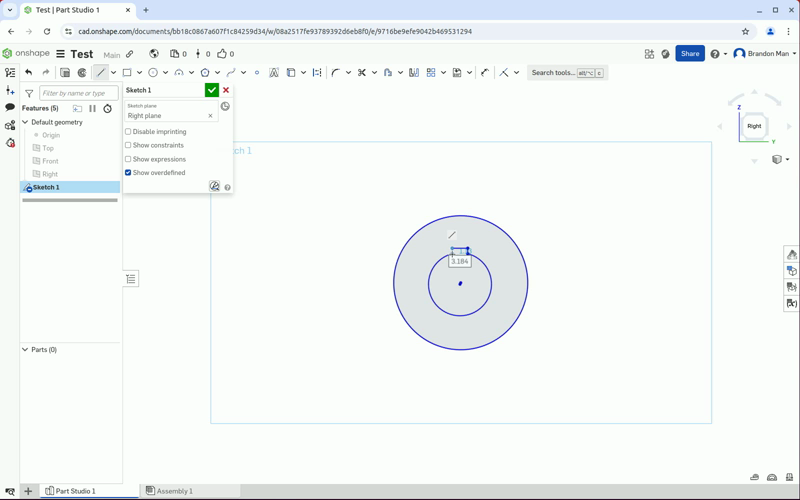
scroll(6)
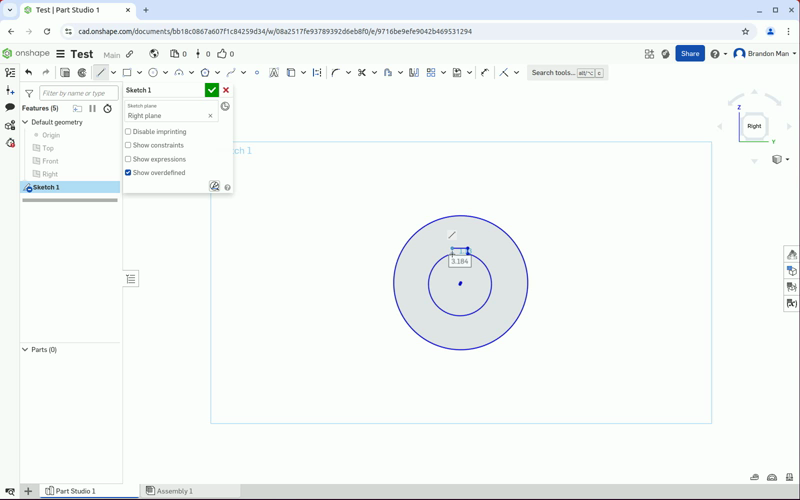
scroll(6)
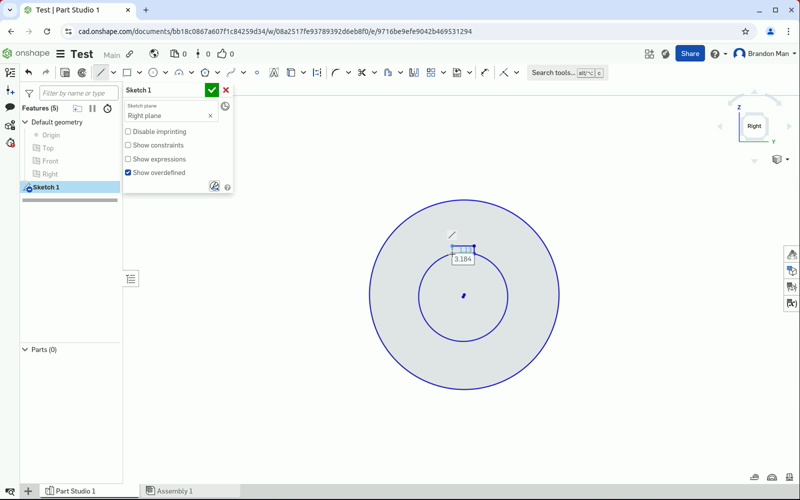
scroll(6)
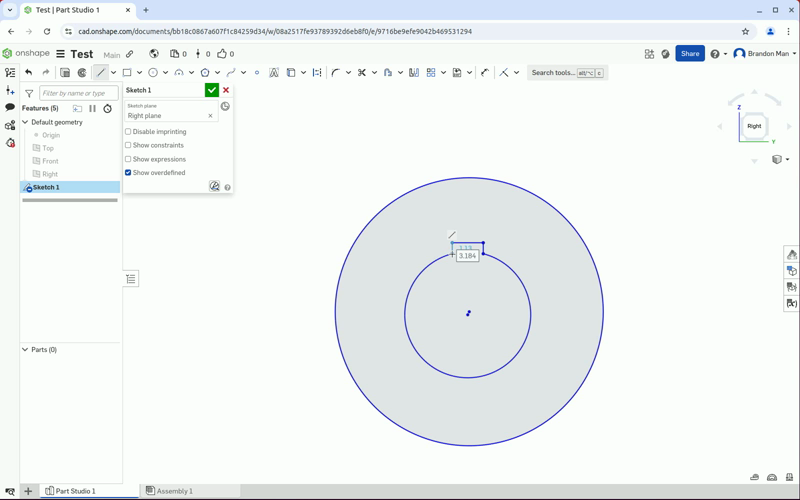
scroll(6)
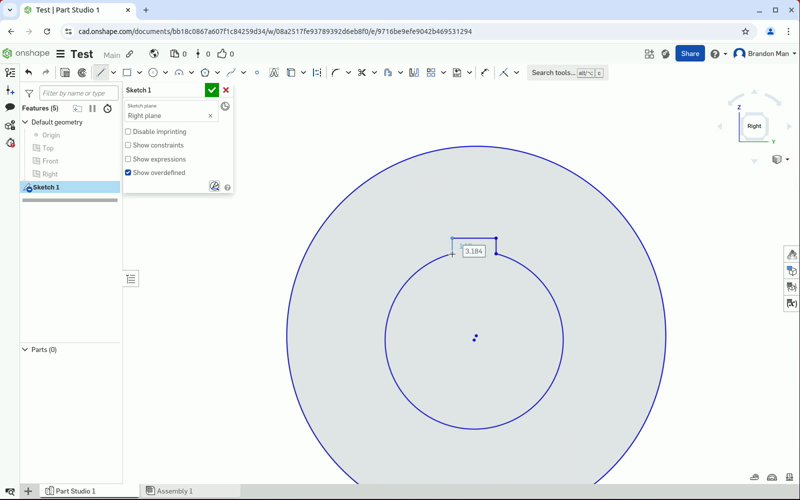
scroll(6)
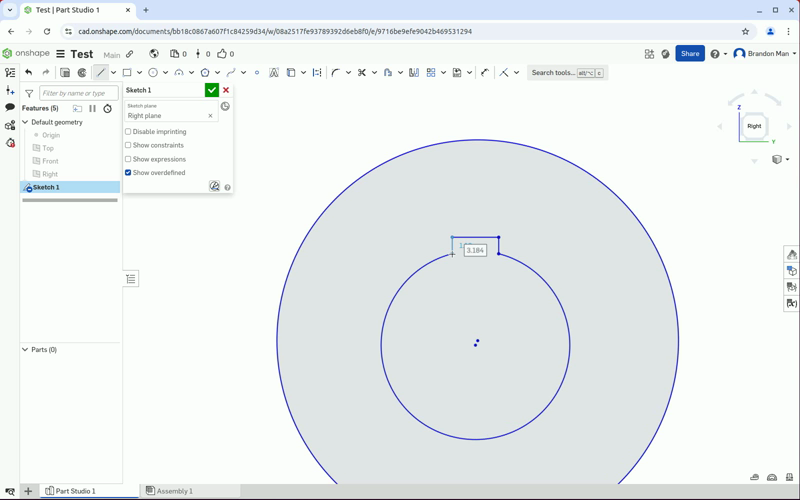
scroll(6)
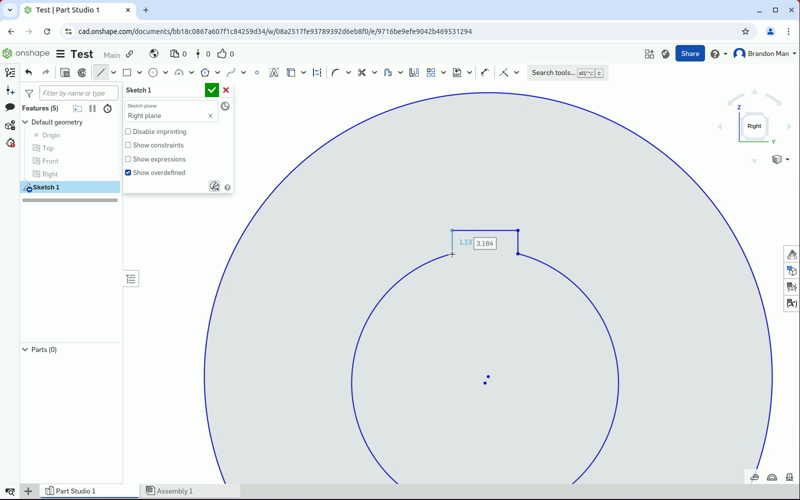
scroll(6)
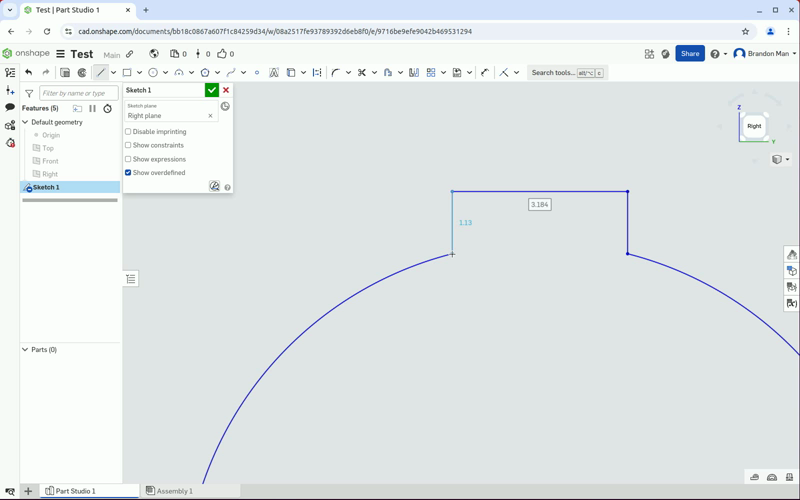
key_up(shift)
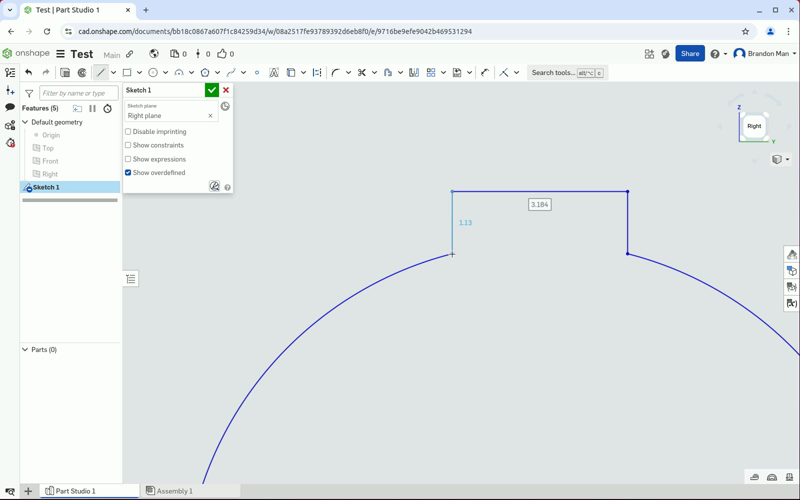
click(452, 253)
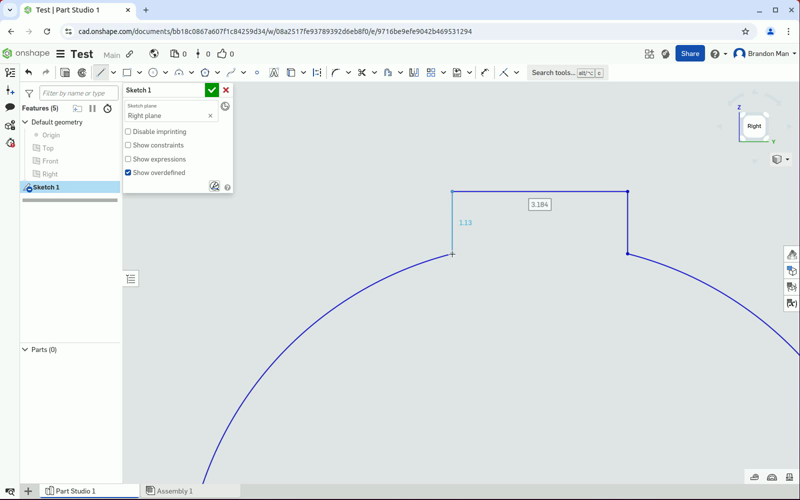
scroll(-6)
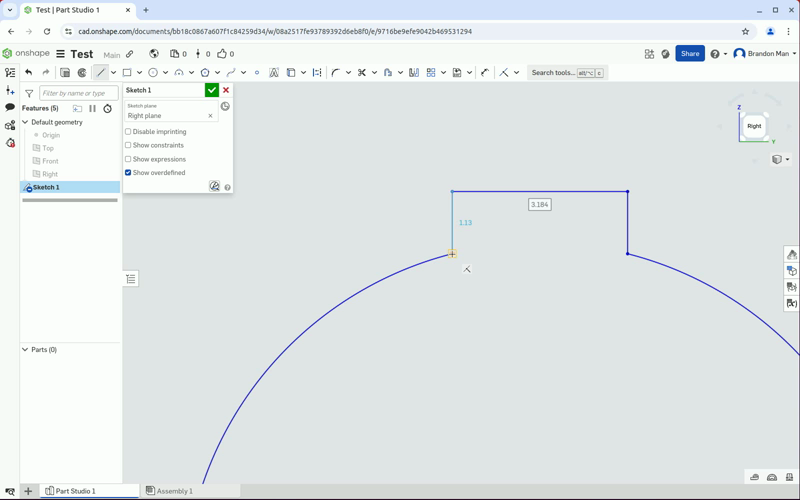
scroll(-6)
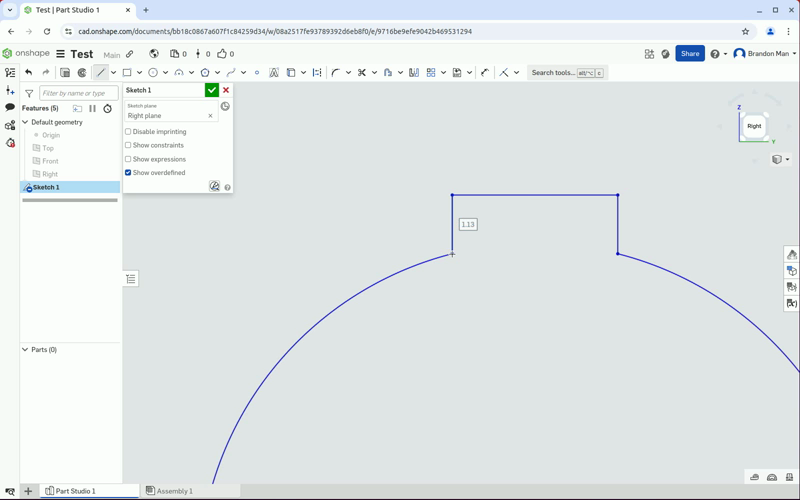
scroll(-6)
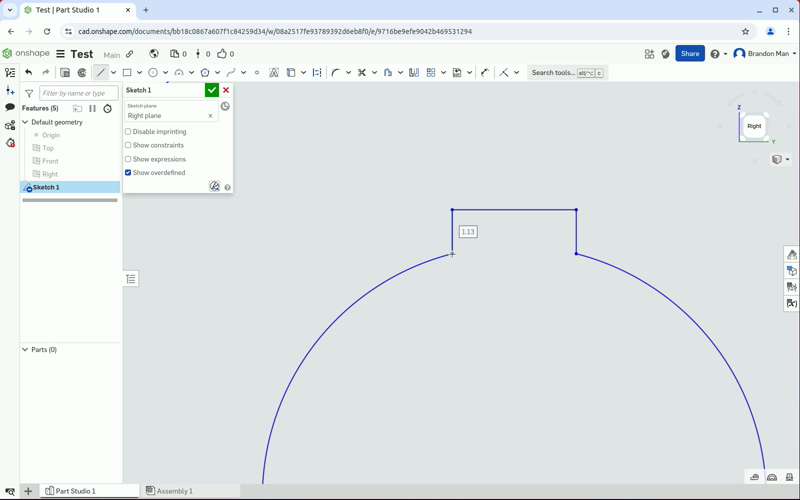
scroll(-6)
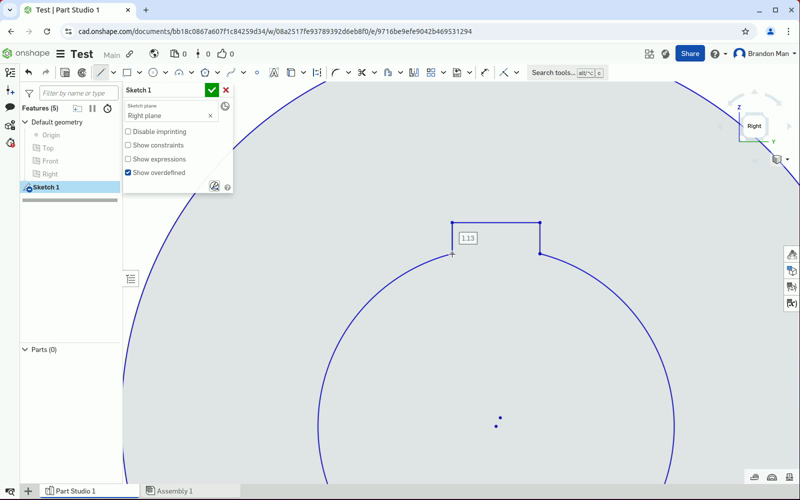
scroll(-6)
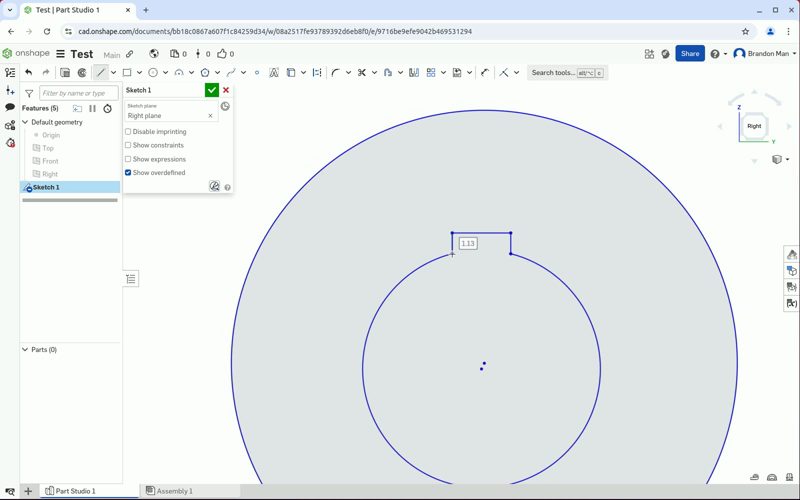
scroll(-6)
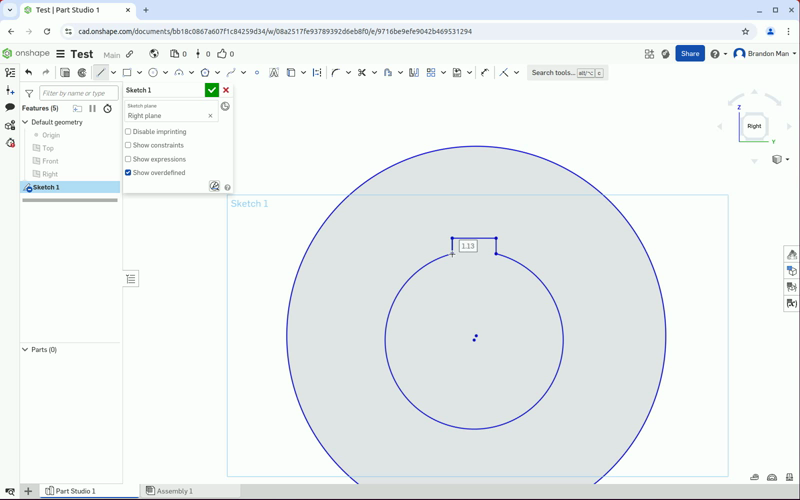
scroll(-6)
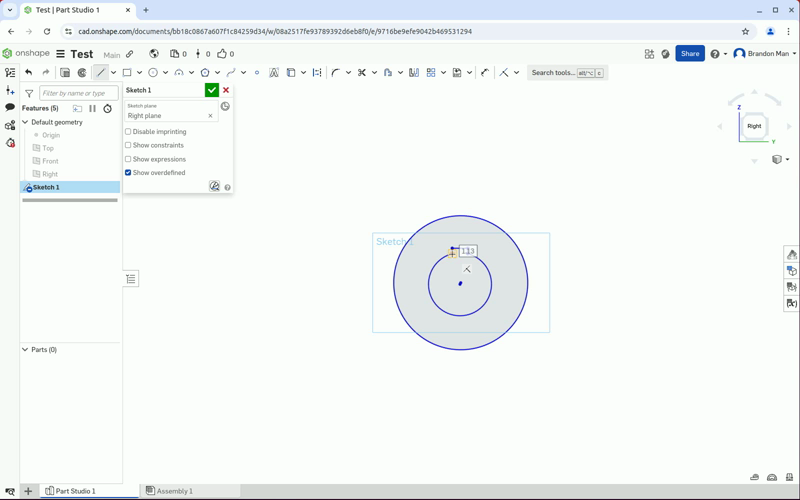
key(esc)
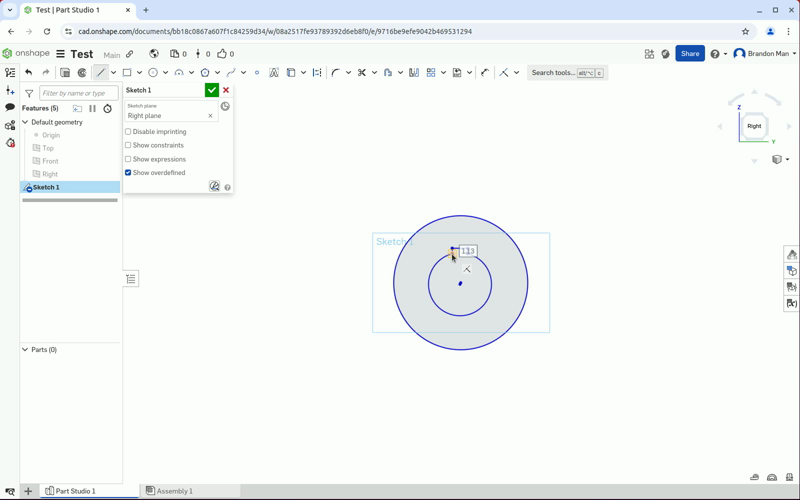
mouse_move(513, 304)
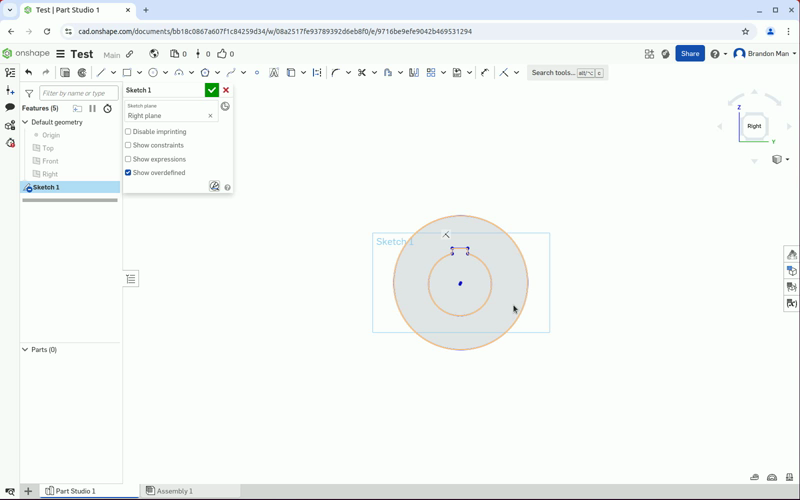
click(513, 304)
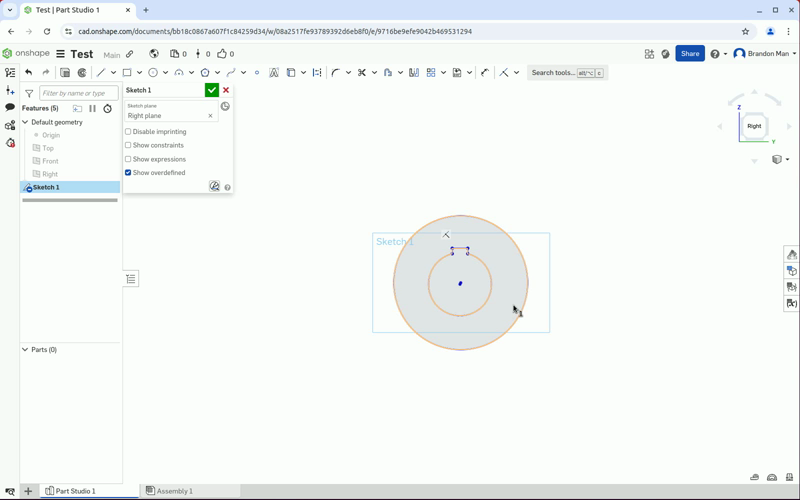
mouse_move(73, 352)
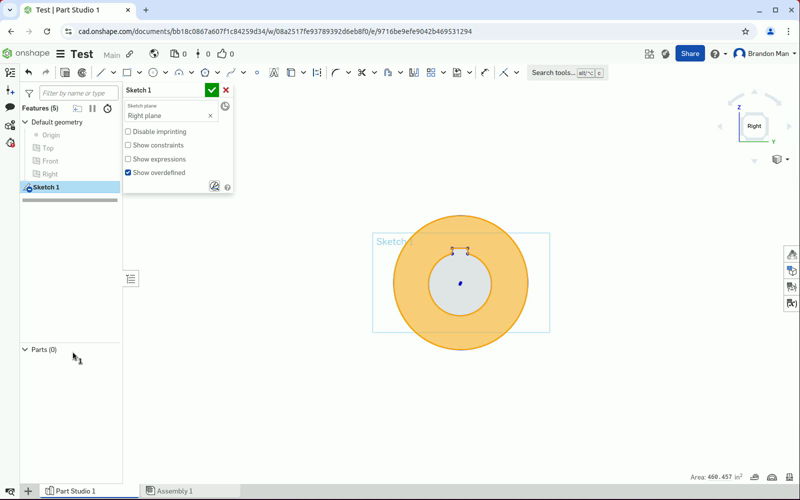
key(shift+y)
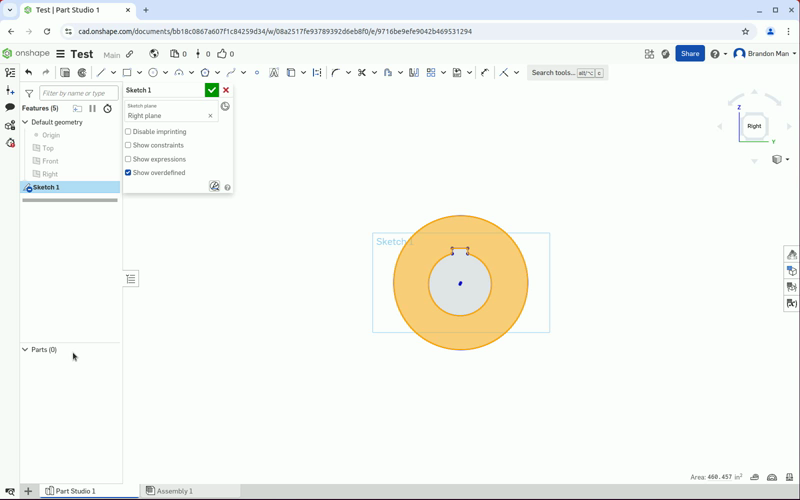
key(shift+e)
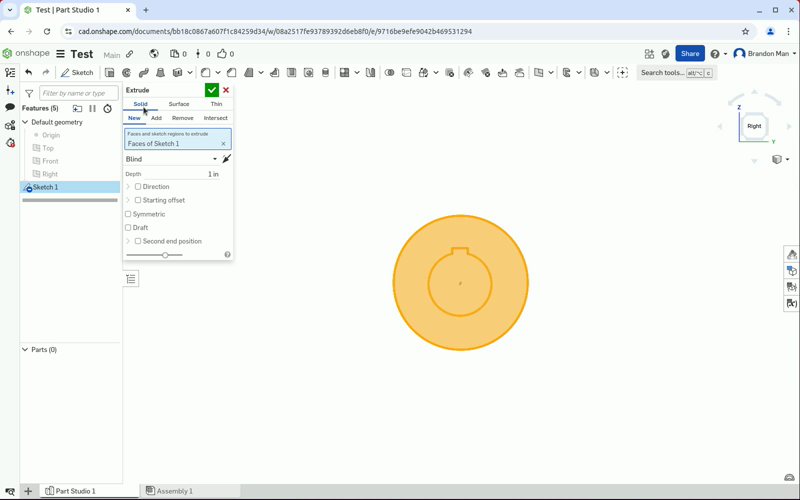
mouse_move(143, 106)
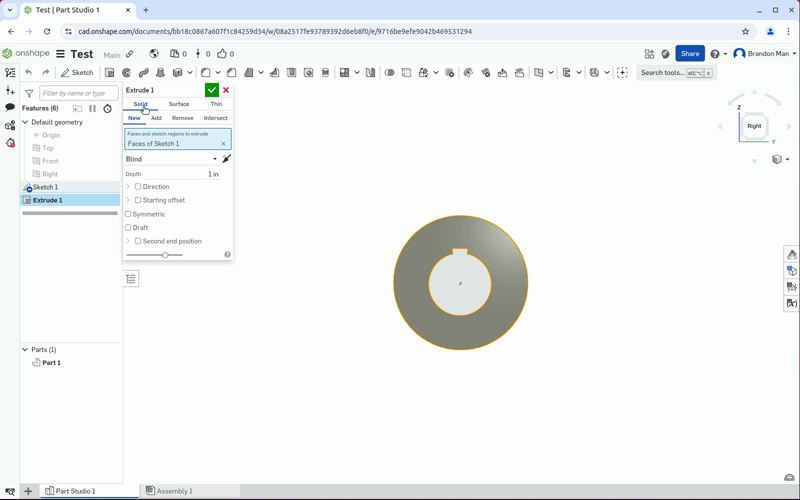
click(143, 106)
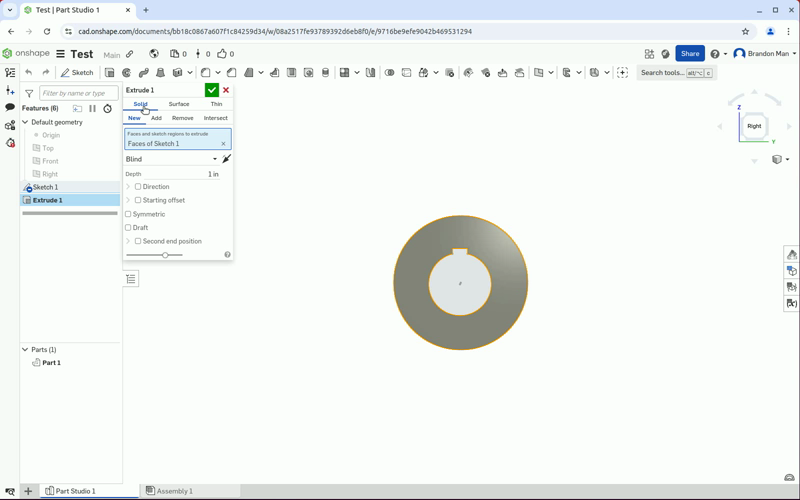
mouse_move(137, 120)
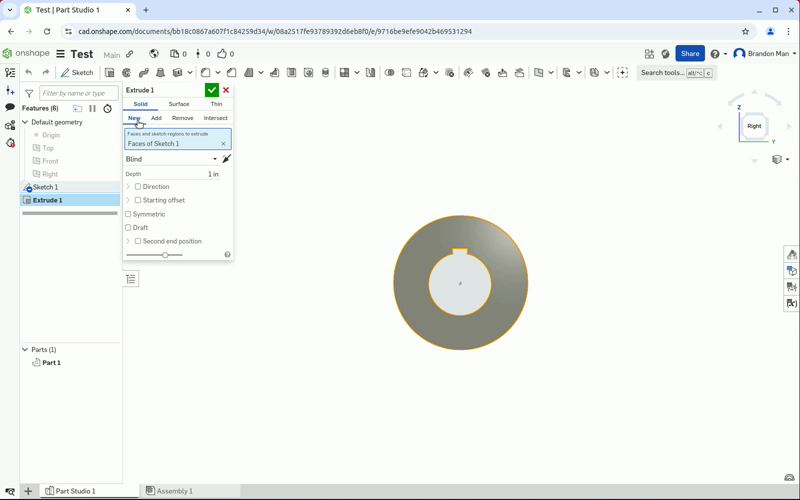
click(137, 120)
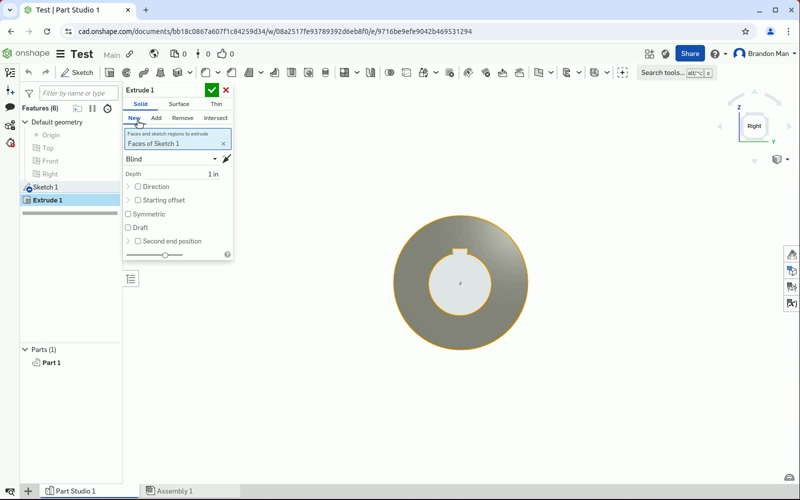
key(tab, 4)
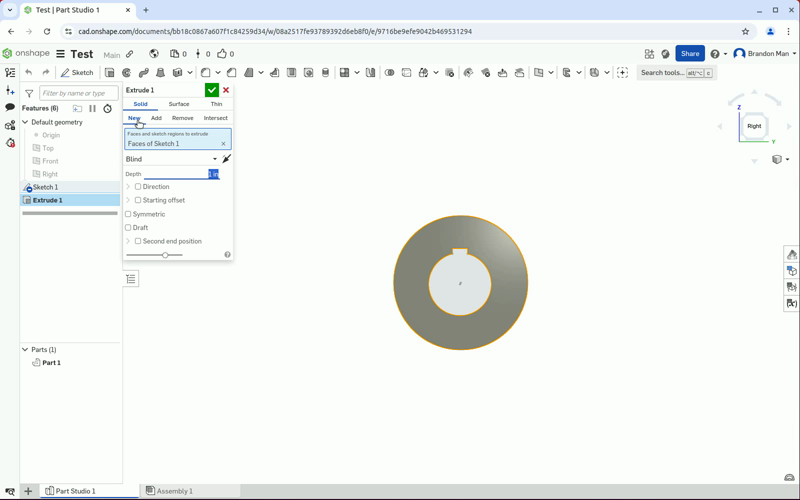
text(16.609)
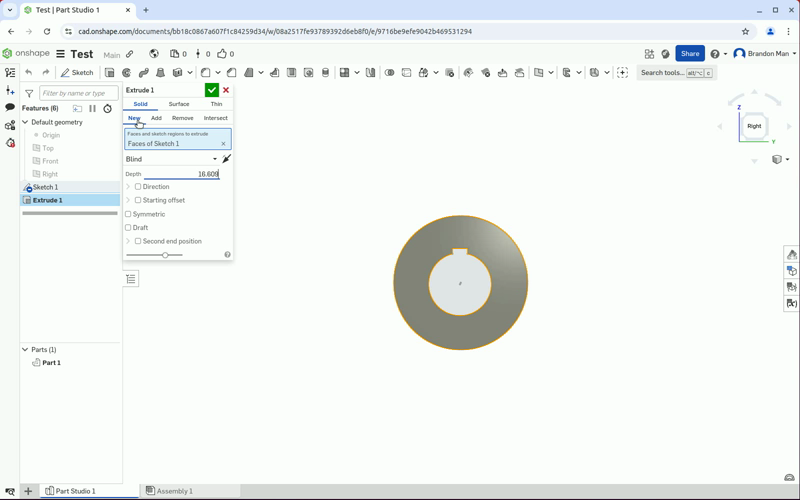
key(enter)
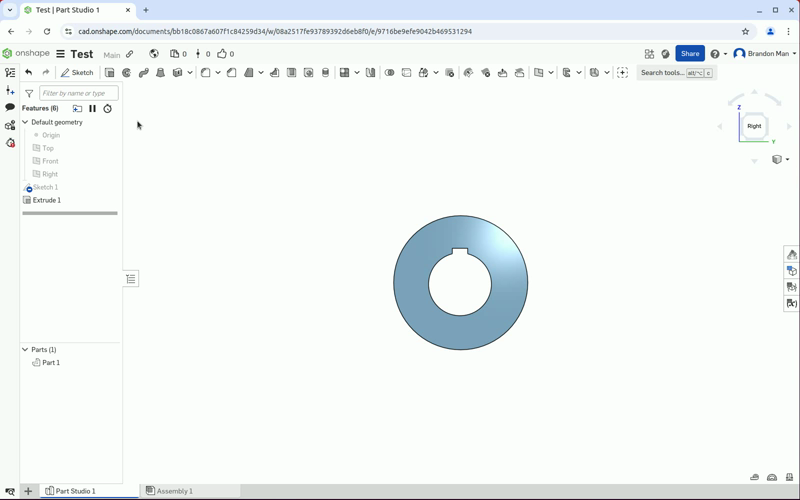
key(shift+h)
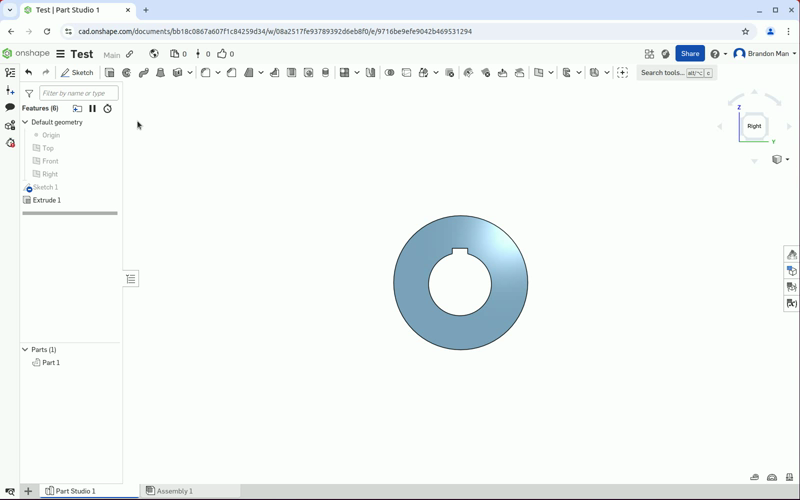
key(shift+h)
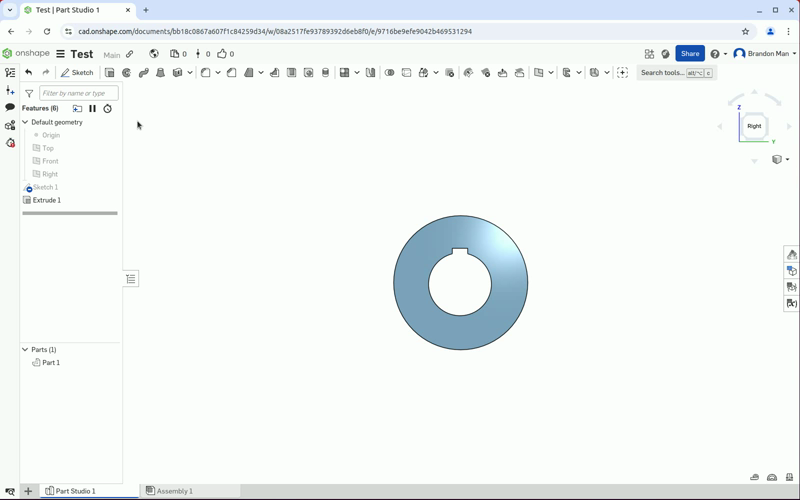
mouse_move(73, 189)
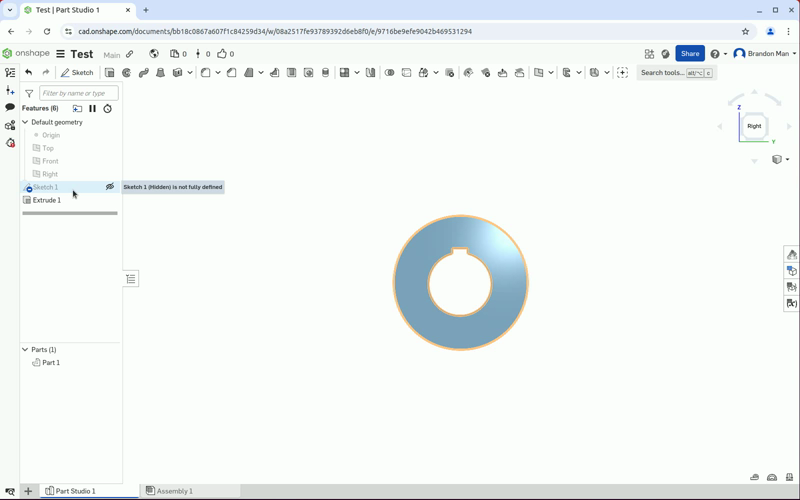
click(73, 189)
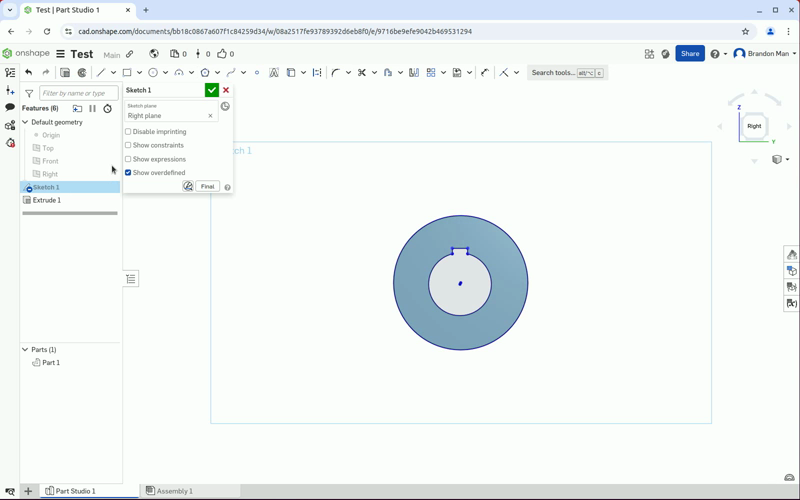
mouse_move(229, 92)
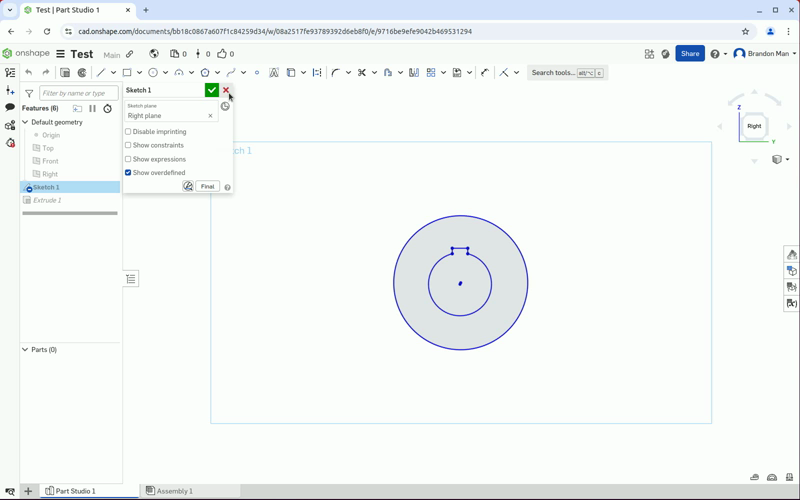
click(229, 92)
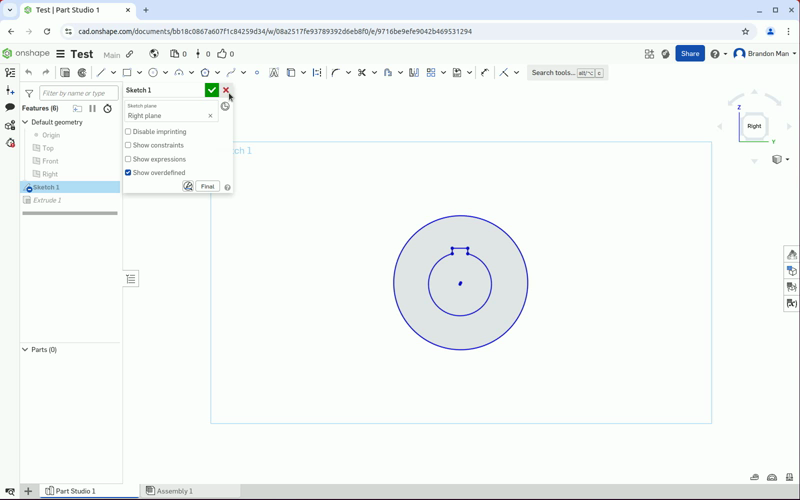
key(shift+s)
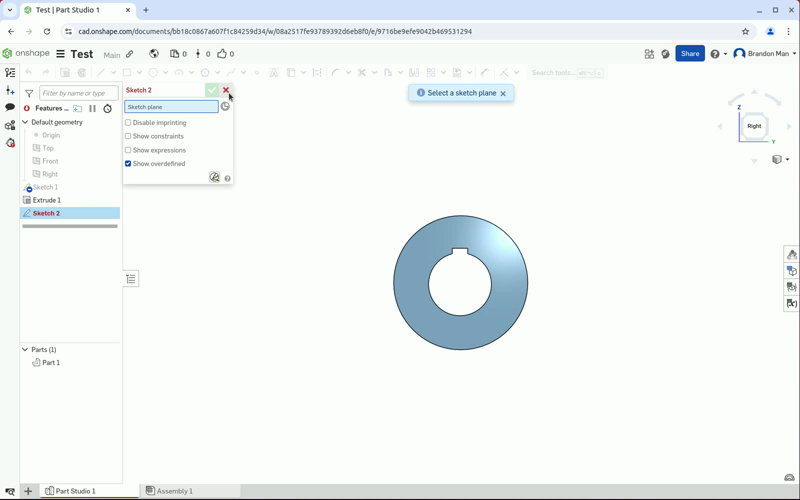
mouse_move(73, 176)
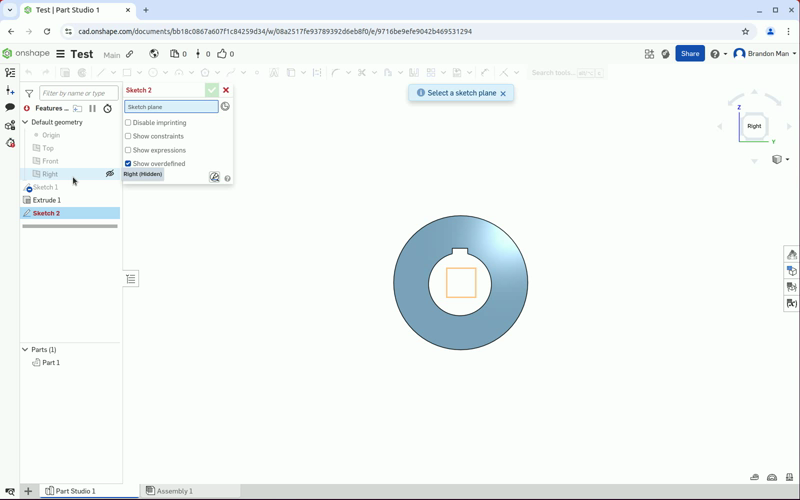
click(73, 176)
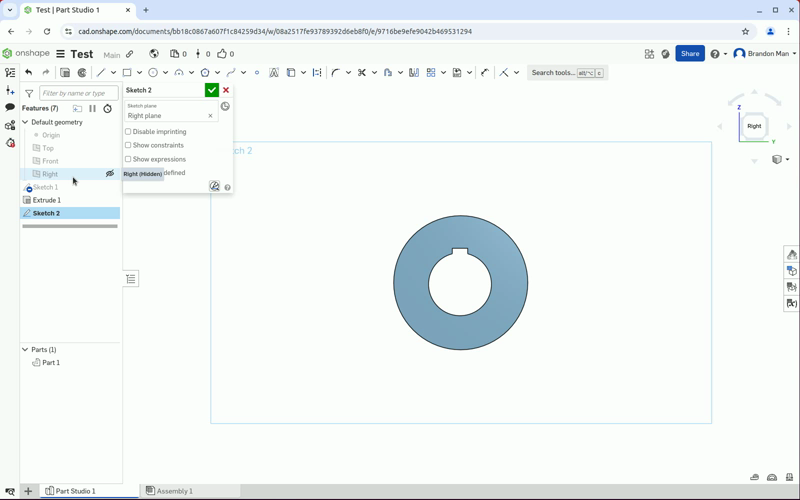
mouse_move(73, 352)
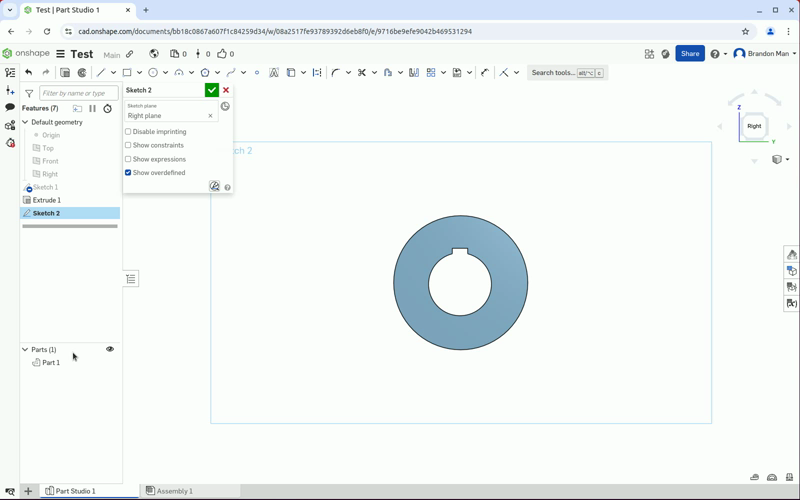
key(y)
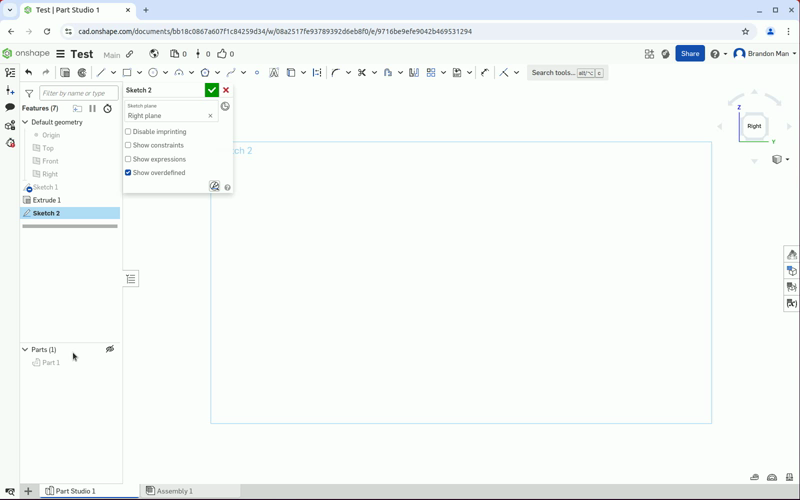
key(c)
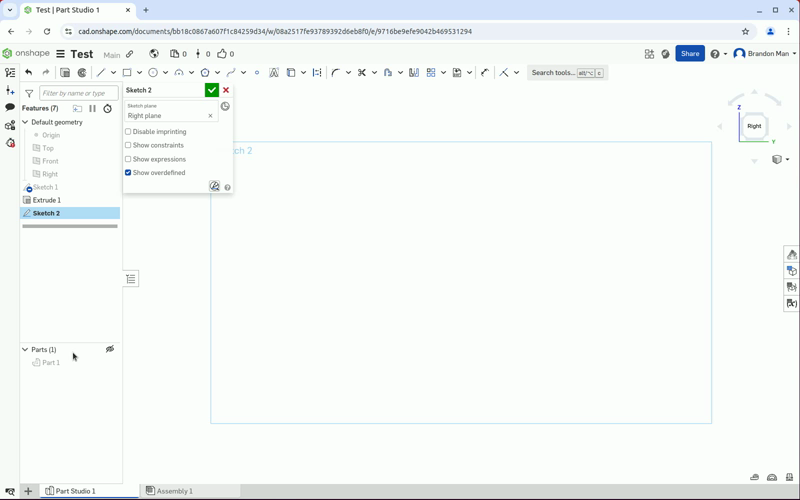
key_down(shift)
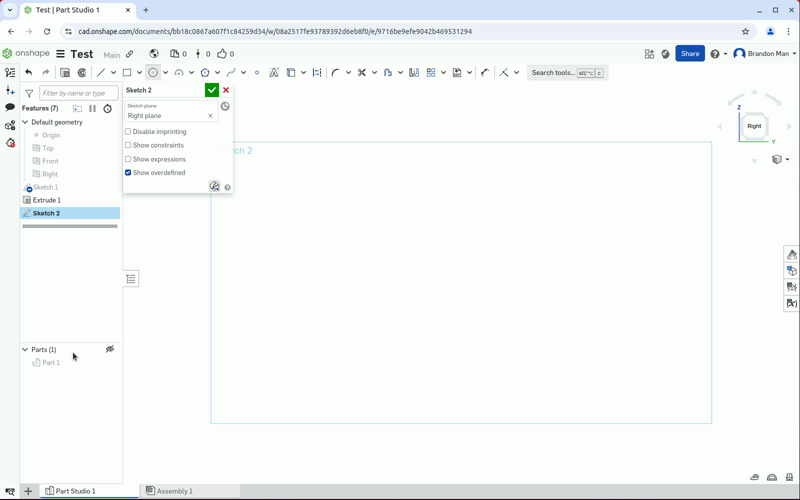
mouse_move(461, 282)
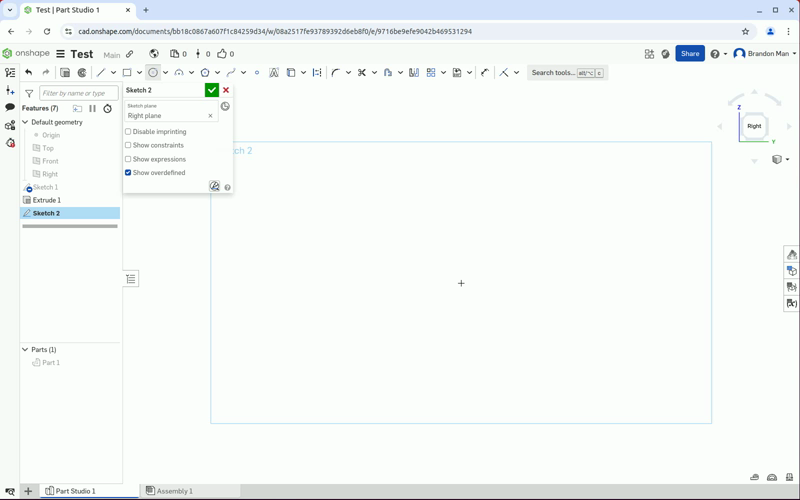
click(461, 282)
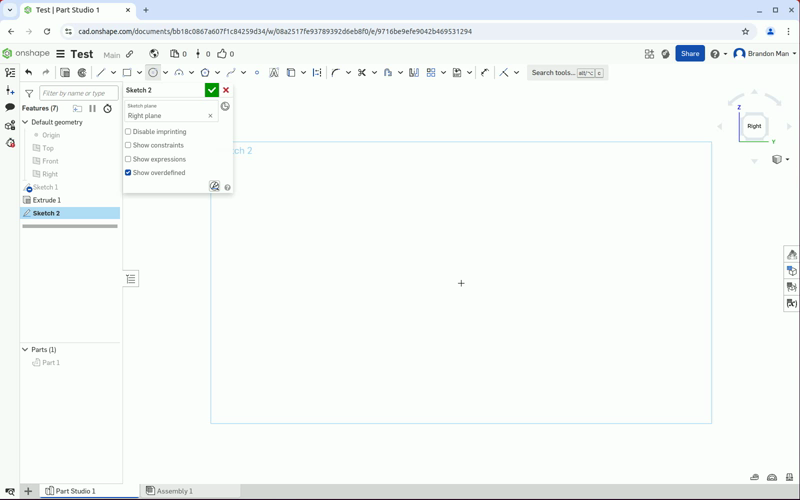
key_up(shift)
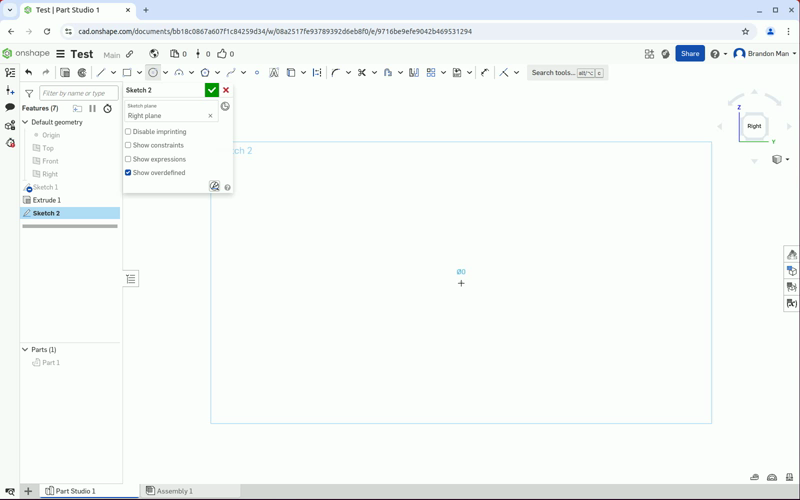
mouse_move(574, 282)
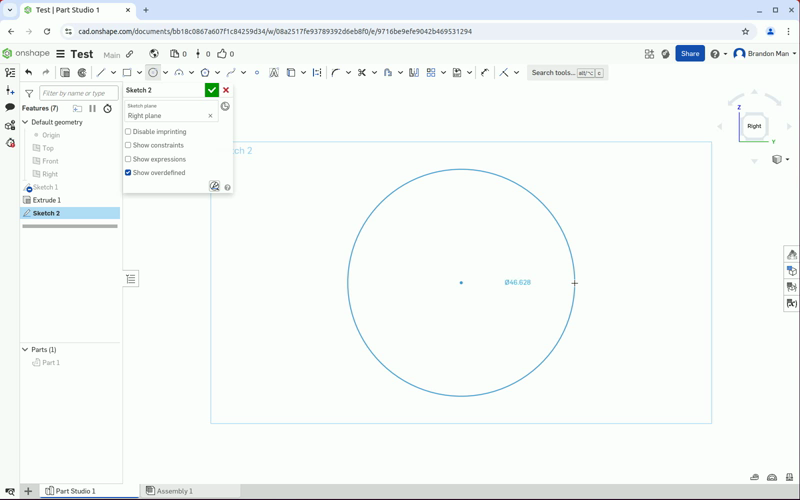
click(574, 282)
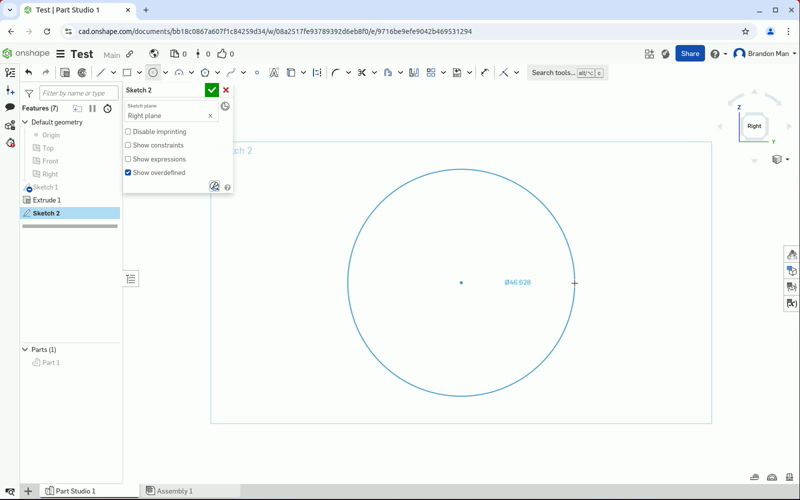
key(esc)
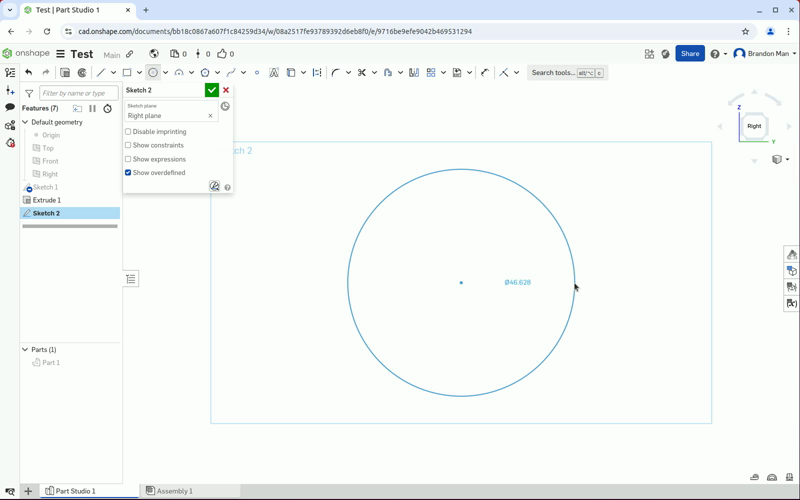
key(l)
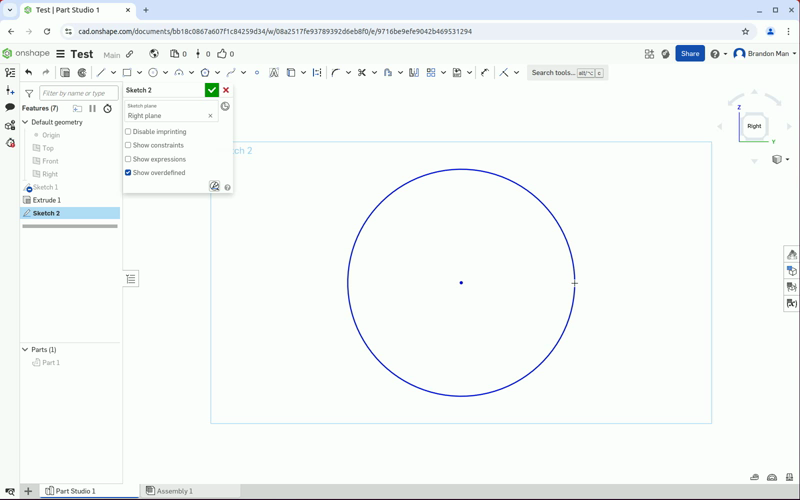
key_down(shift)
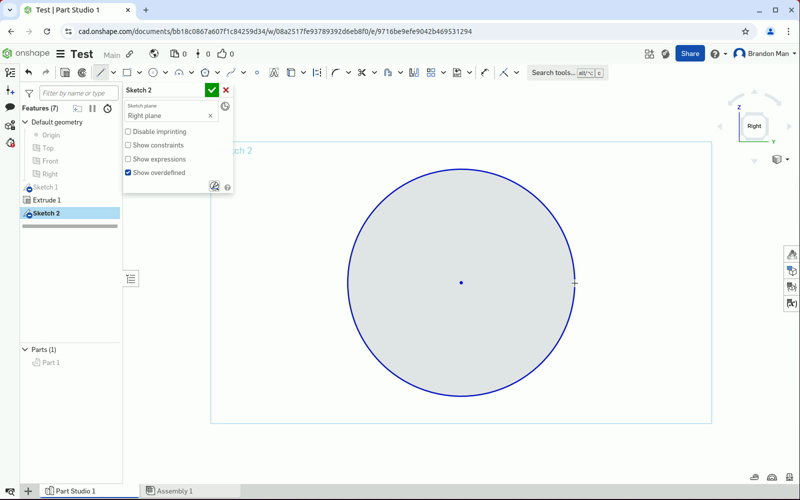
mouse_move(369, 292)
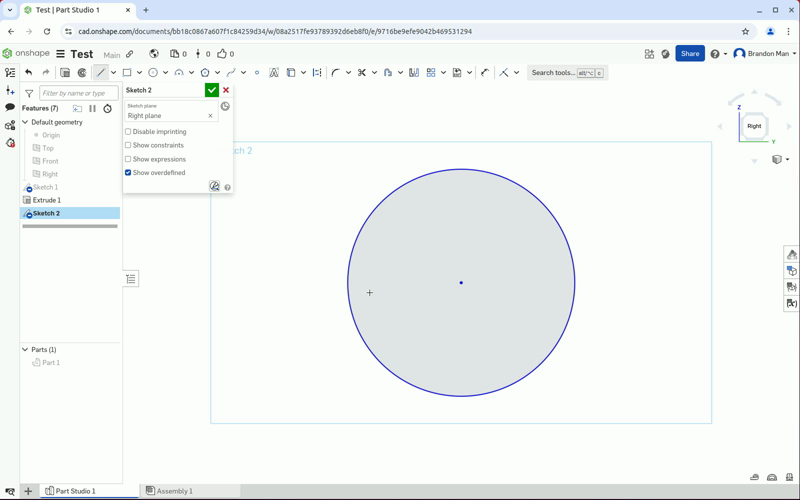
click(369, 292)
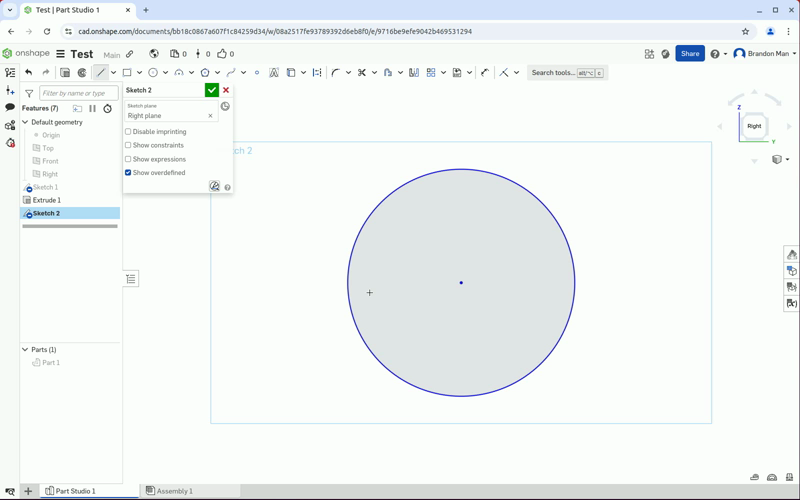
key_up(shift)
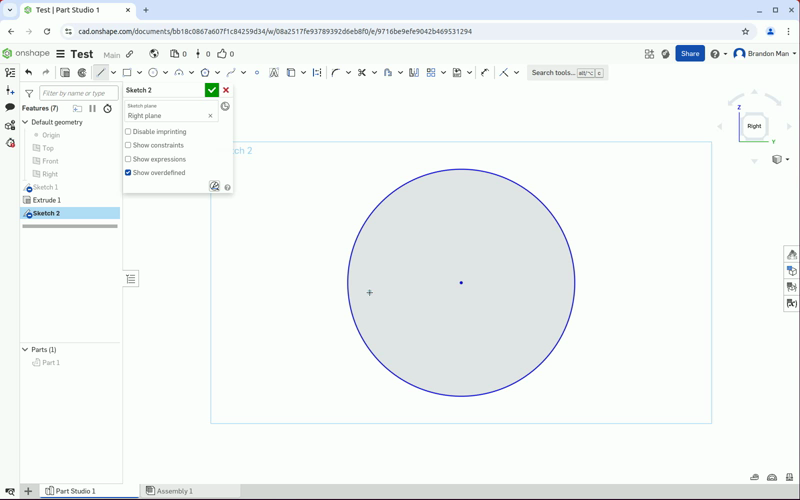
key_down(shift)
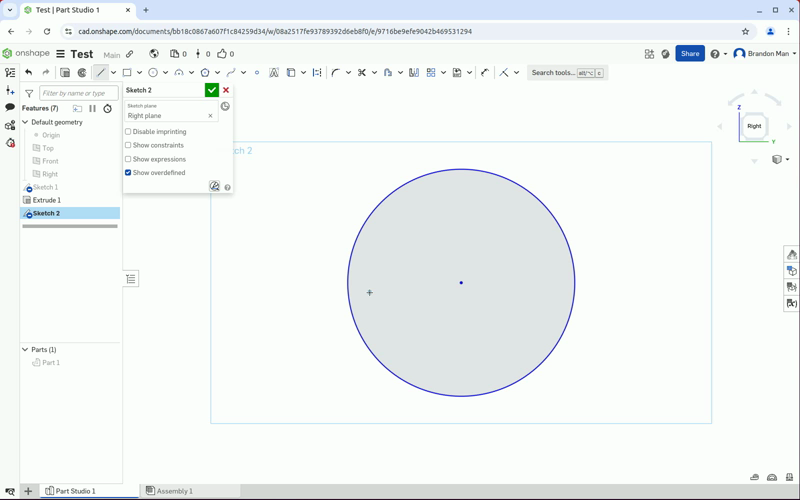
mouse_move(399, 292)
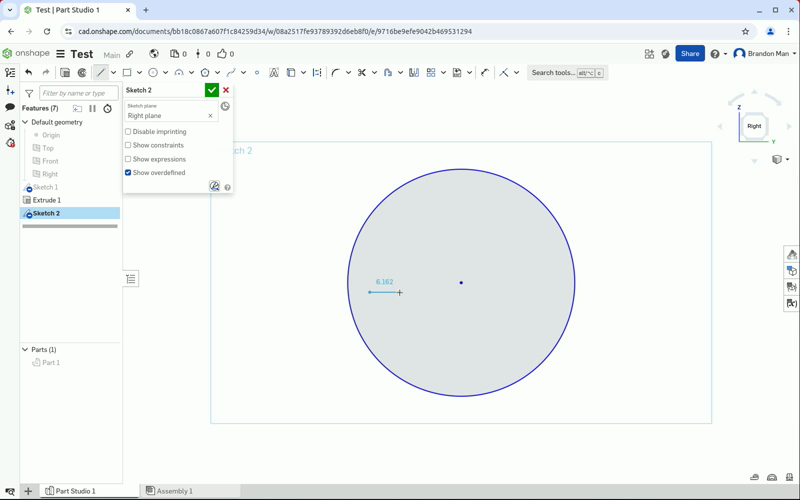
mouse_move(386, 292)
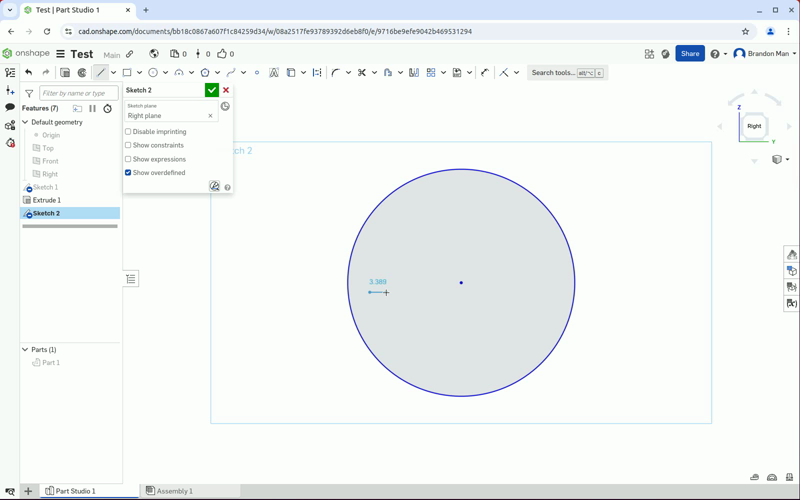
click(386, 292)
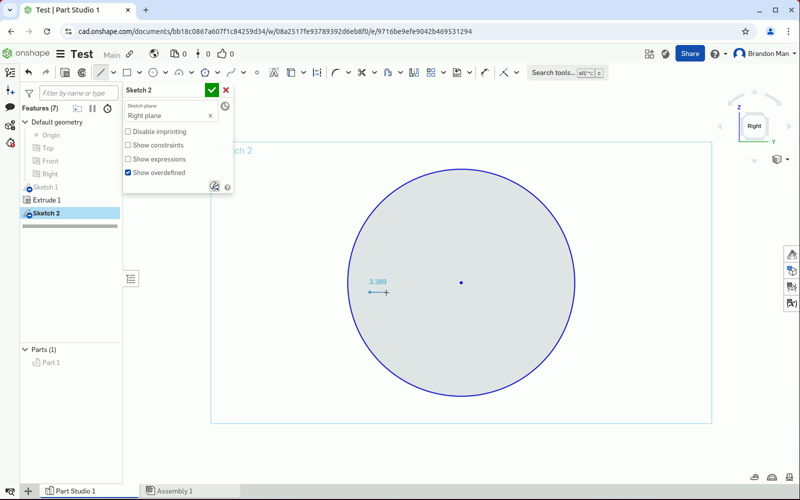
key_up(shift)
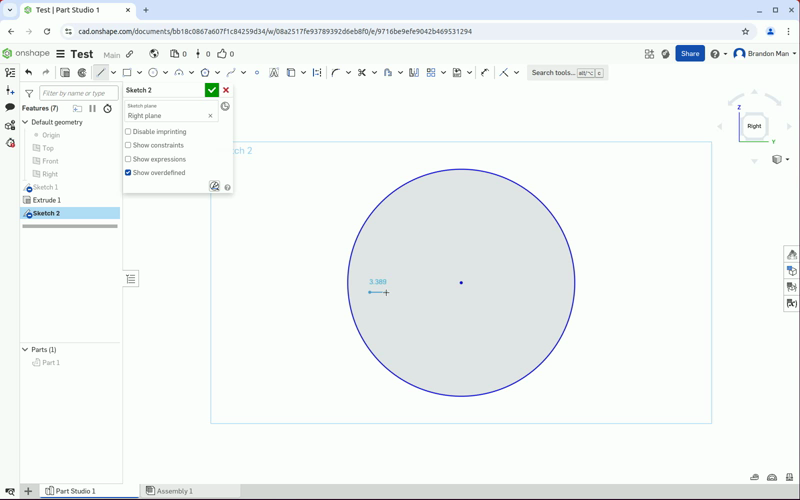
key_down(shift)
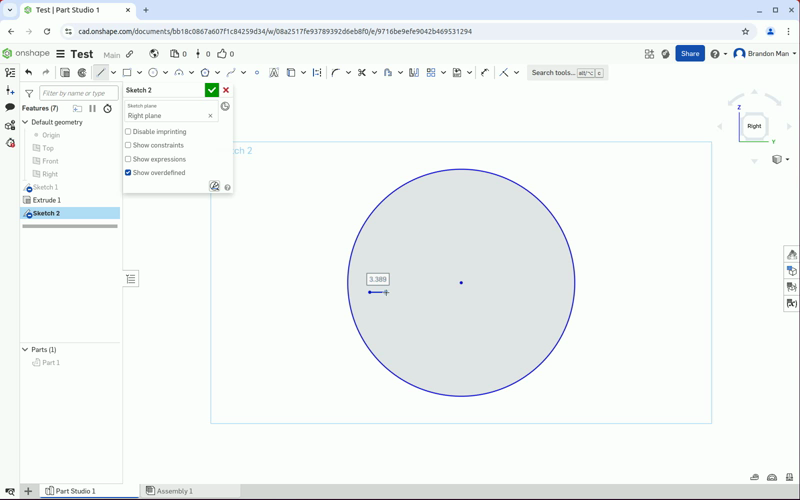
mouse_move(416, 292)
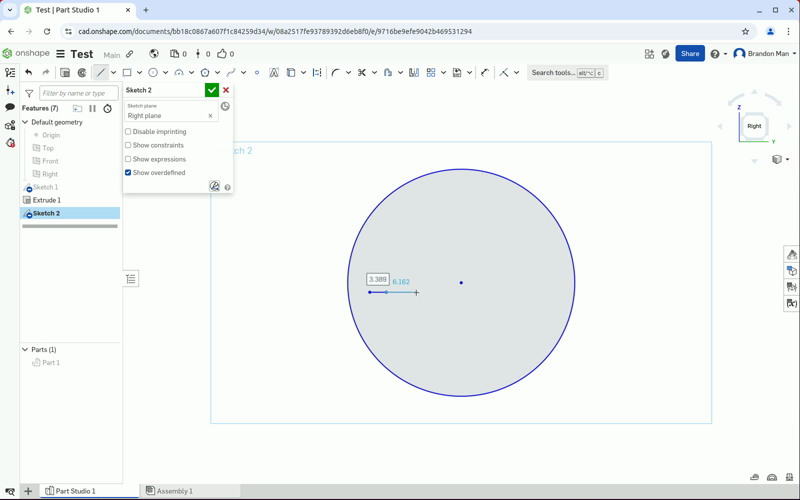
mouse_move(386, 282)
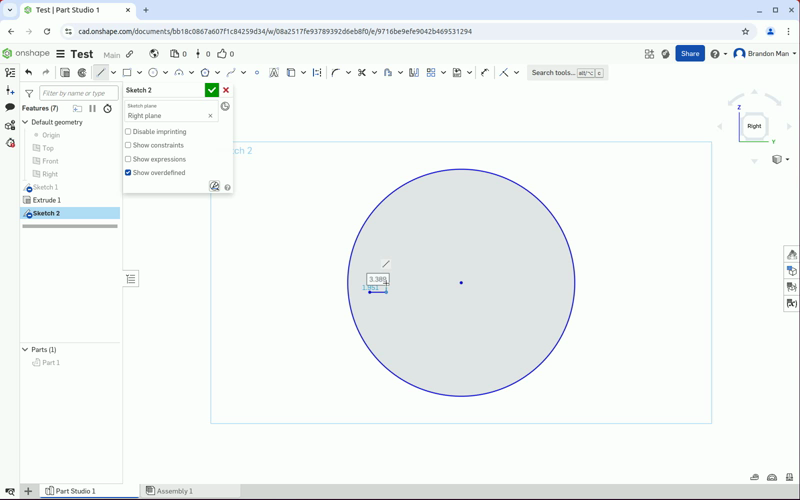
click(386, 282)
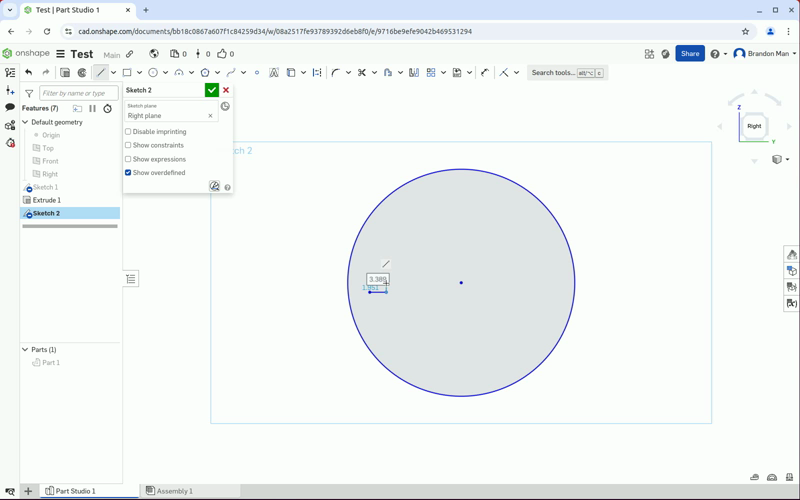
key_up(shift)
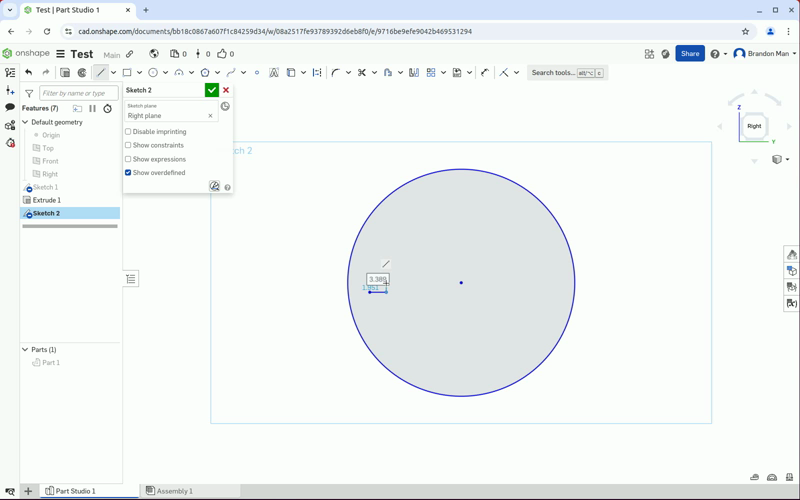
key_down(shift)
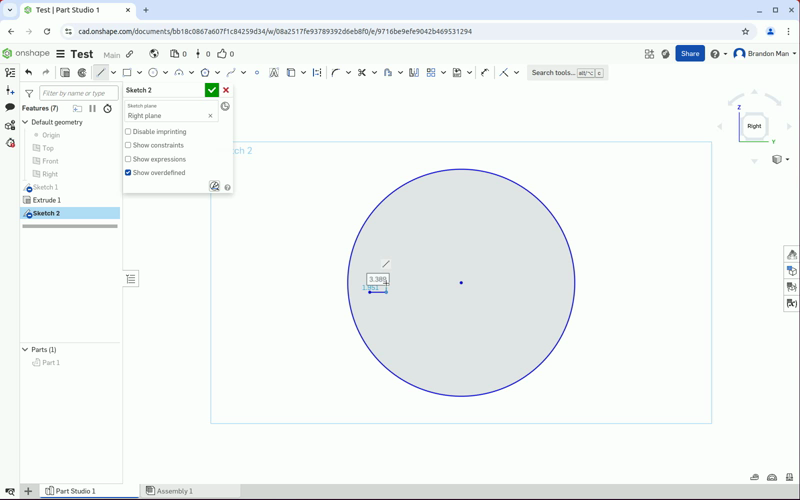
mouse_move(416, 282)
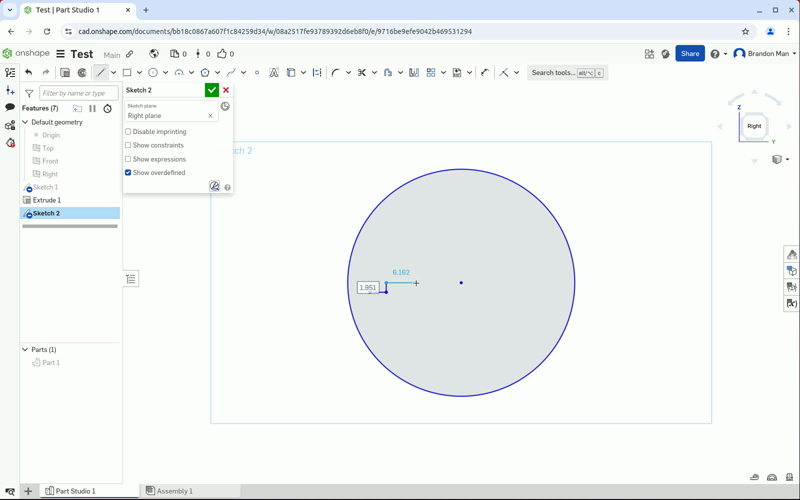
mouse_move(386, 273)
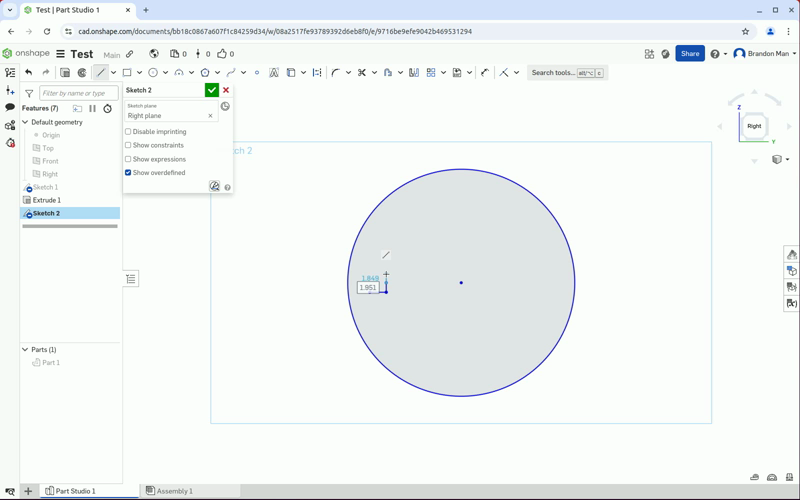
click(386, 273)
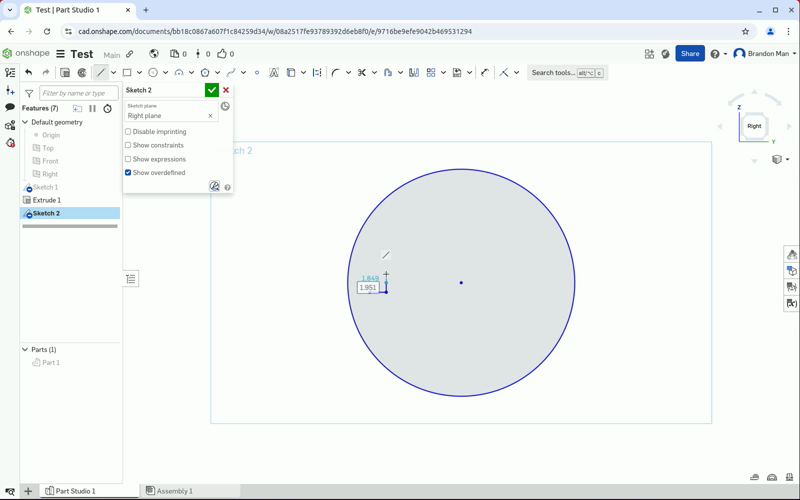
key_up(shift)
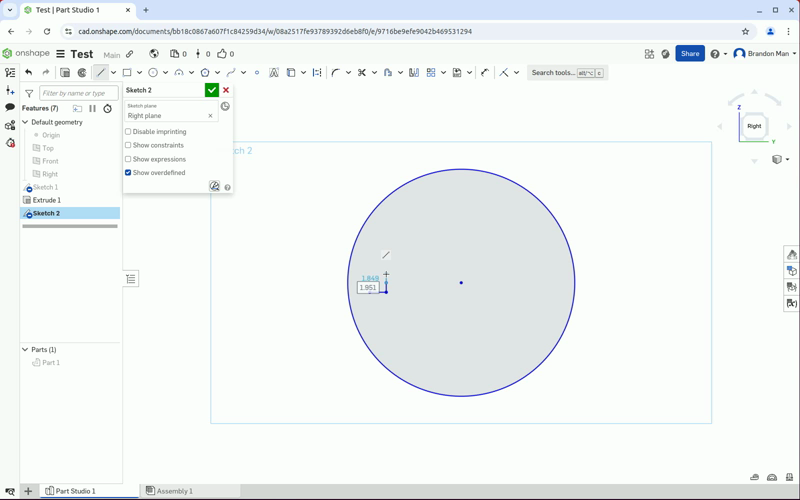
key_down(shift)
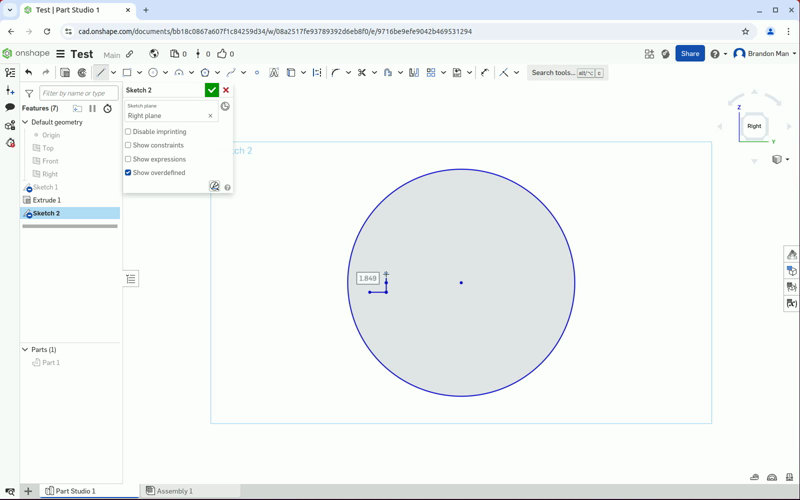
mouse_move(416, 273)
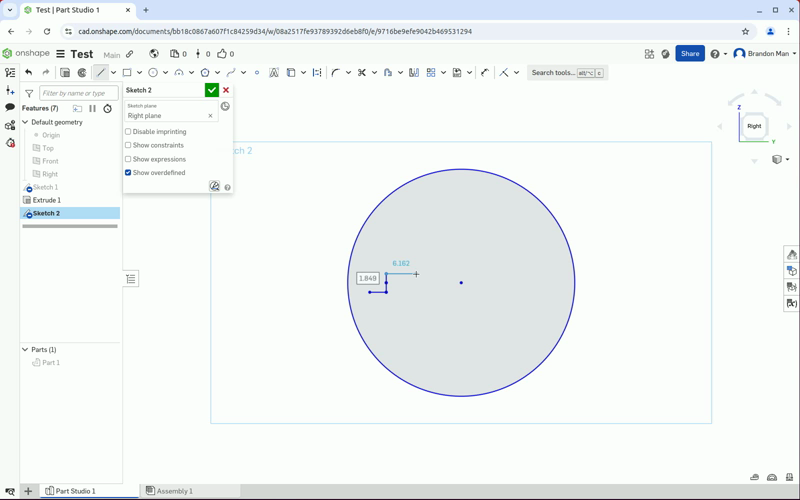
mouse_move(369, 273)
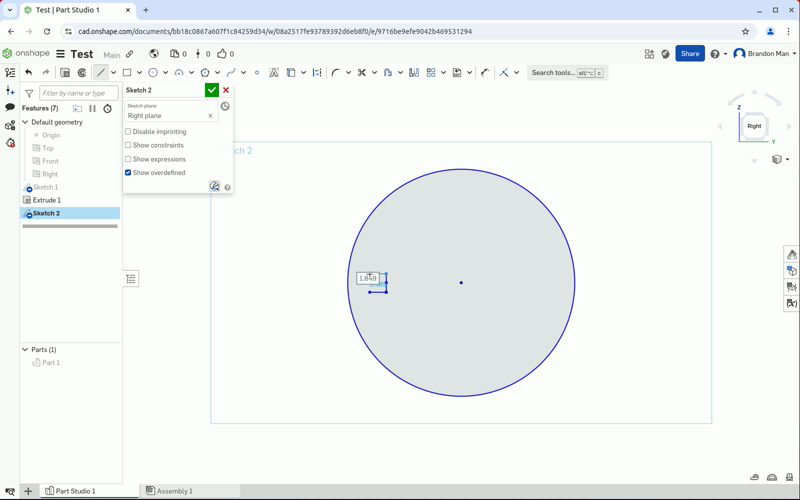
click(369, 273)
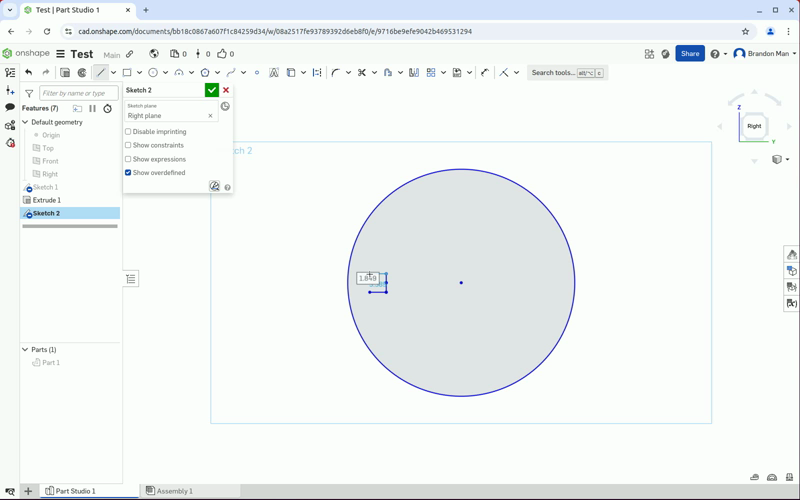
key_up(shift)
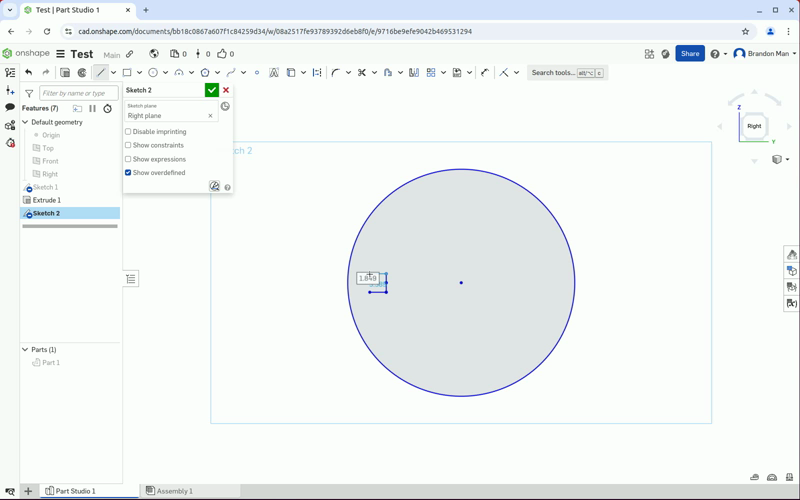
mouse_move(399, 273)
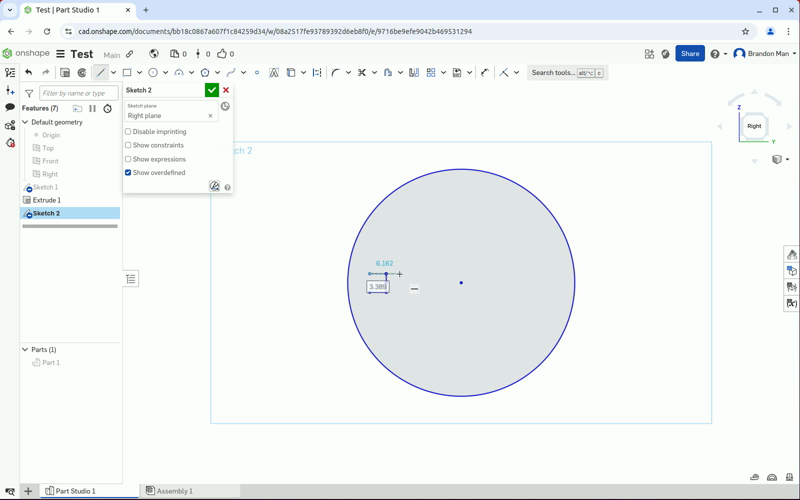
key_down(shift)
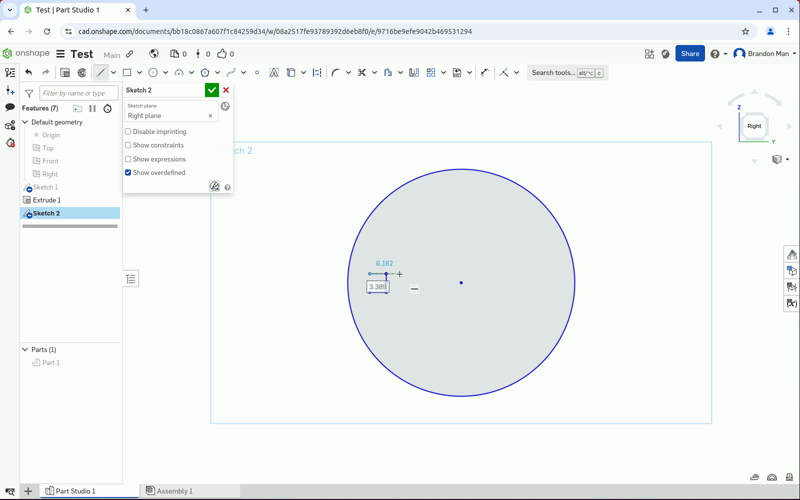
mouse_move(369, 292)
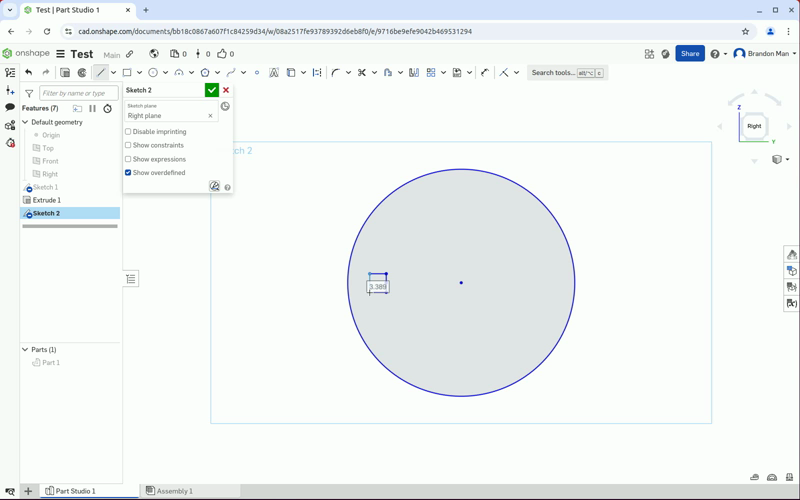
key_up(shift)
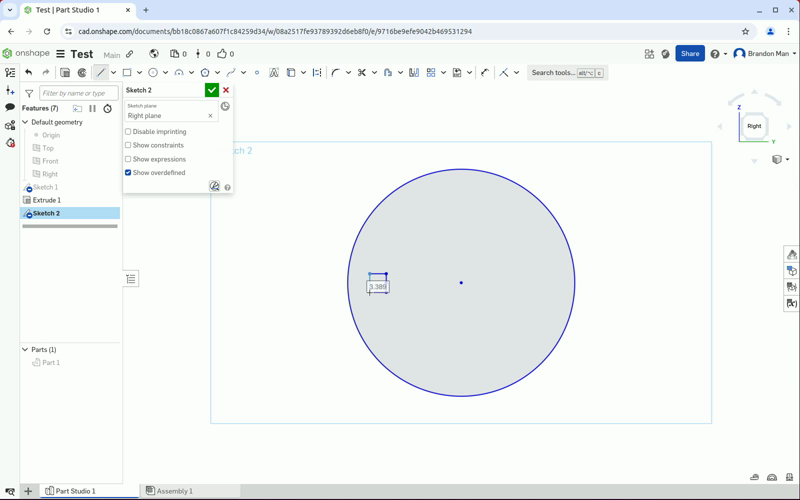
click(369, 292)
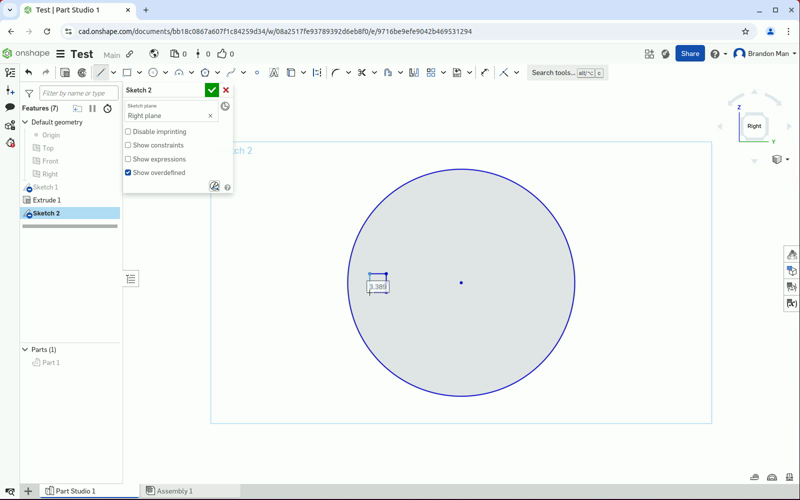
key(esc)
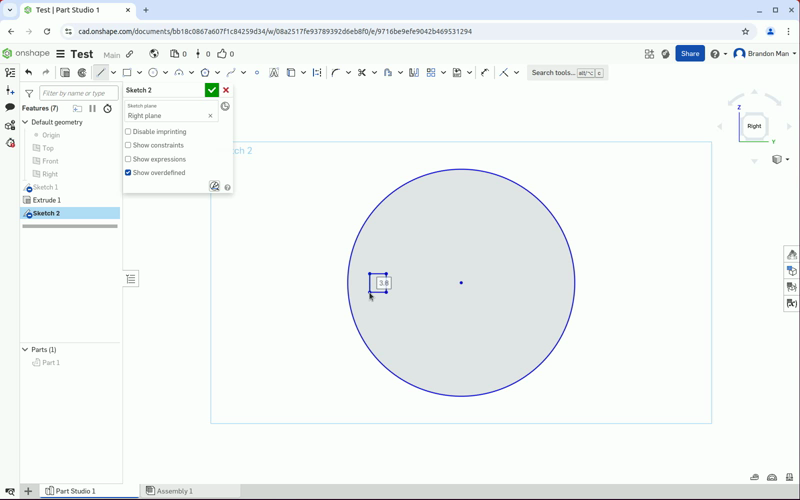
key(c)
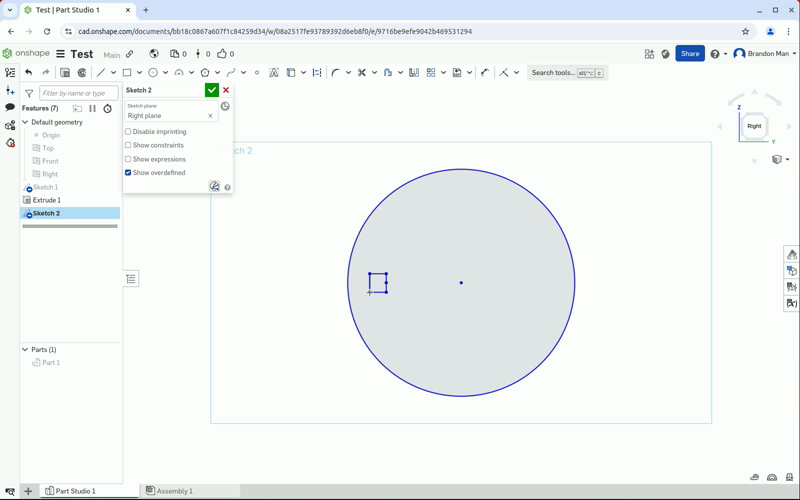
key_down(shift)
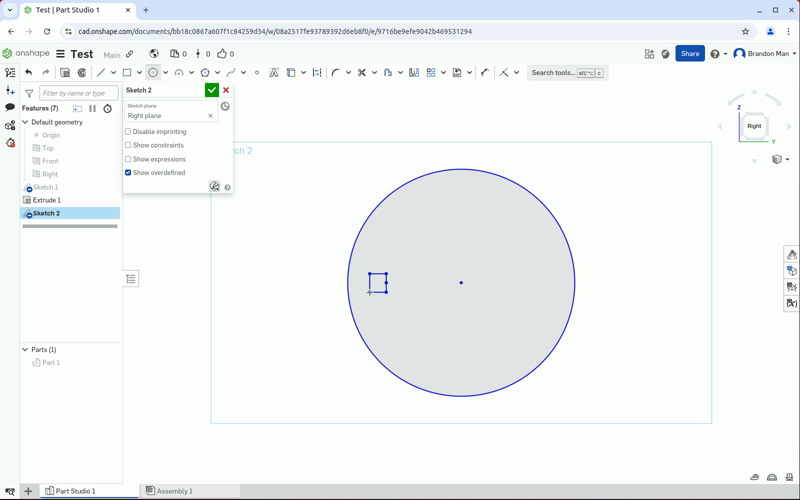
mouse_move(461, 282)
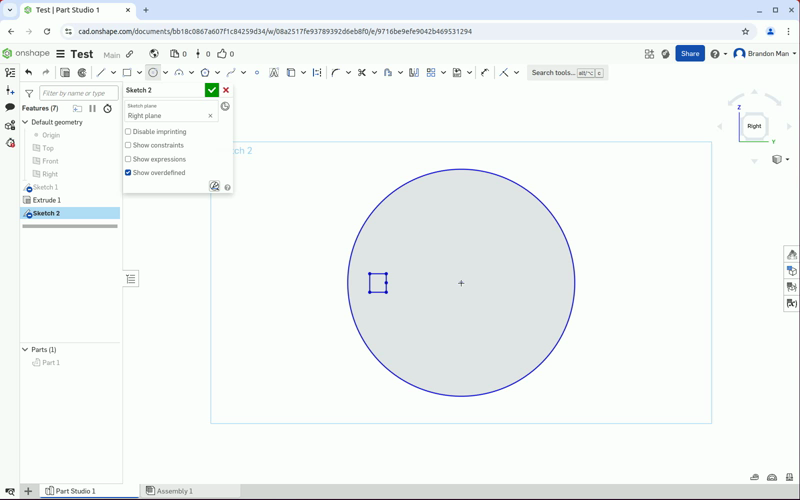
click(461, 282)
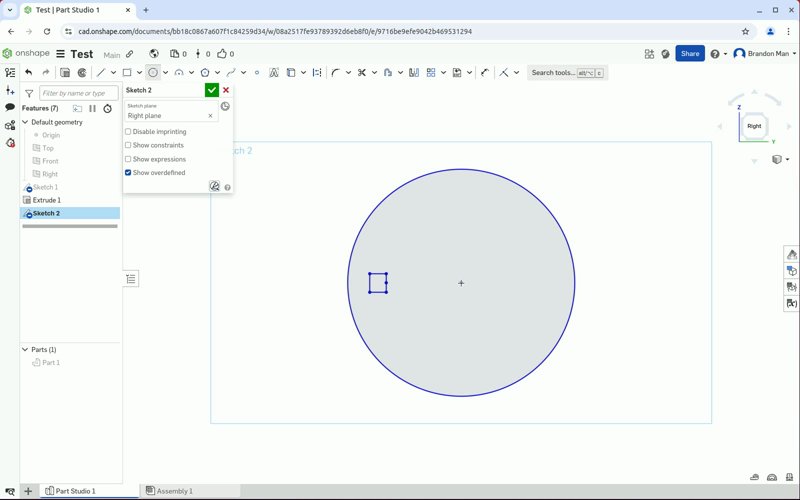
key_up(shift)
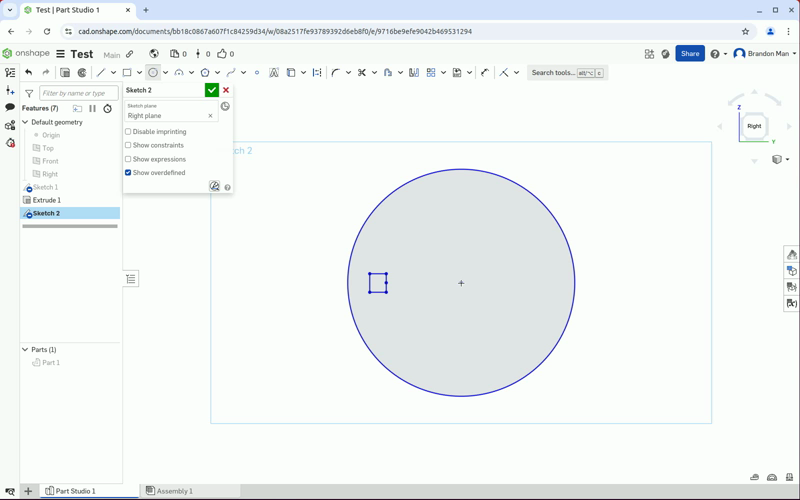
mouse_move(527, 282)
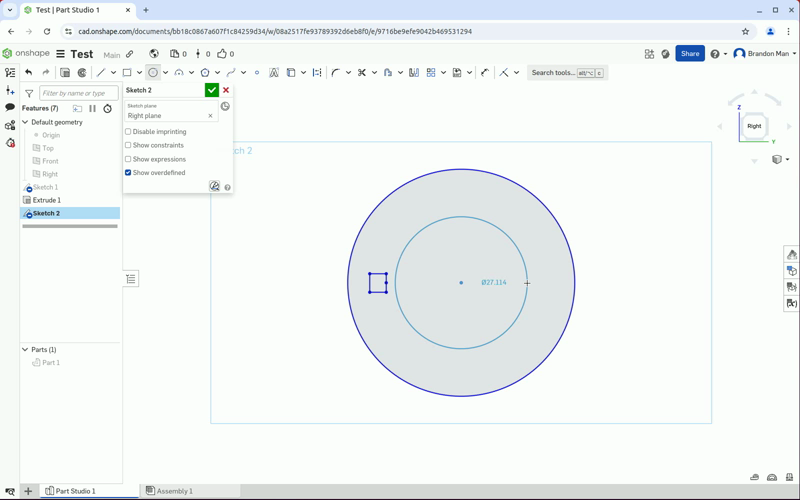
click(527, 282)
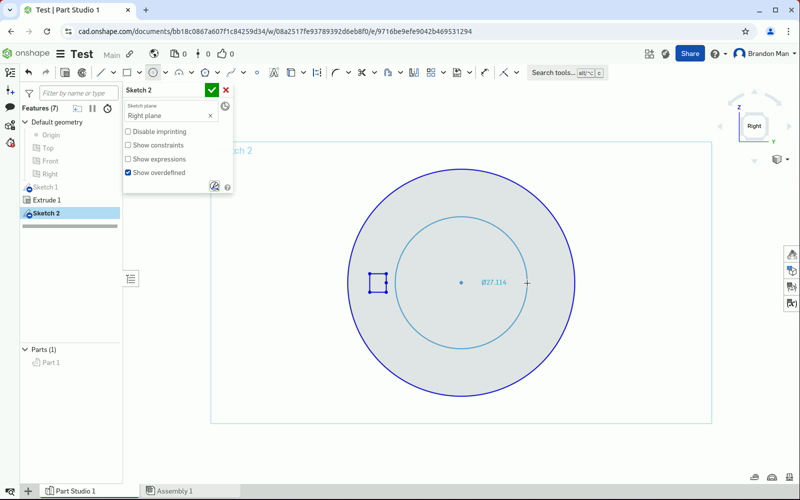
key(esc)
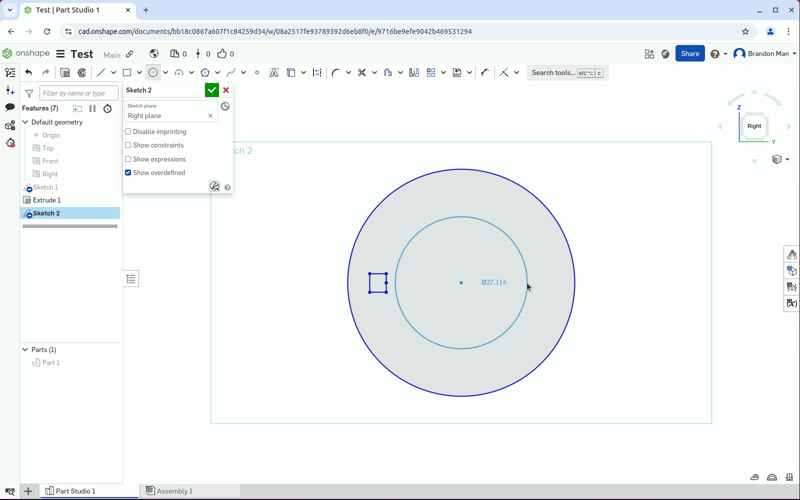
key(l)
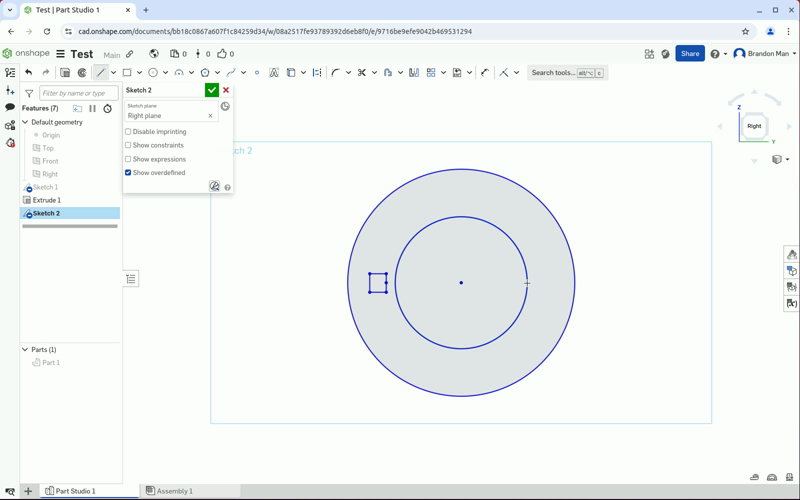
key_down(shift)
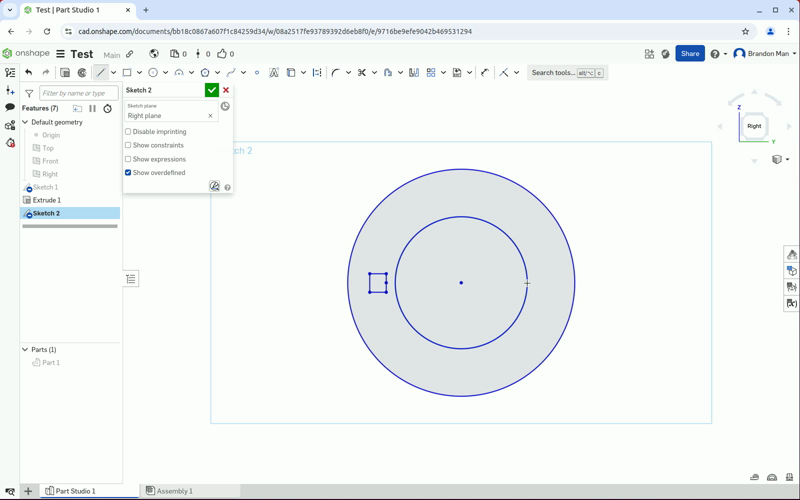
mouse_move(534, 292)
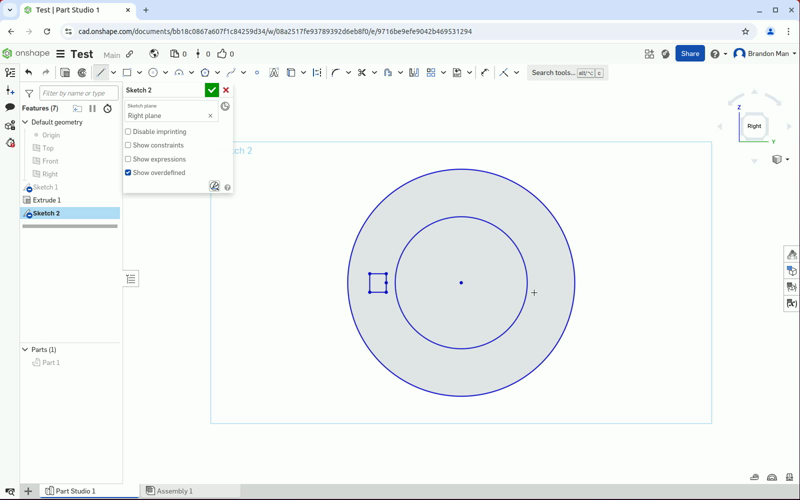
click(534, 292)
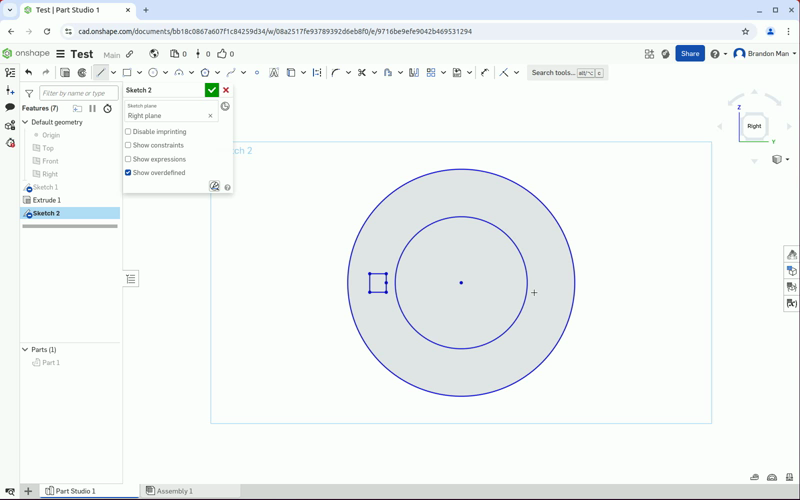
key_up(shift)
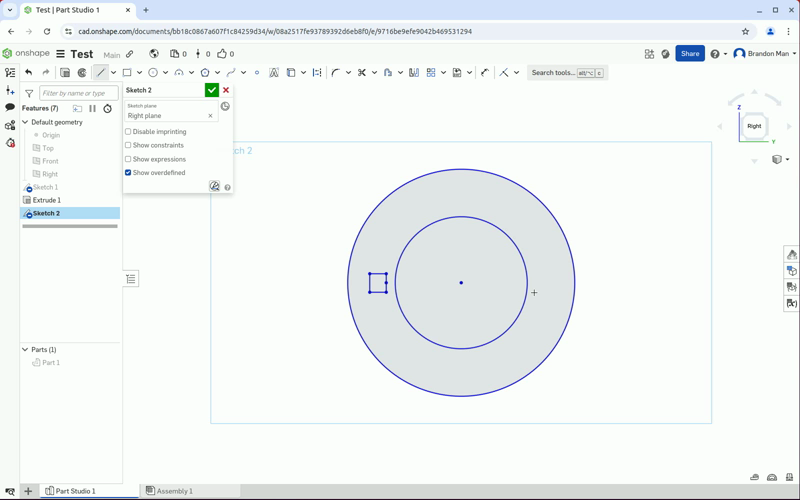
key_down(shift)
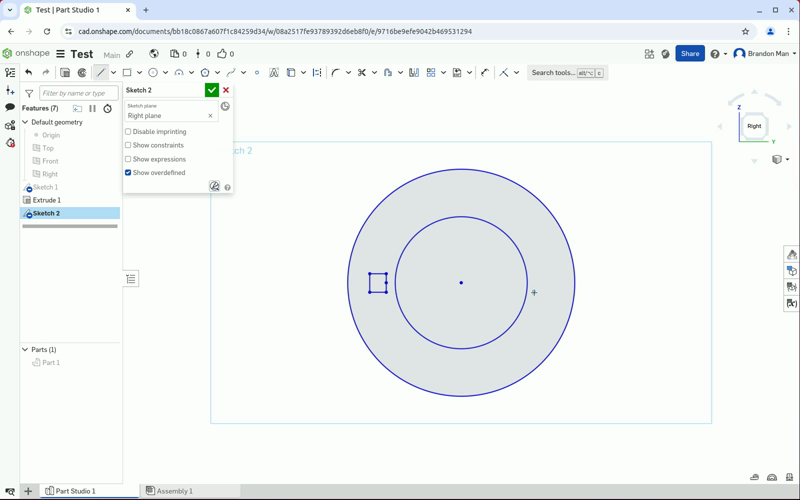
mouse_move(564, 292)
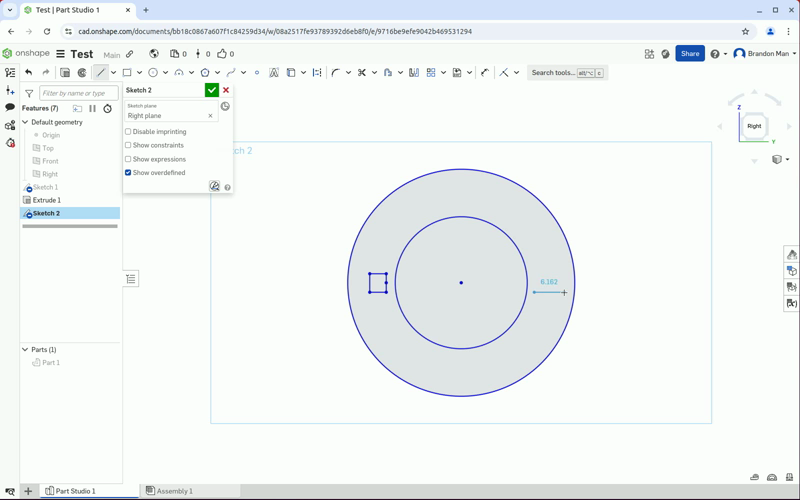
mouse_move(550, 292)
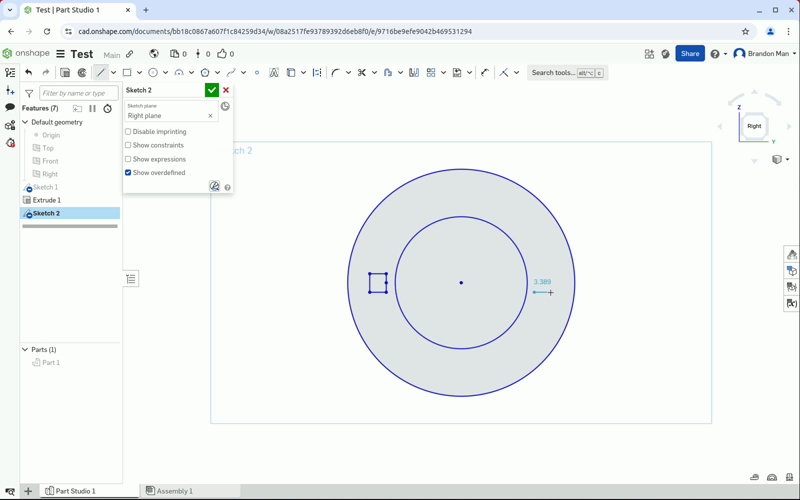
click(550, 292)
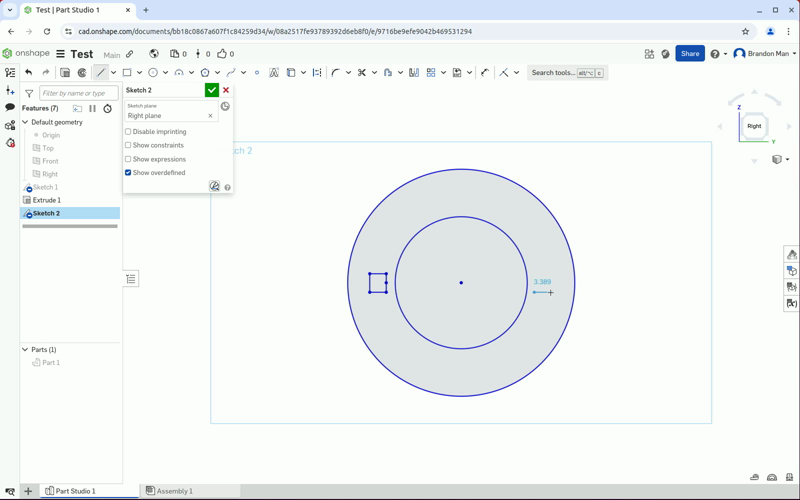
key_up(shift)
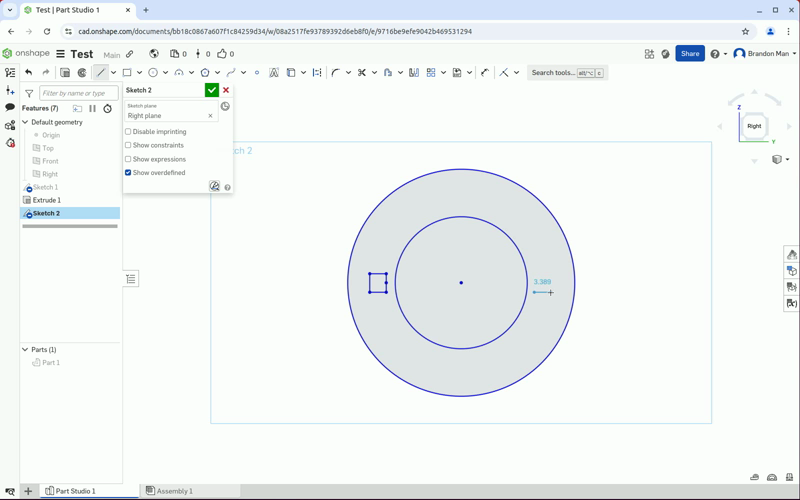
key_down(shift)
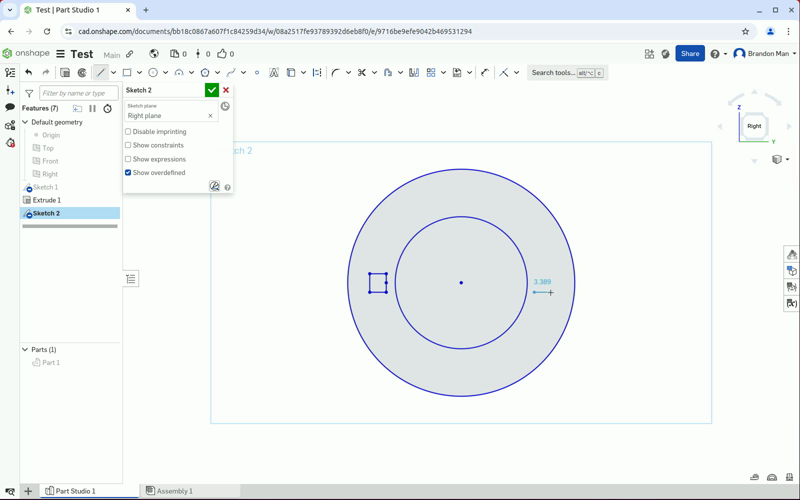
mouse_move(580, 292)
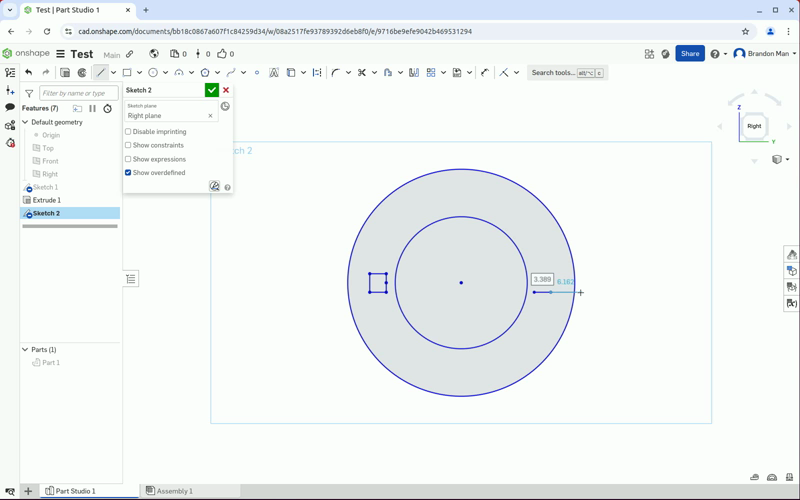
mouse_move(550, 273)
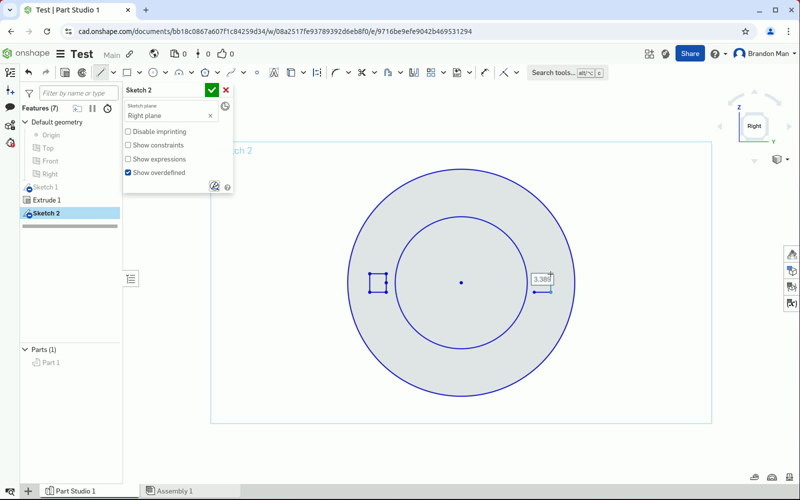
click(550, 273)
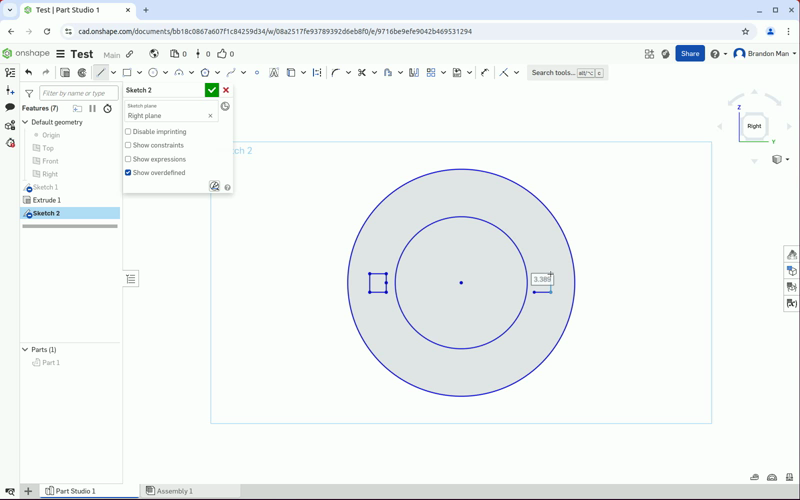
key_up(shift)
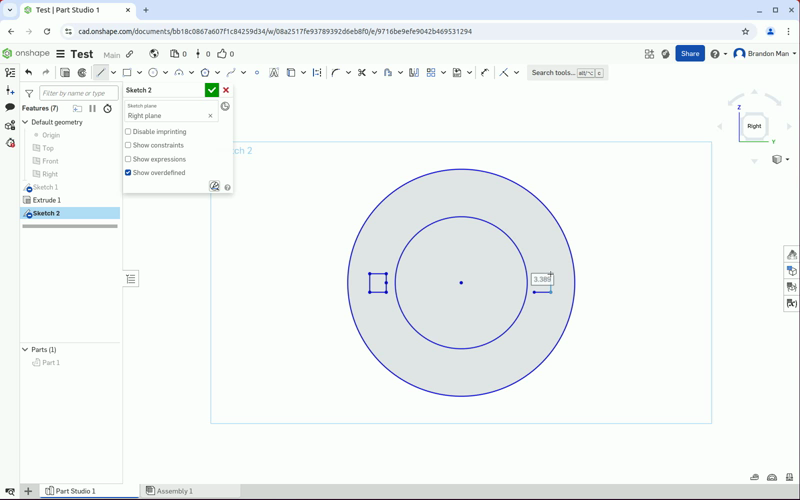
key_down(shift)
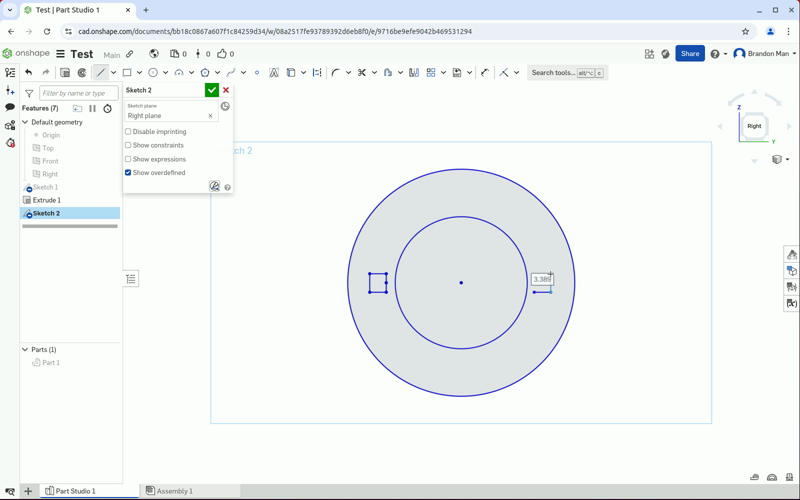
mouse_move(580, 273)
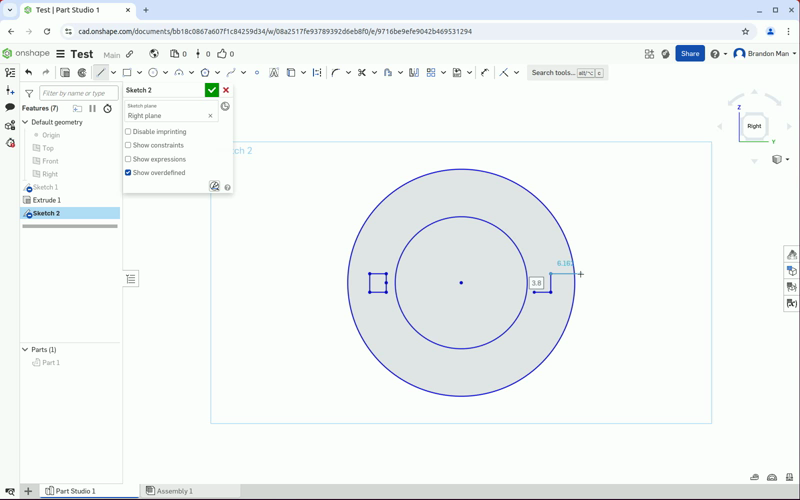
mouse_move(534, 273)
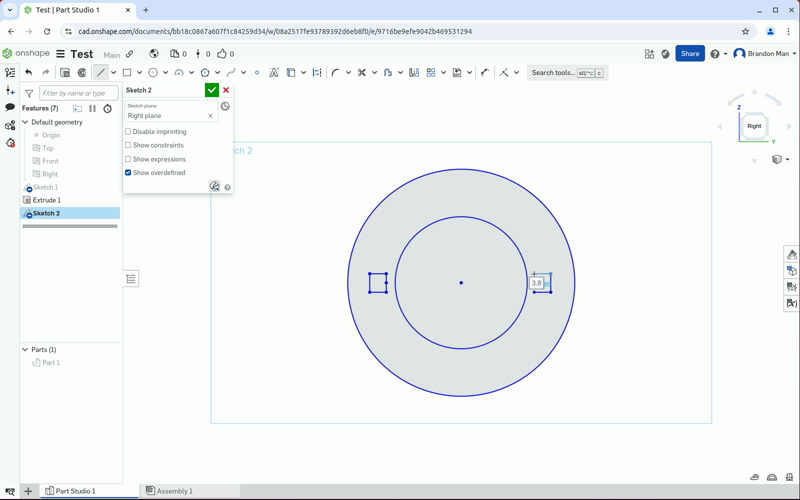
click(534, 273)
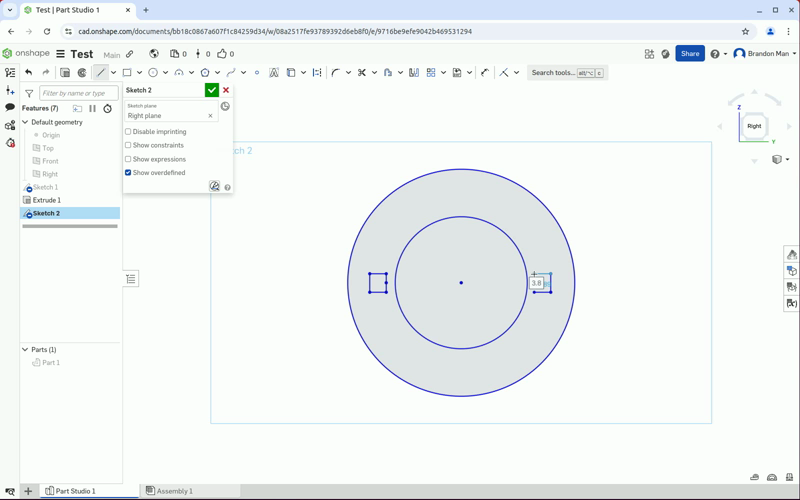
key_up(shift)
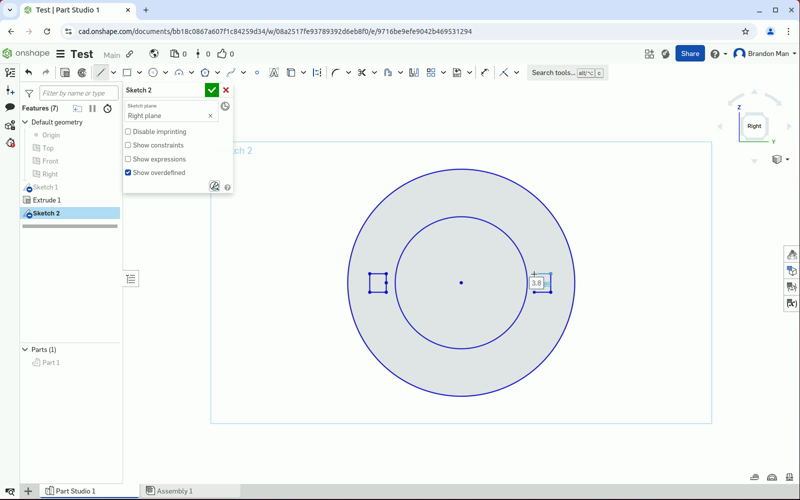
key_down(shift)
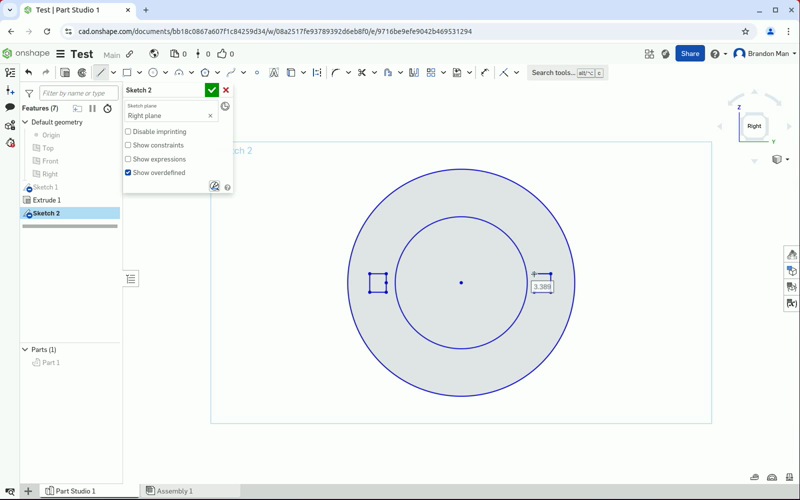
mouse_move(564, 273)
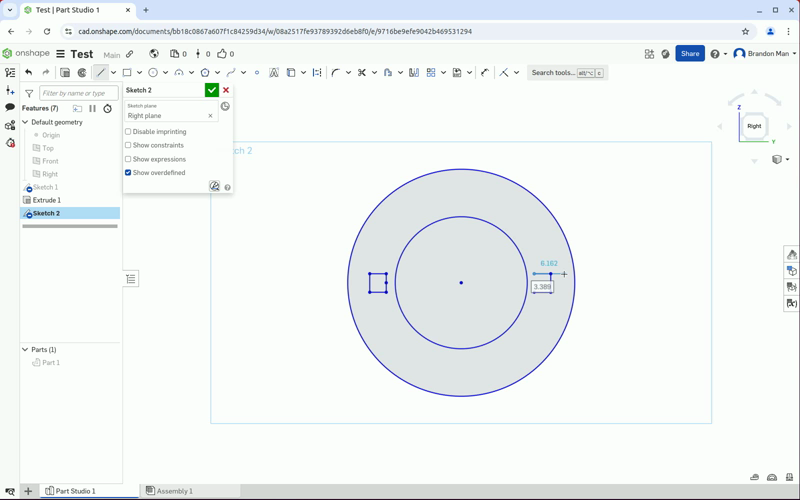
mouse_move(534, 282)
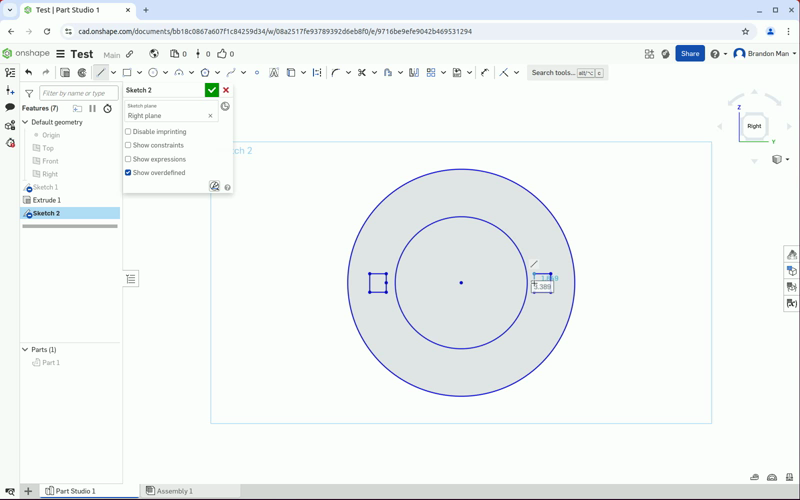
click(534, 282)
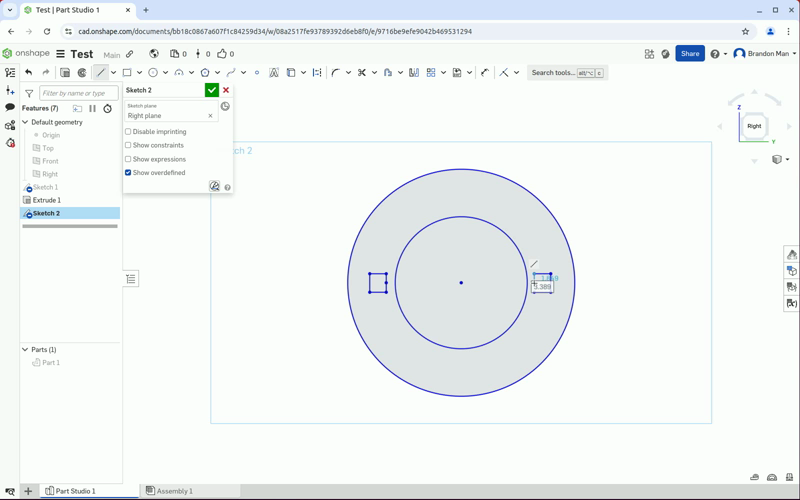
key_up(shift)
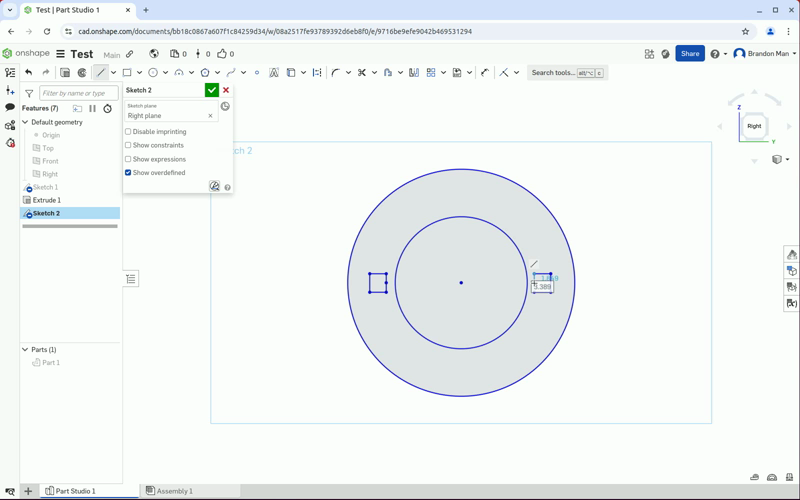
mouse_move(564, 282)
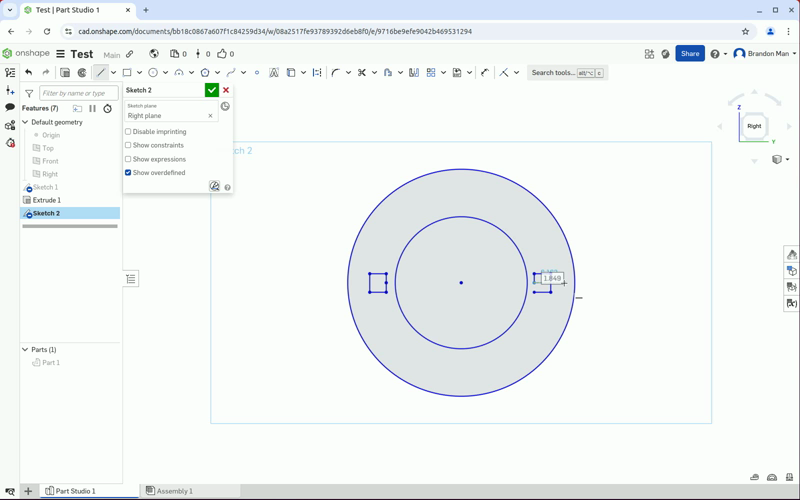
key_down(shift)
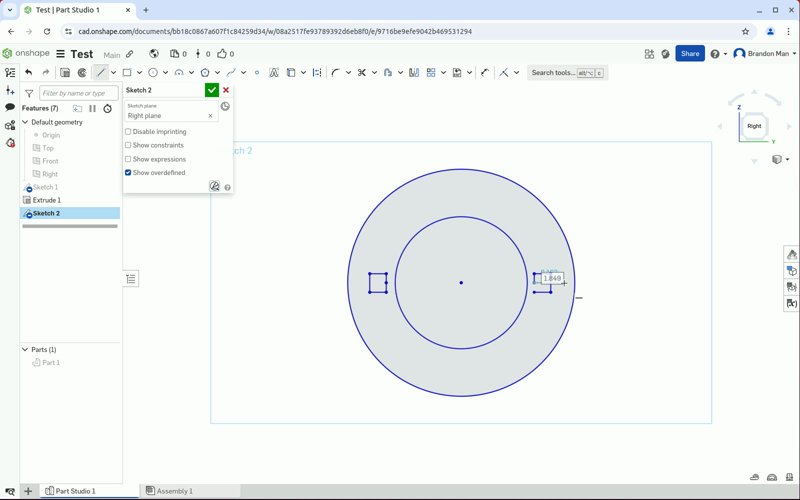
mouse_move(534, 292)
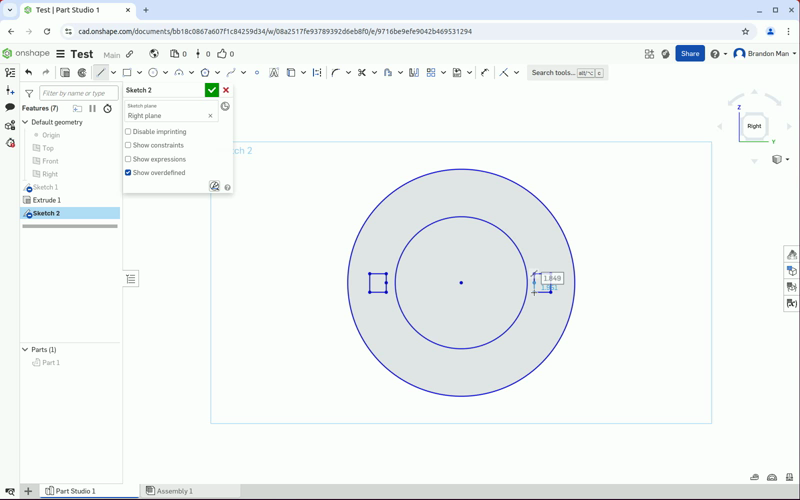
key_up(shift)
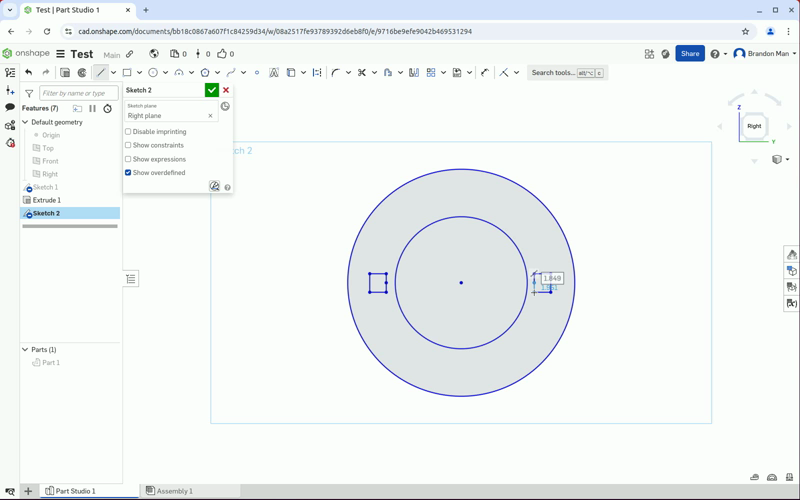
click(534, 292)
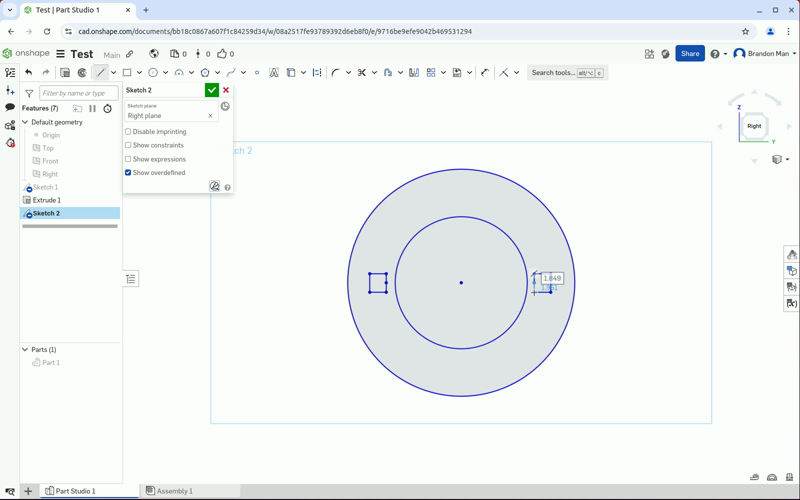
key(esc)
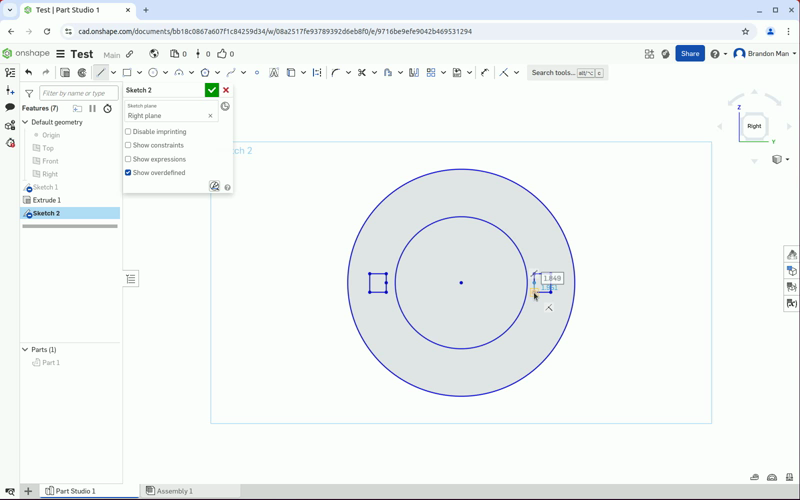
mouse_move(508, 352)
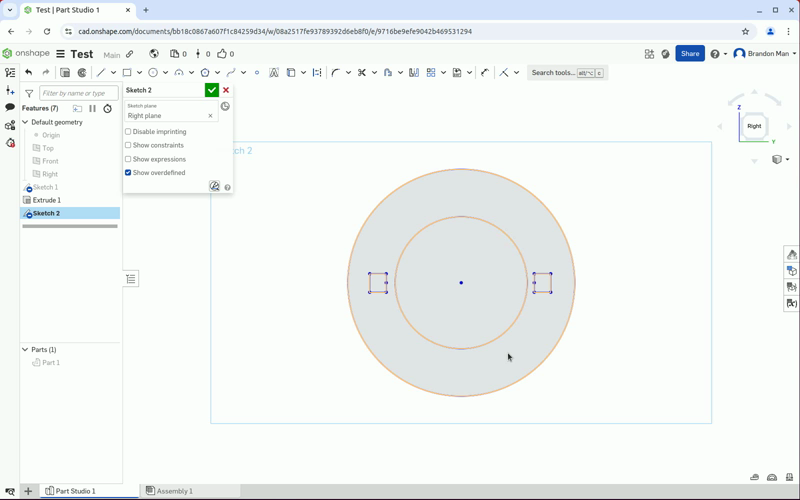
click(508, 352)
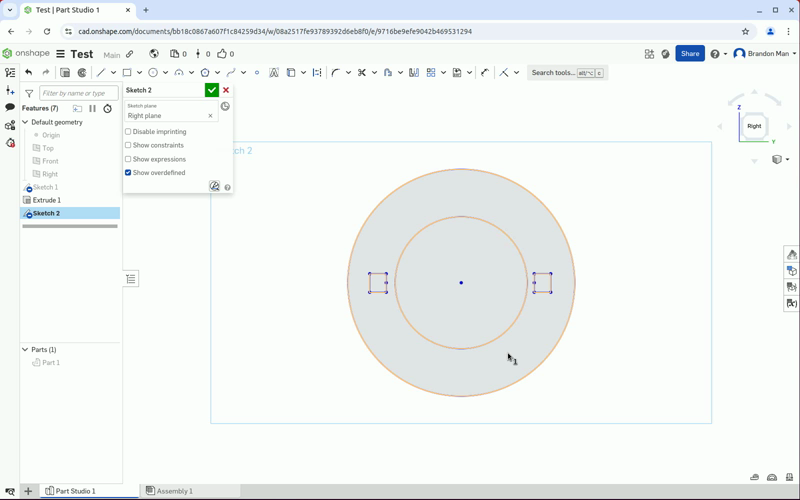
mouse_move(73, 352)
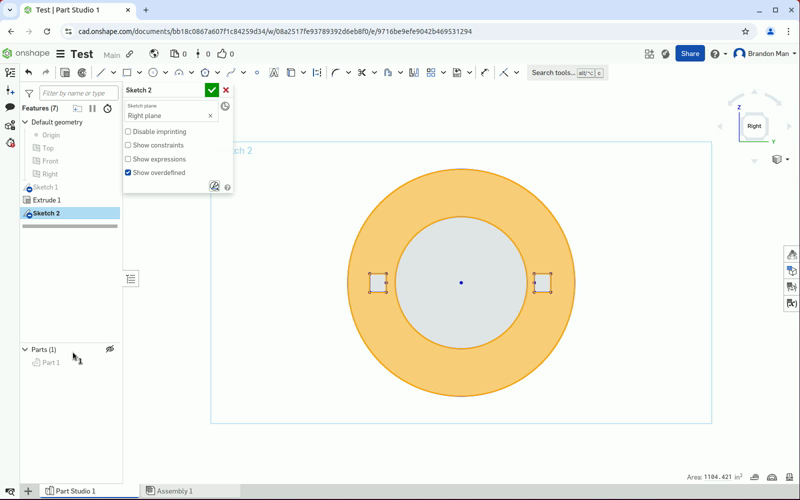
key(shift+y)
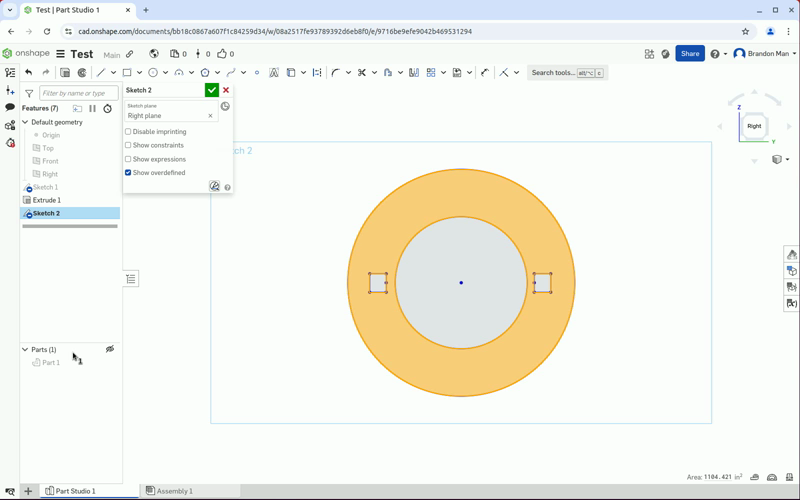
key(shift+e)
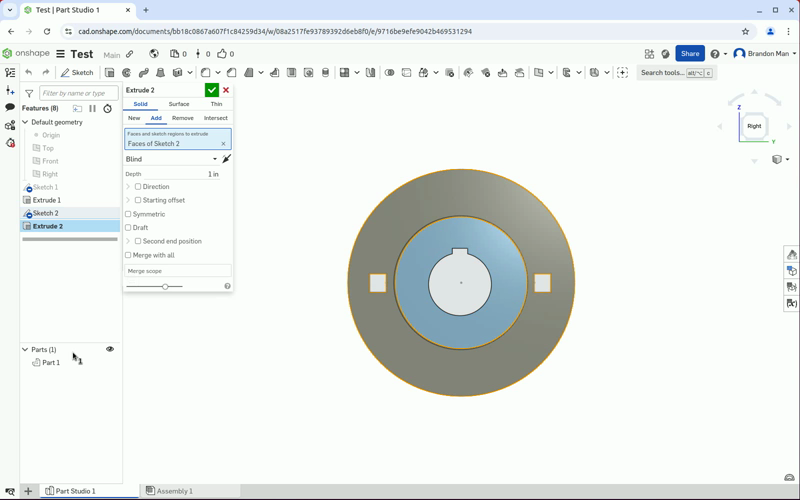
mouse_move(143, 106)
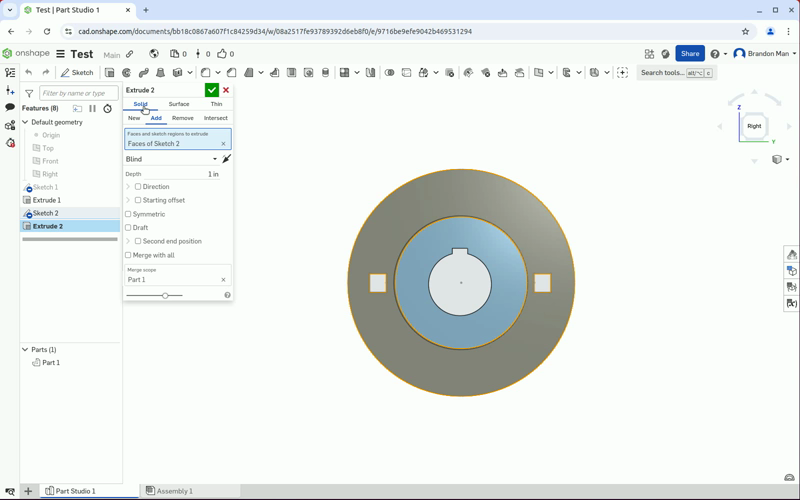
click(143, 106)
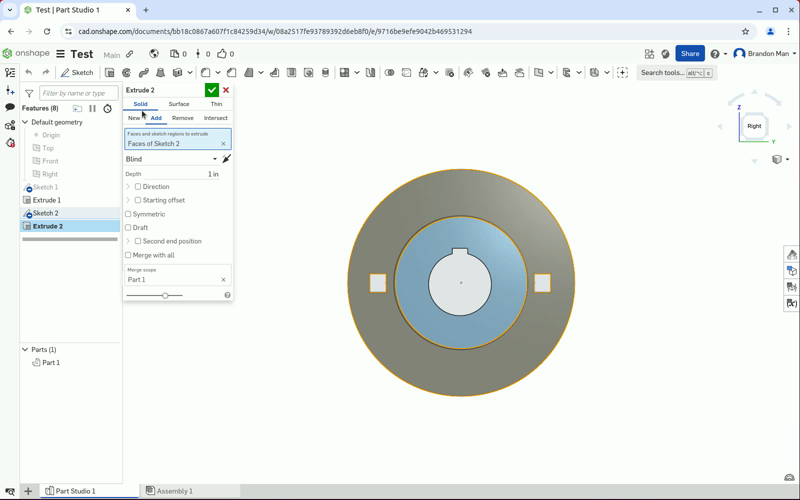
mouse_move(137, 120)
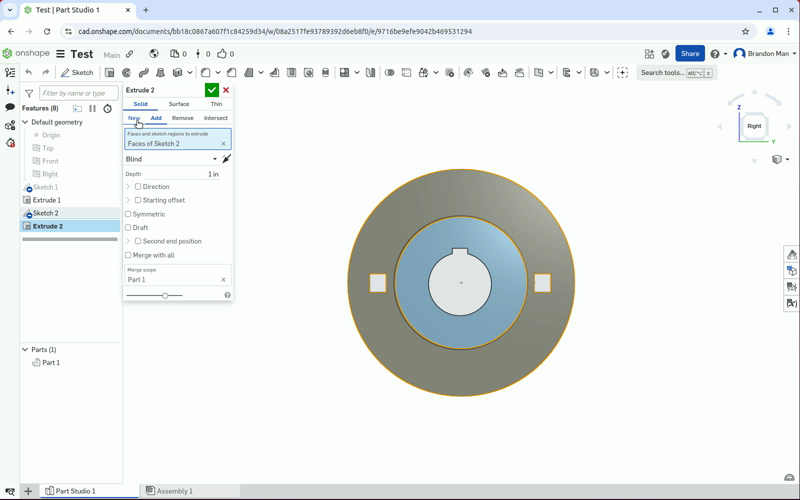
click(137, 120)
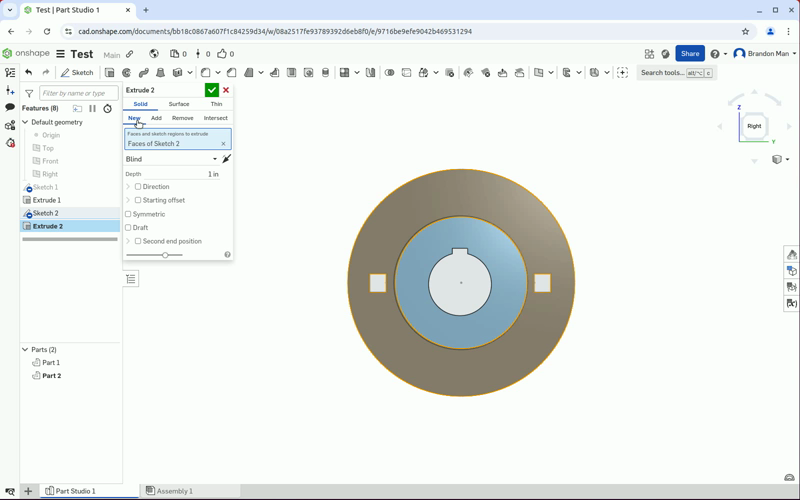
key(tab, 4)
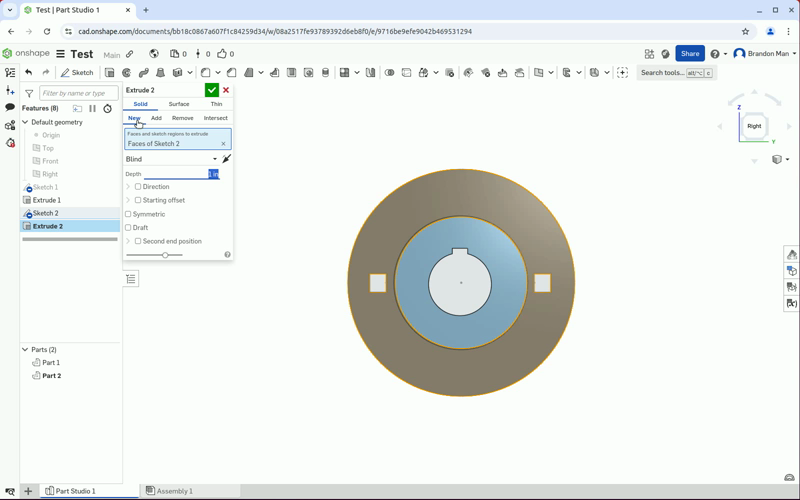
text(3.611)
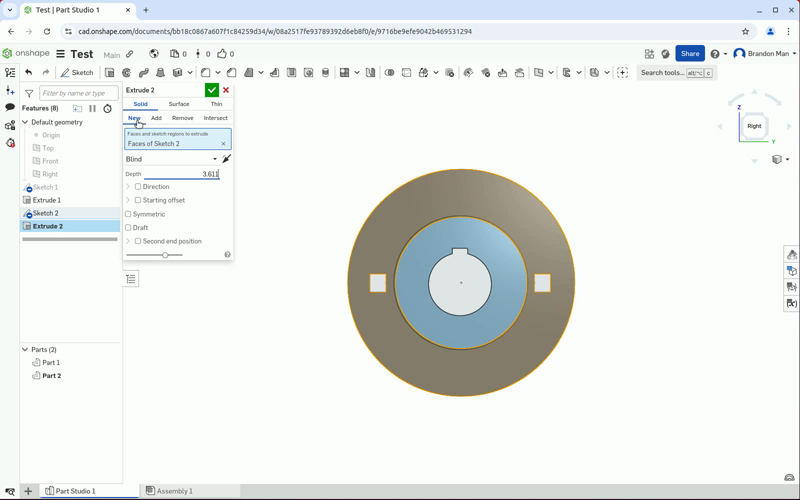
key(enter)
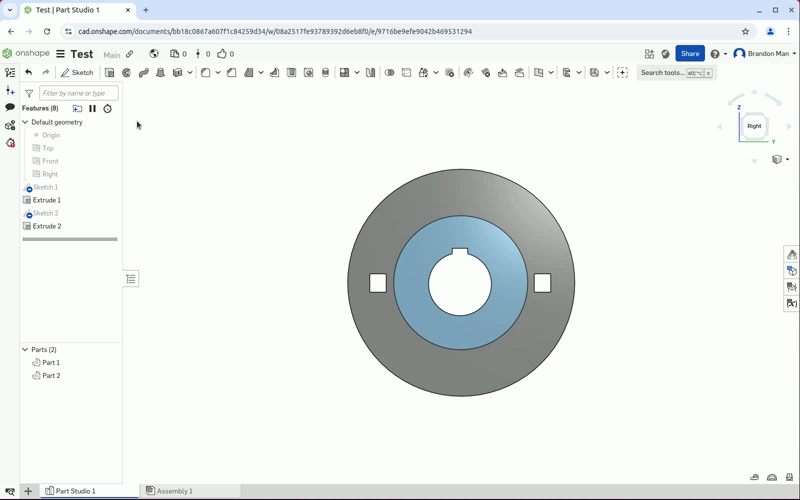
key(shift+h)
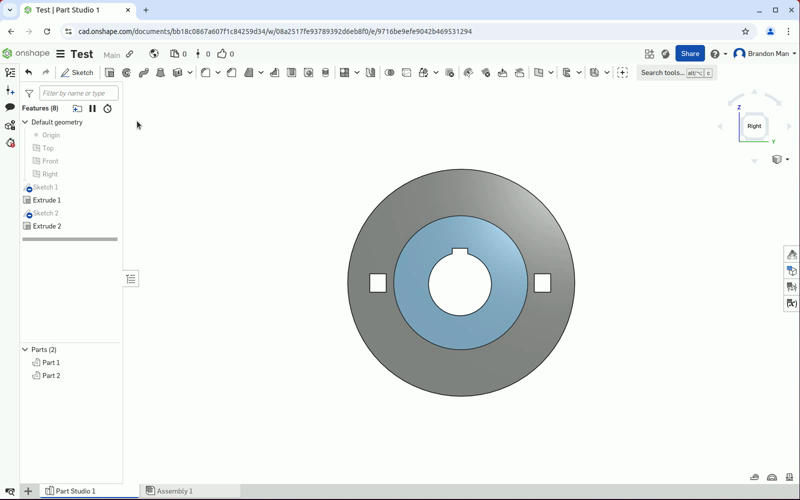
key(shift+h)
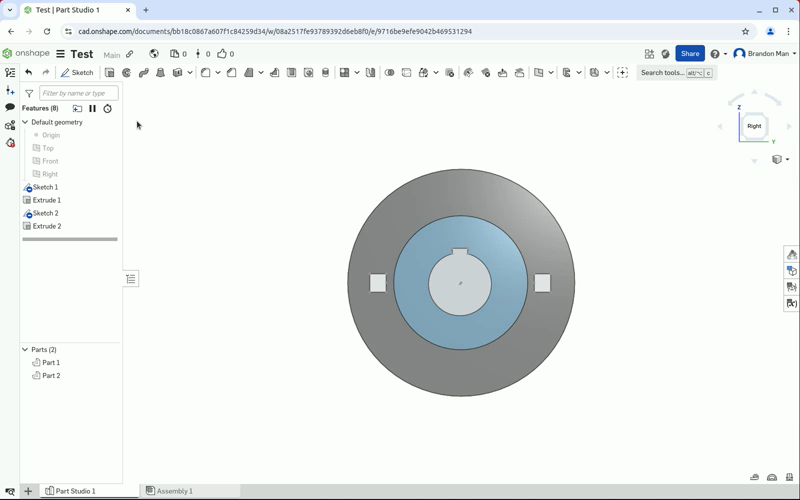
key(shift+7)
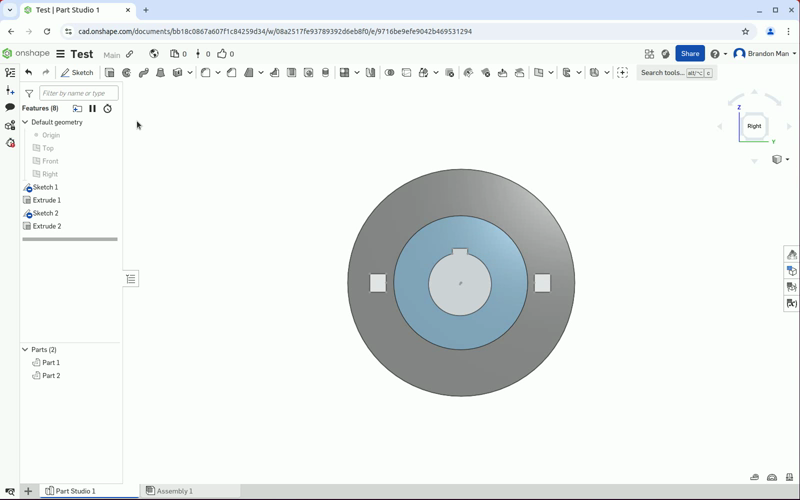
key(right, 2)
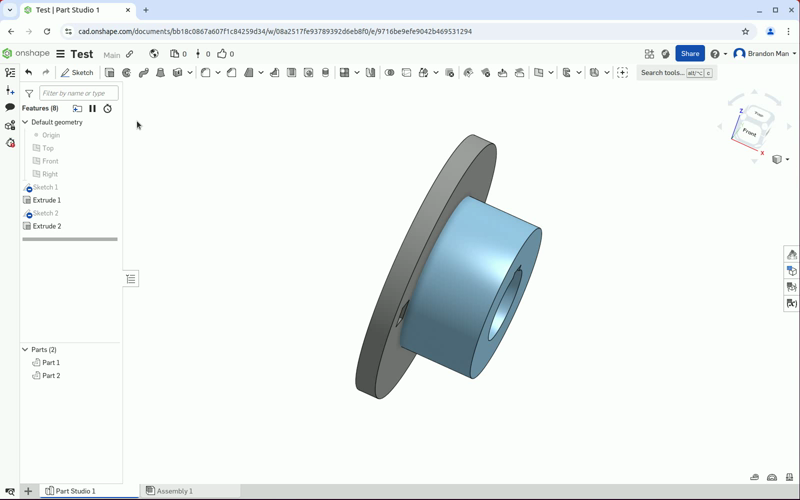
key(down, 2)
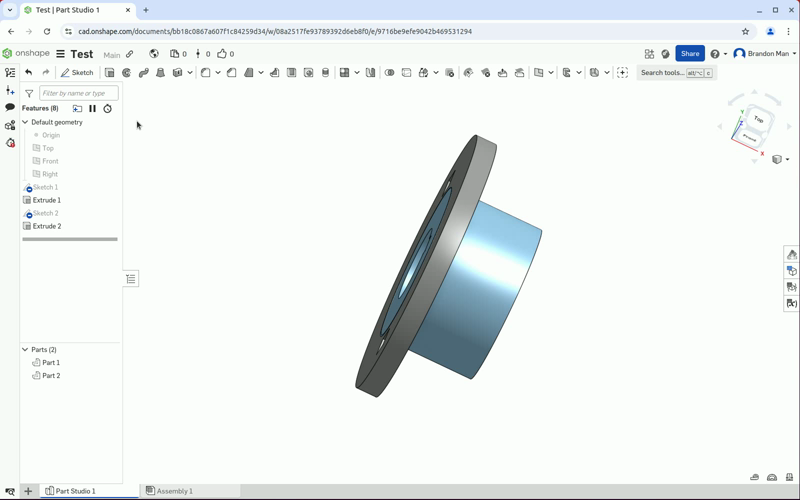
key(up, 2)
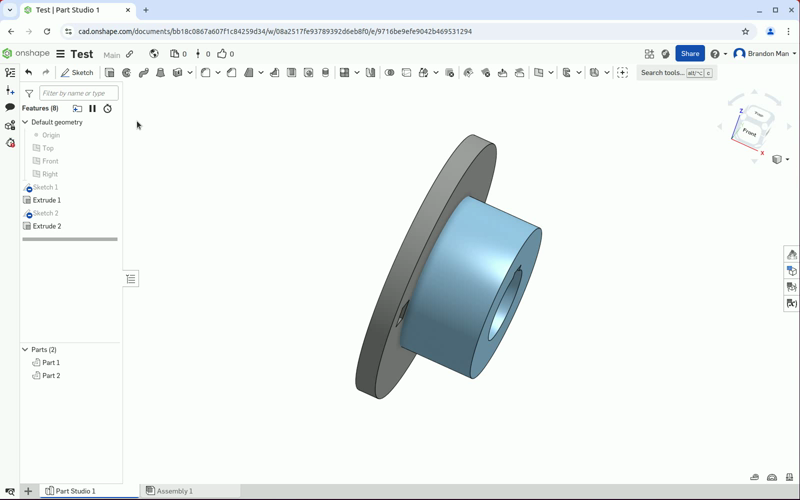
key(left, 2)
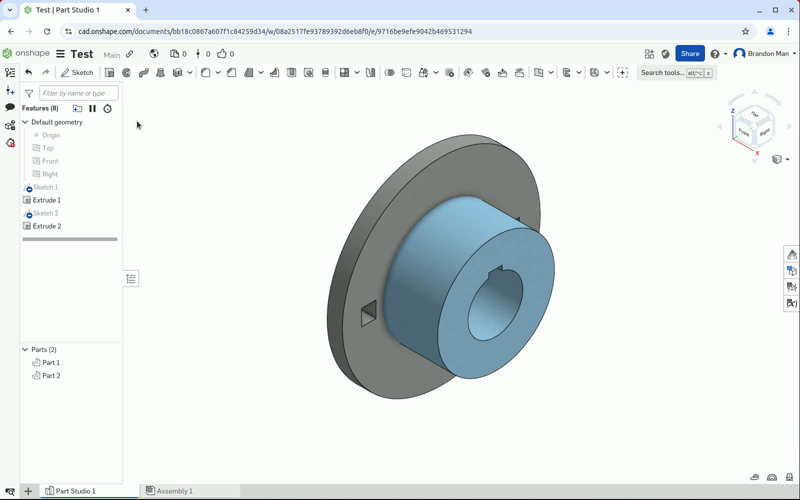
mouse_move(73, 189)
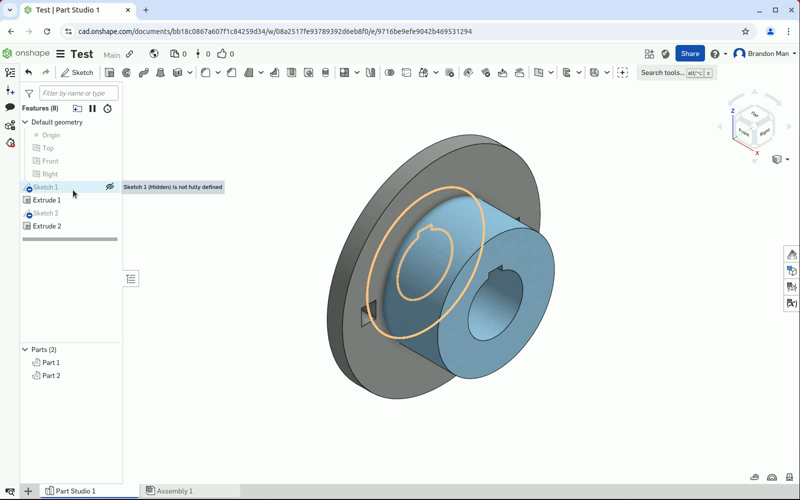
click(73, 189)